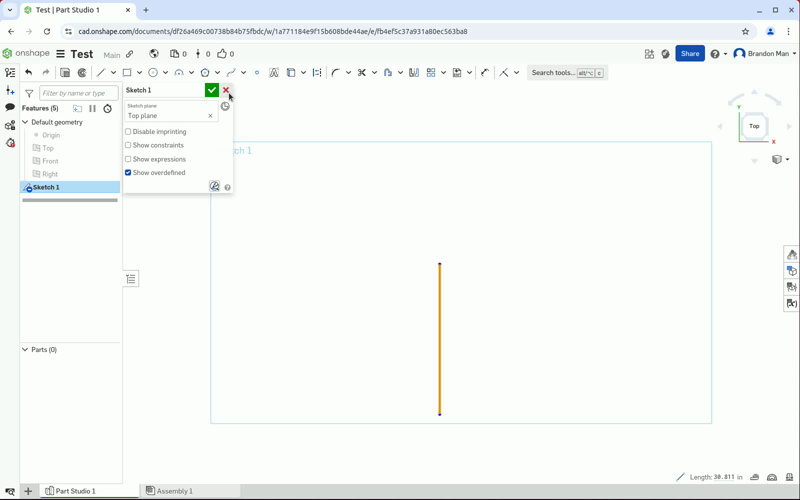
key(shift+h)
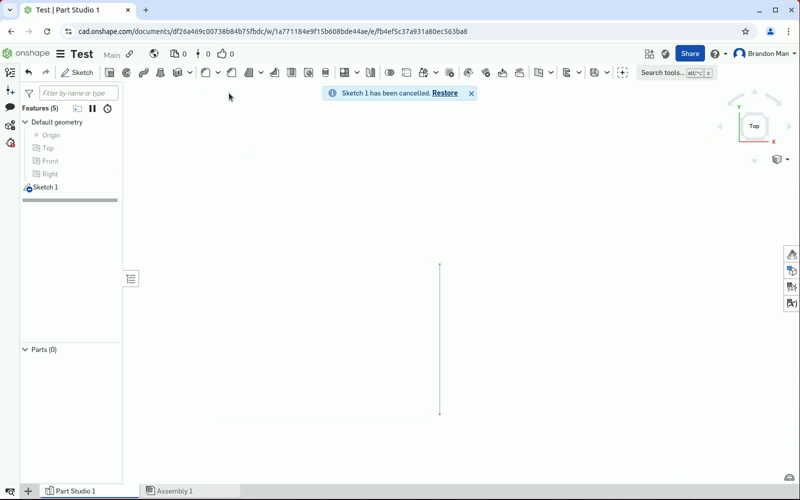
key(shift+s)
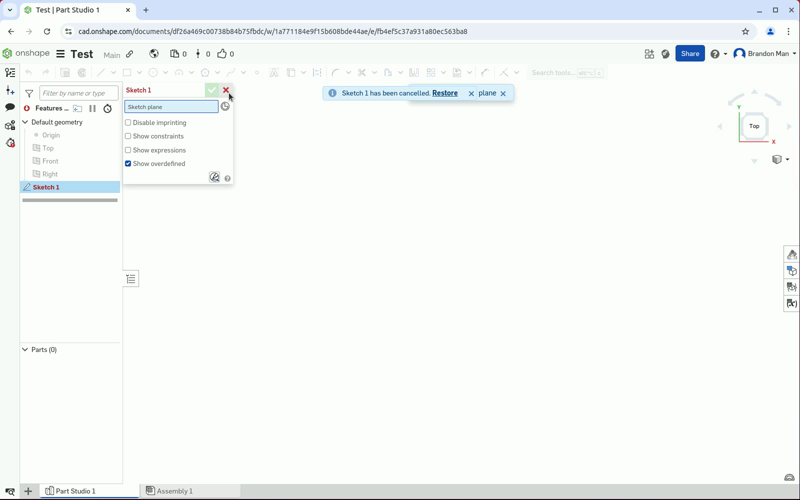
mouse_move(73, 150)
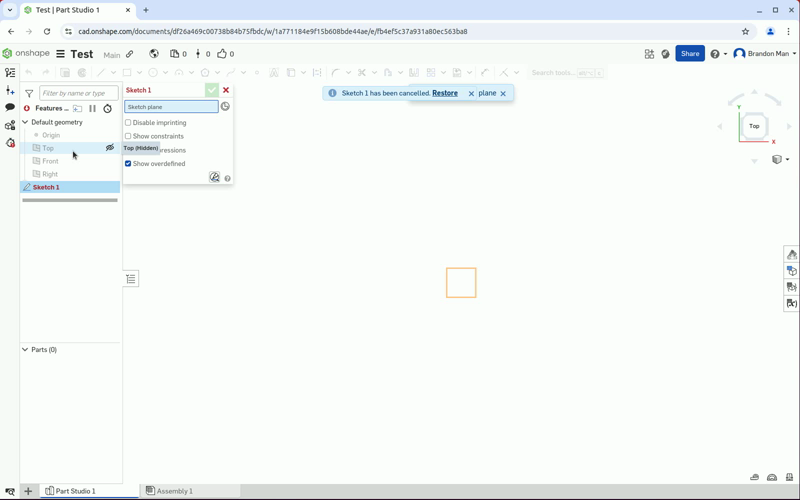
click(73, 150)
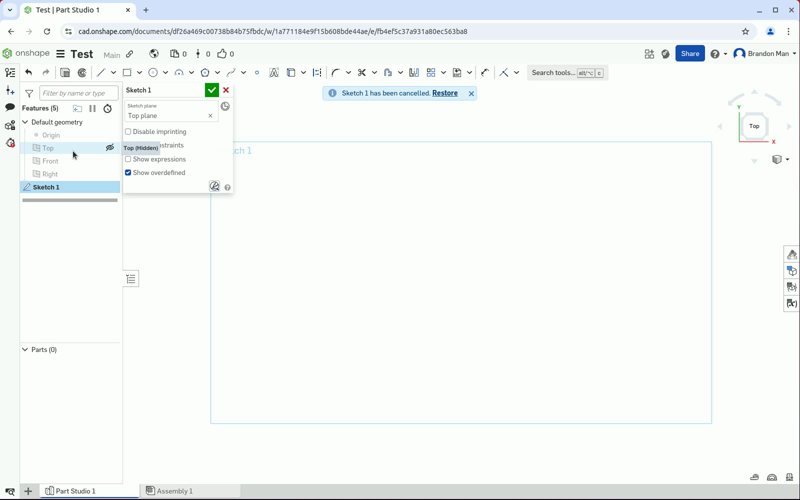
mouse_move(73, 352)
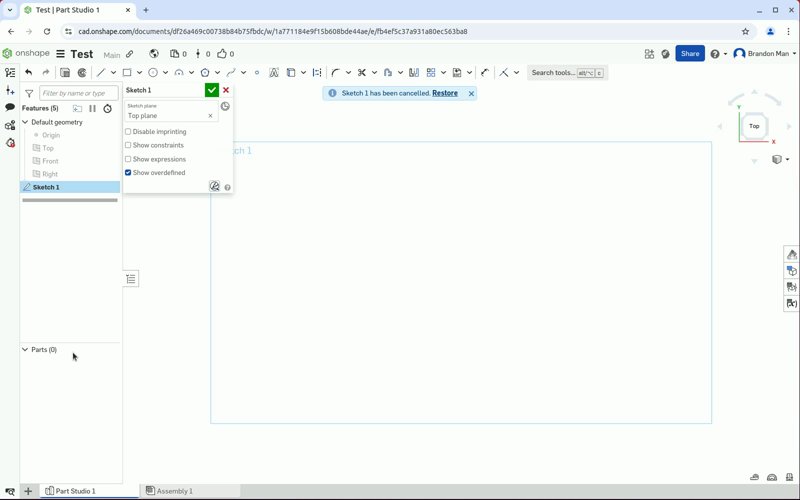
key(y)
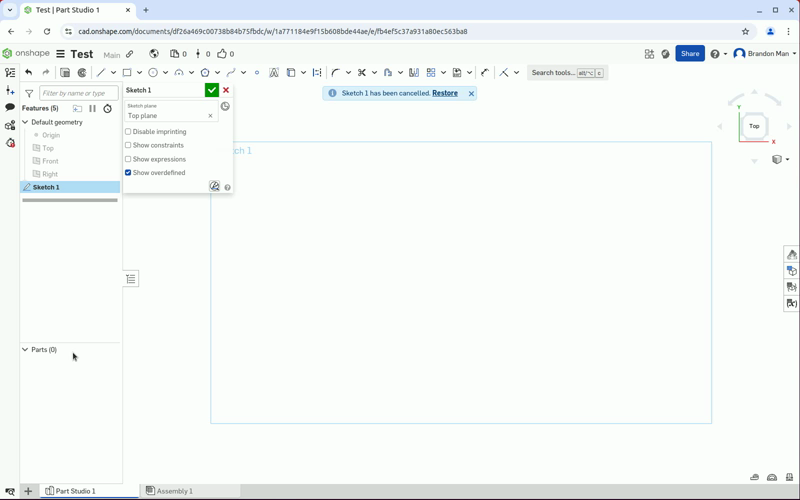
key(l)
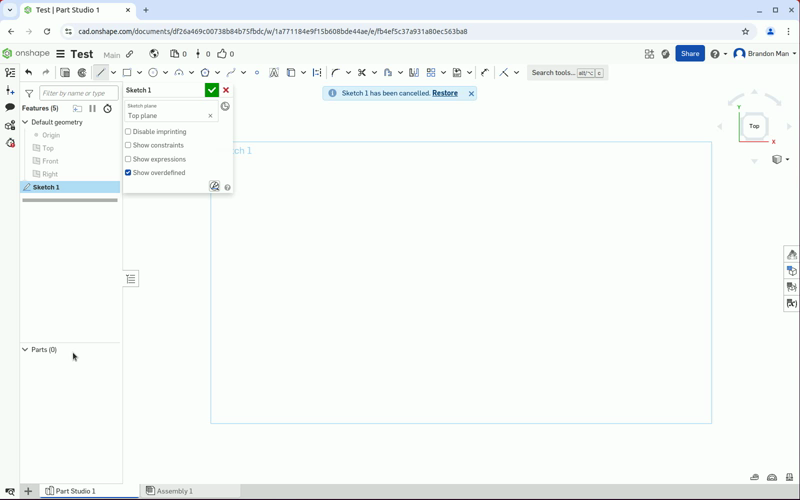
key_down(shift)
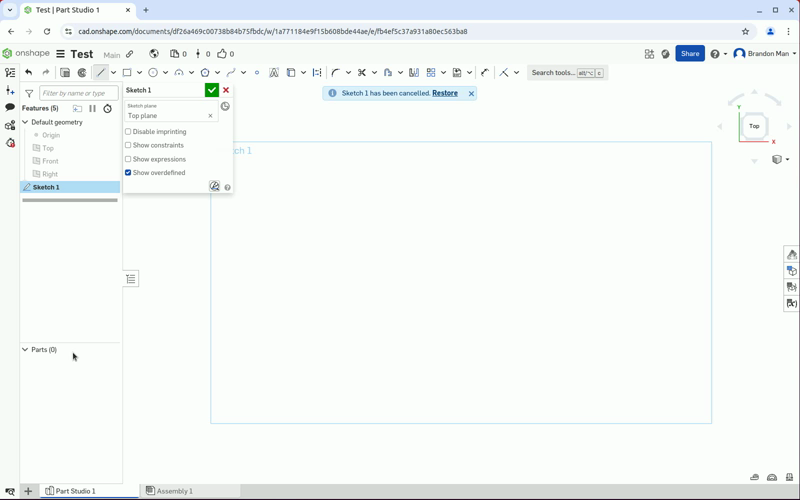
mouse_move(460, 282)
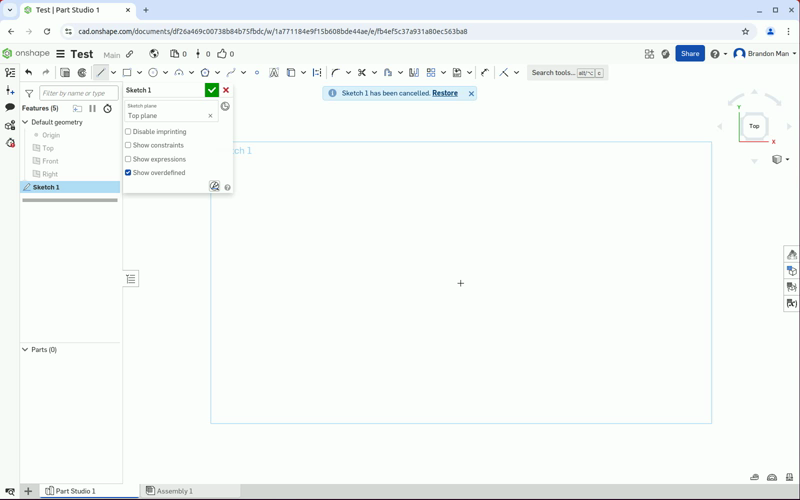
click(460, 282)
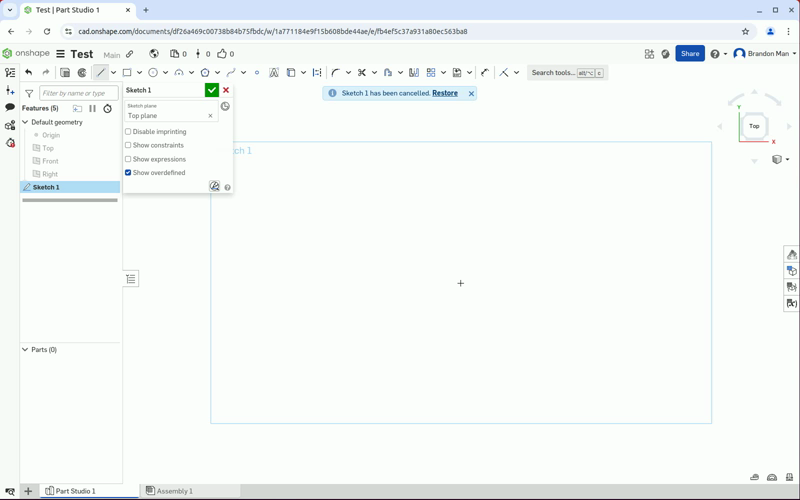
key_up(shift)
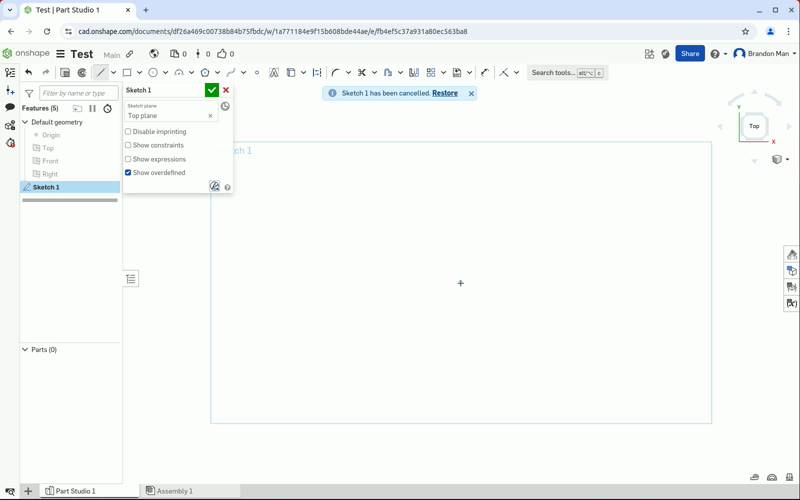
key_down(shift)
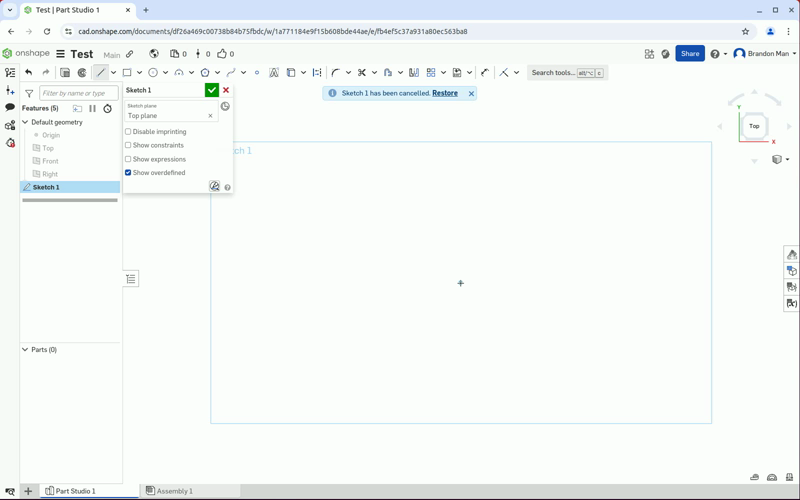
mouse_move(566, 282)
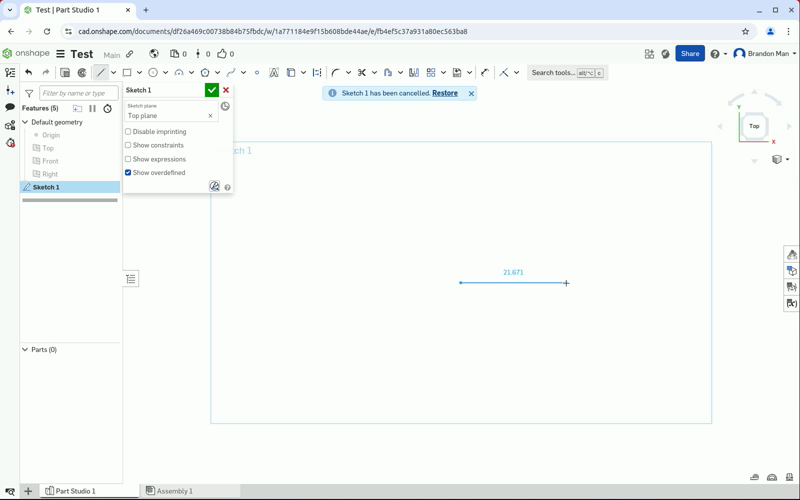
click(566, 282)
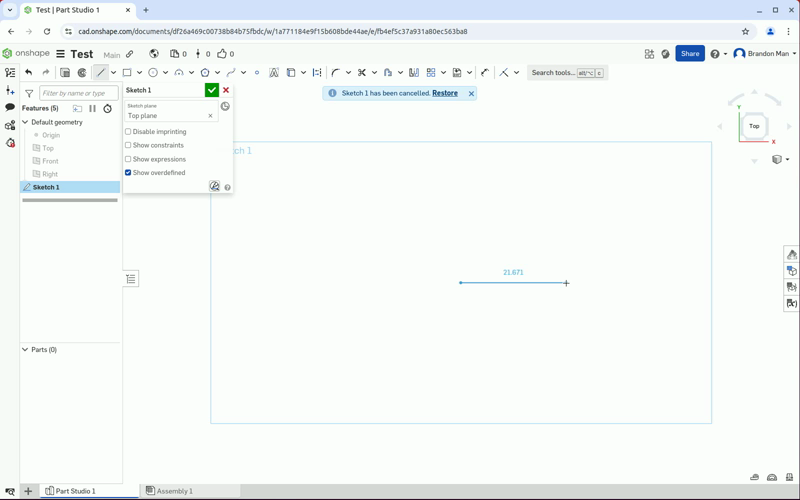
key_up(shift)
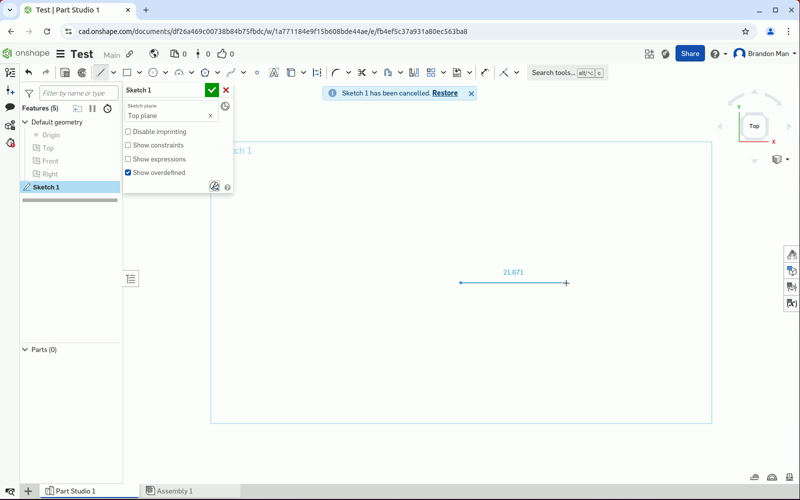
key_down(shift)
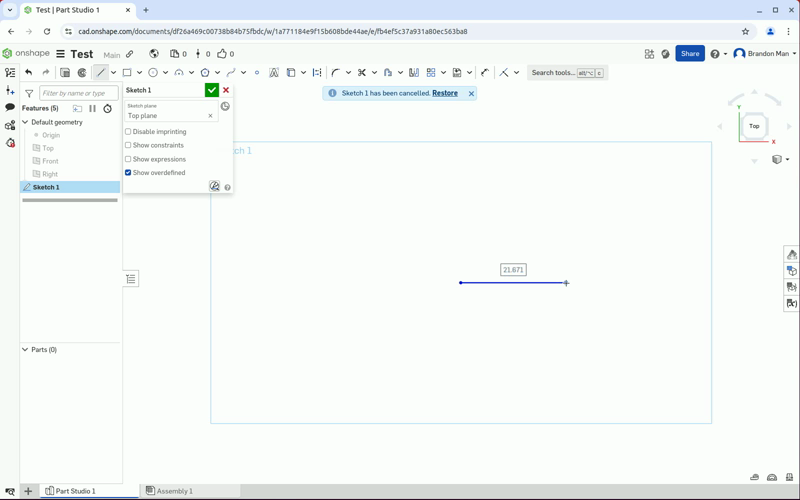
mouse_move(566, 177)
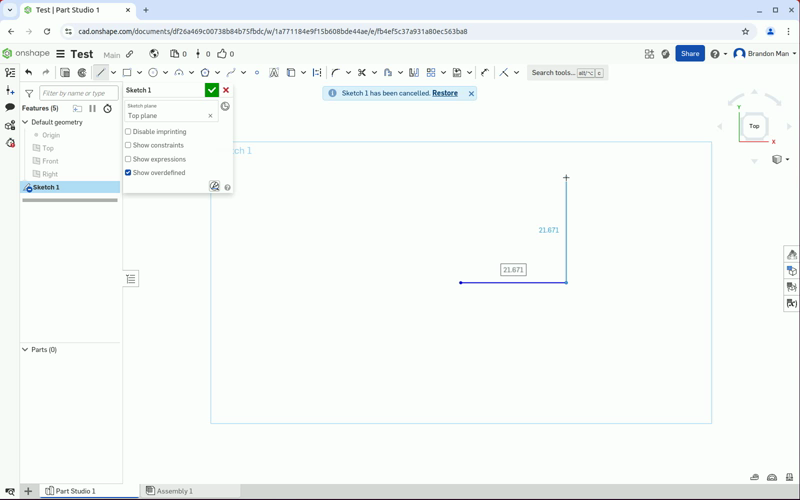
click(566, 177)
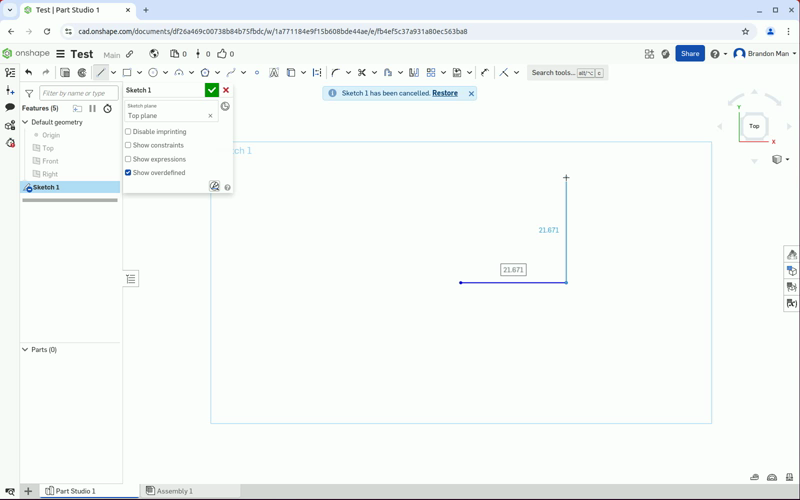
key_up(shift)
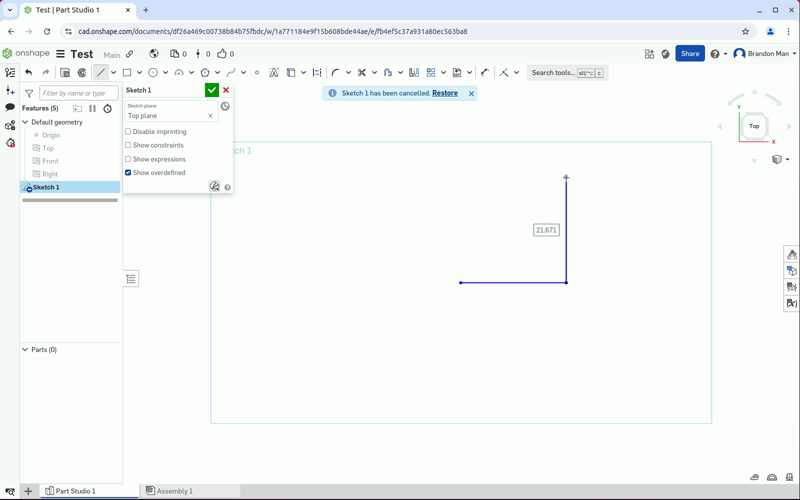
key_down(shift)
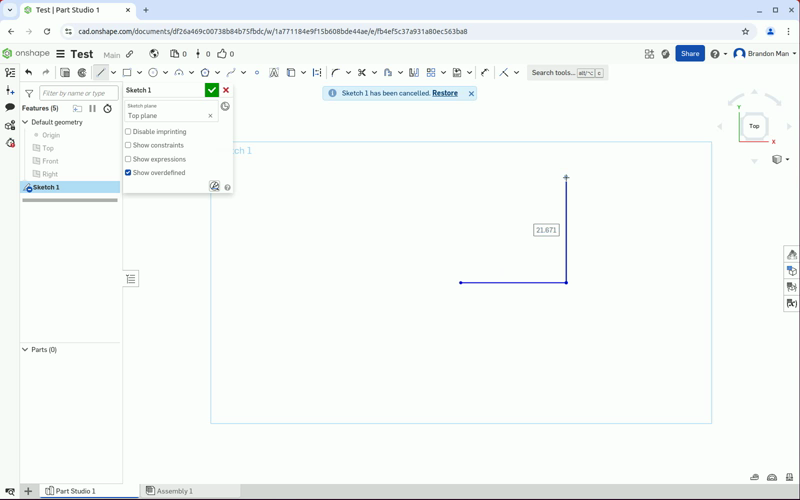
mouse_move(460, 177)
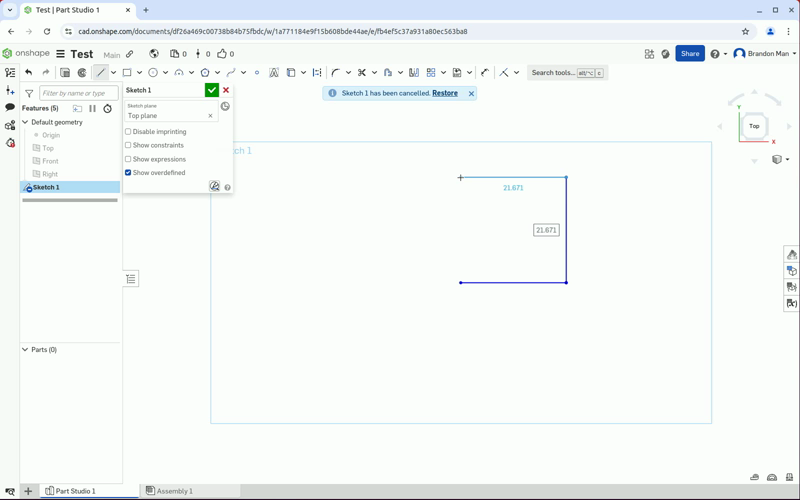
click(460, 177)
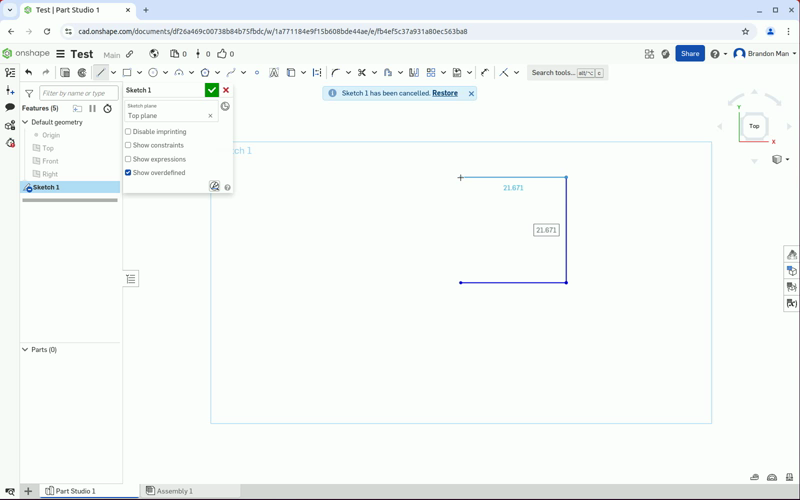
key_up(shift)
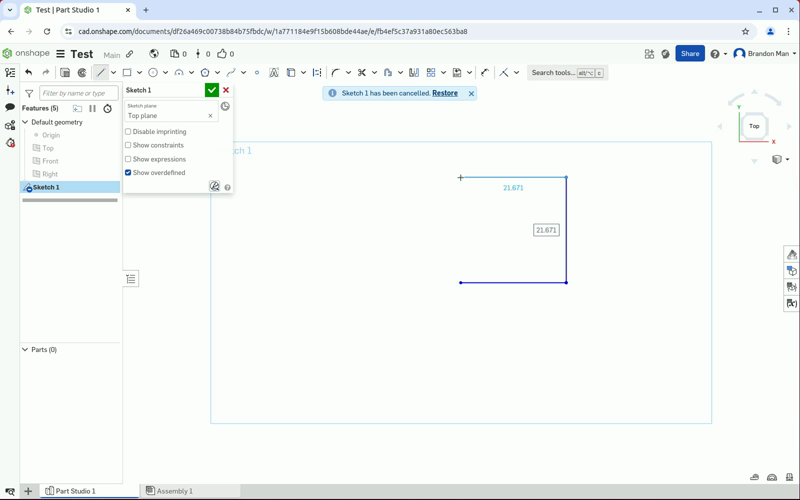
key_down(shift)
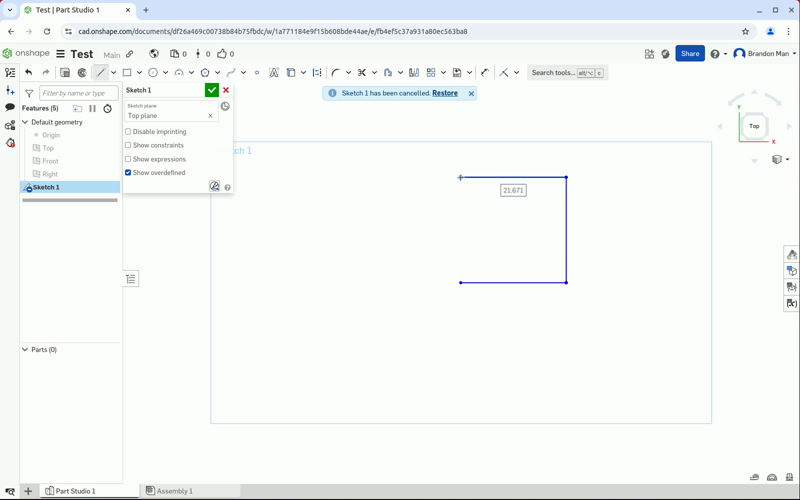
mouse_move(460, 282)
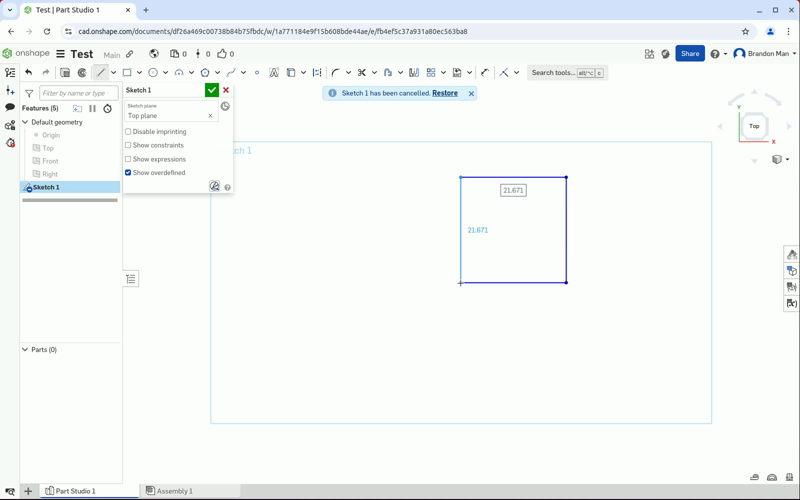
key_up(shift)
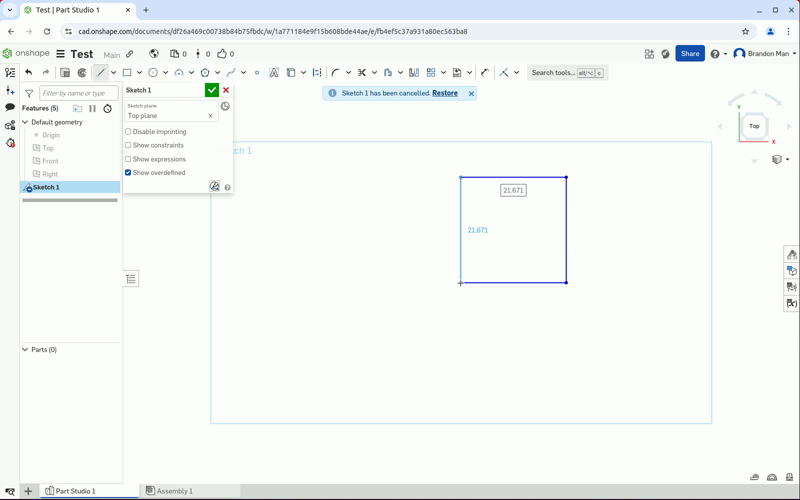
click(460, 282)
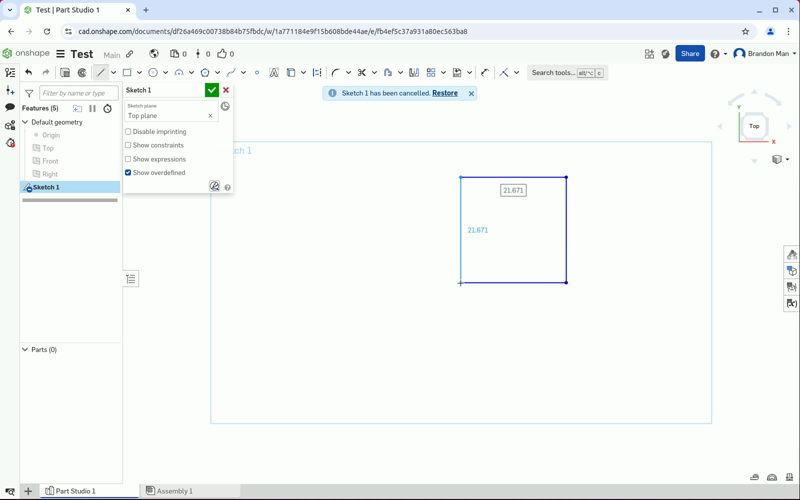
key(esc)
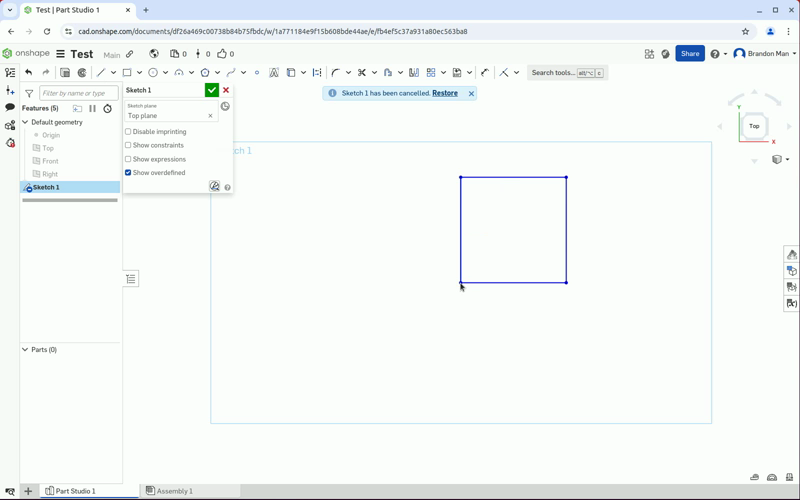
key(l)
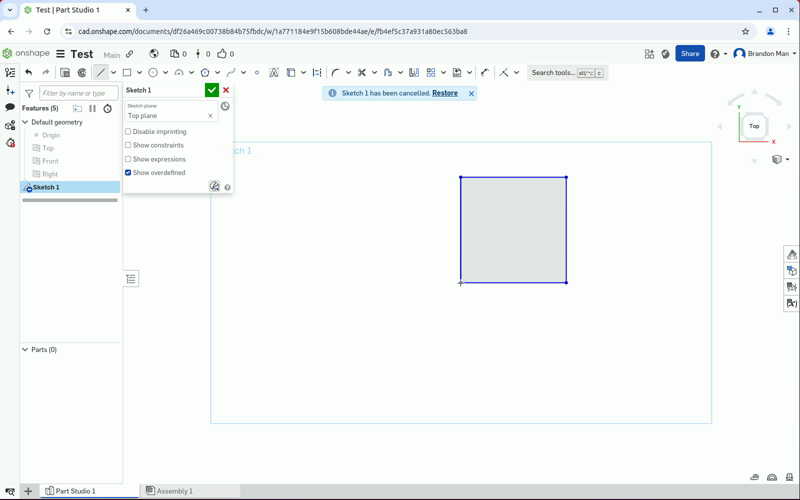
key_down(shift)
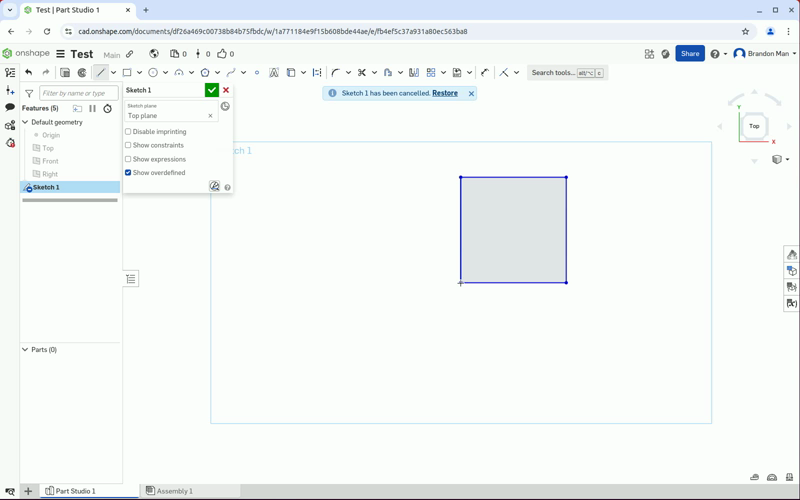
mouse_move(462, 280)
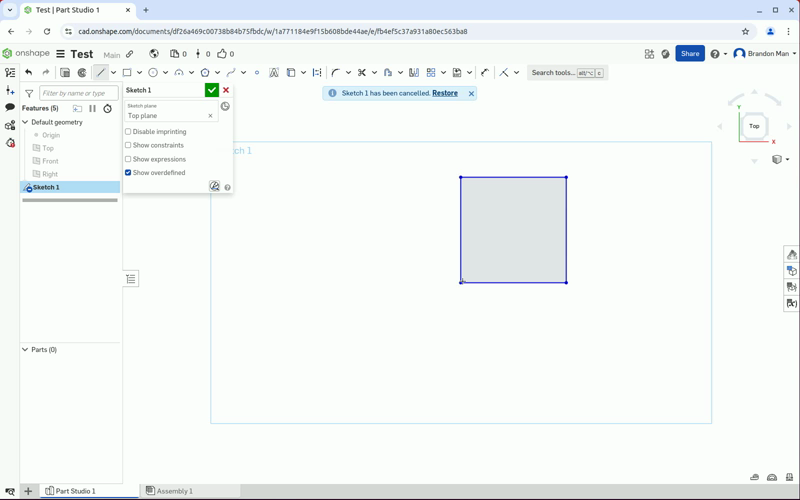
scroll(6)
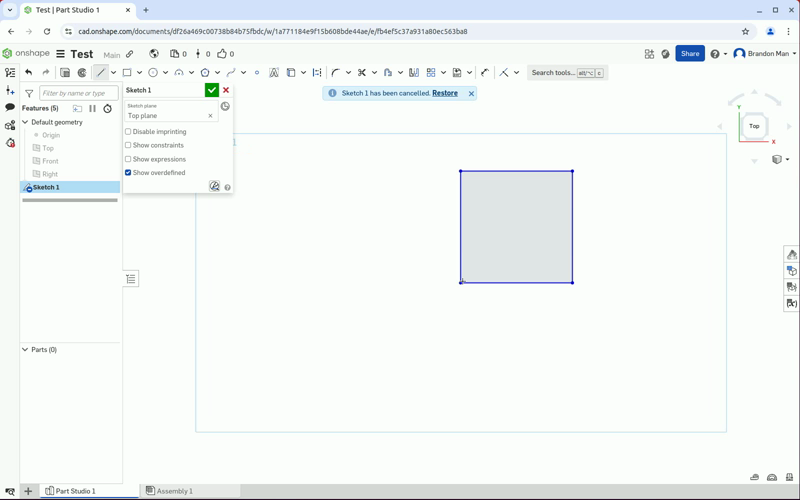
scroll(6)
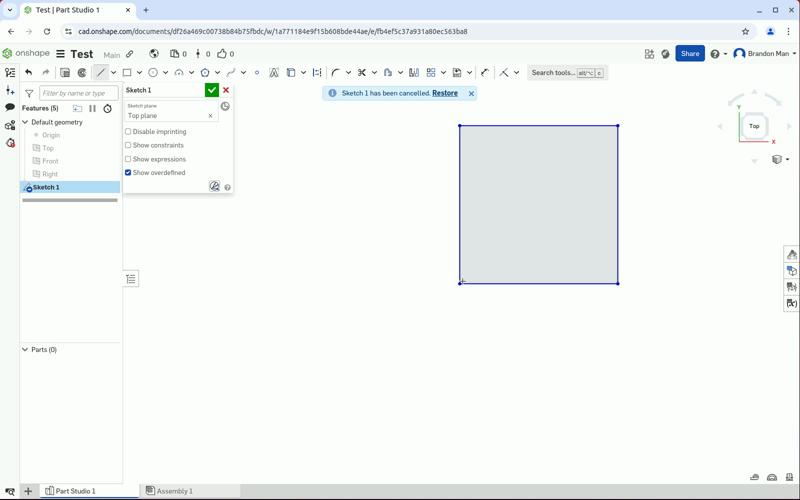
scroll(6)
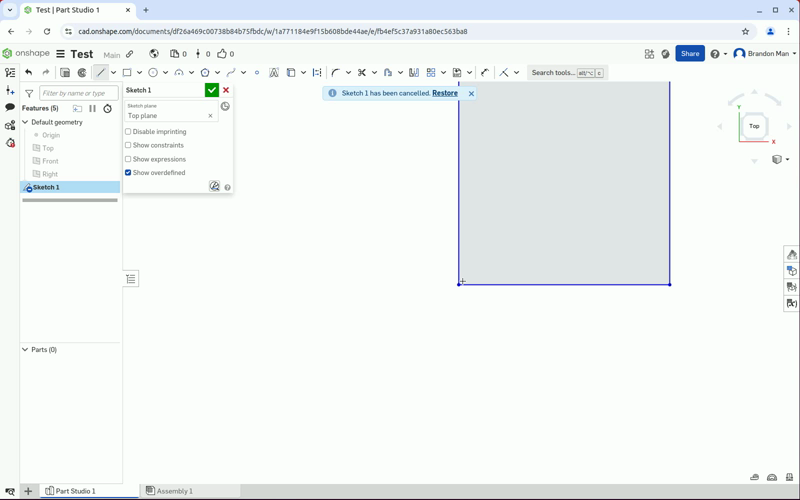
scroll(6)
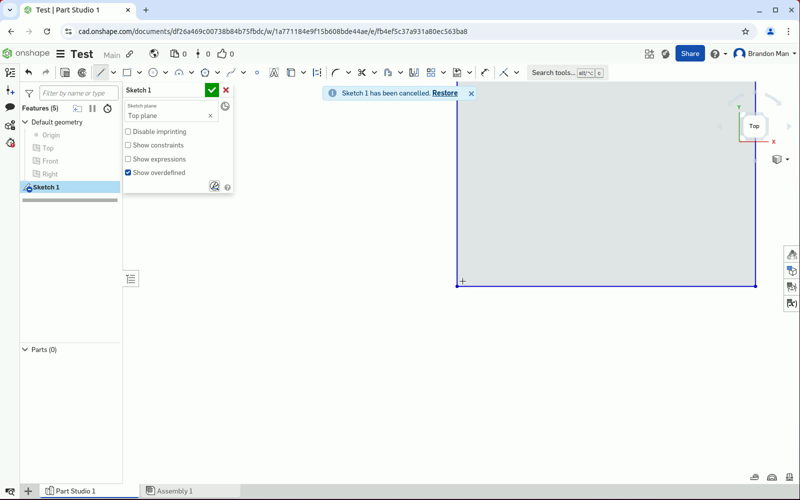
scroll(6)
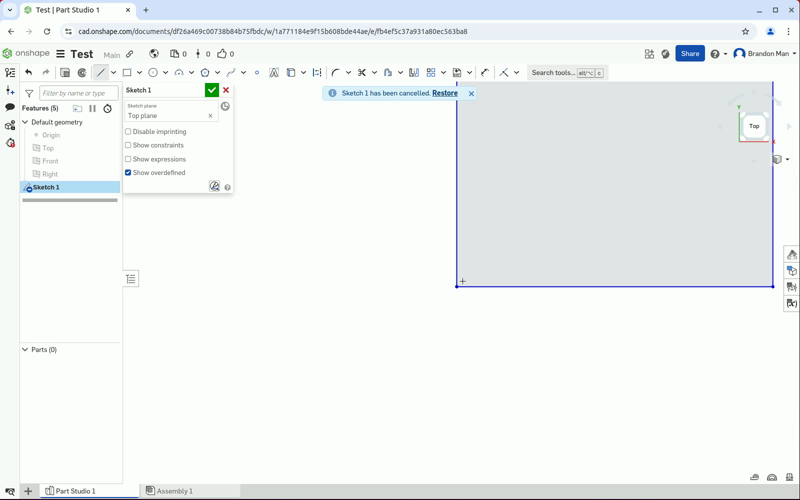
scroll(6)
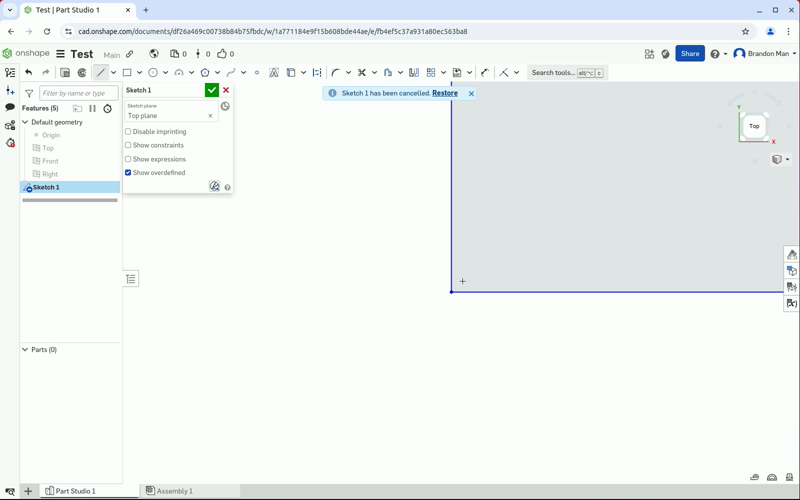
scroll(6)
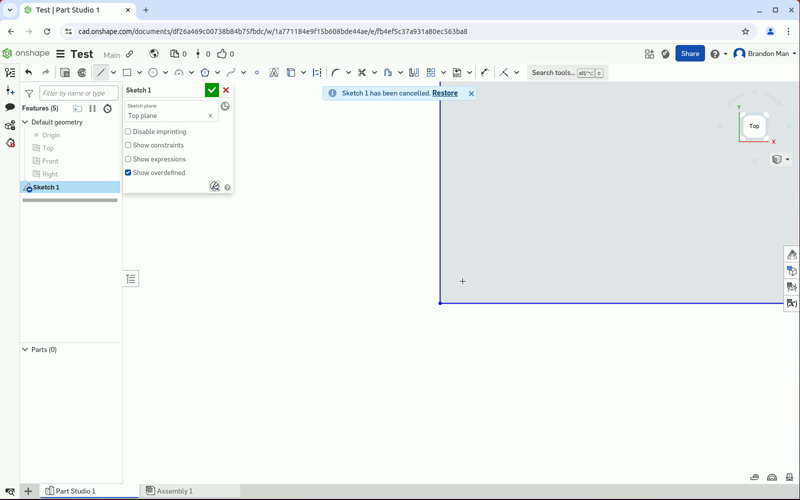
click(462, 280)
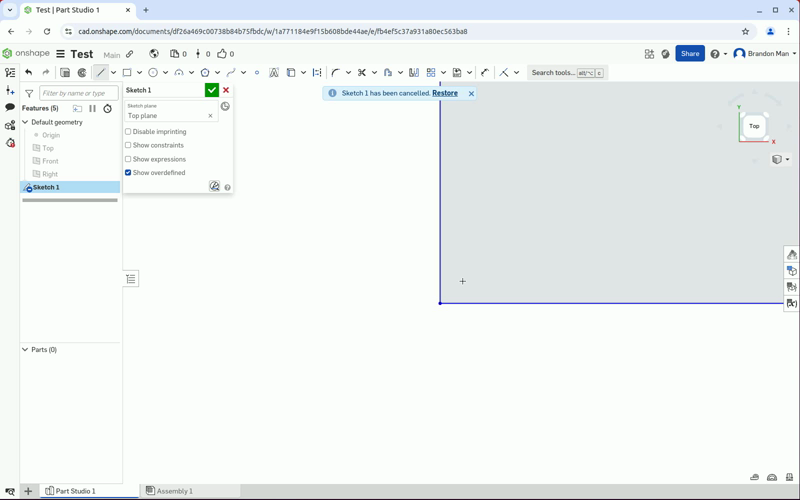
scroll(-6)
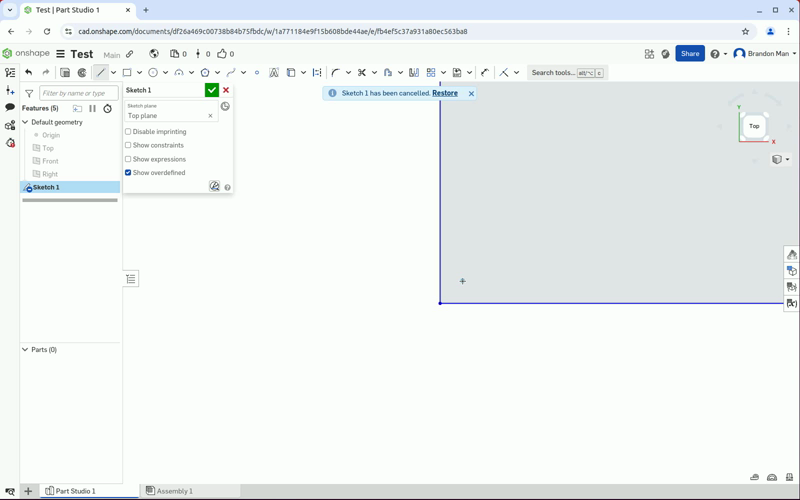
scroll(-6)
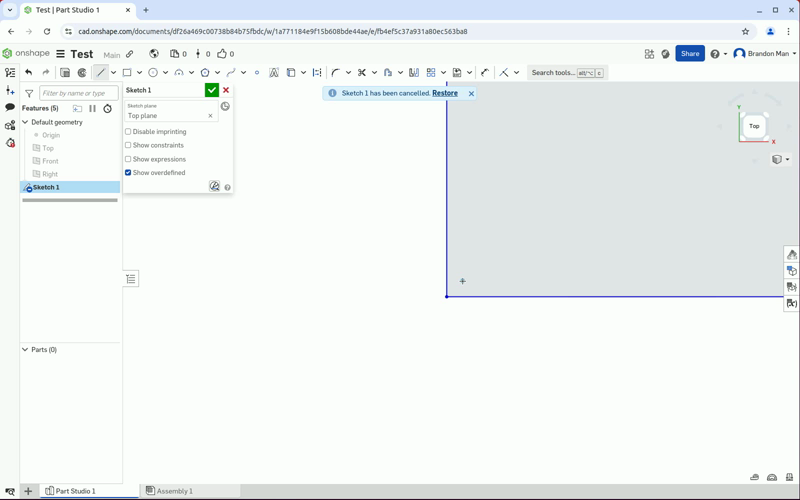
scroll(-6)
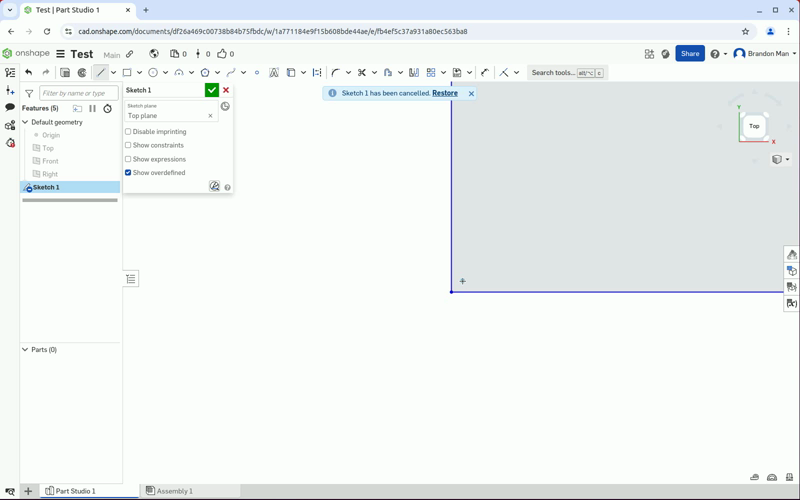
scroll(-6)
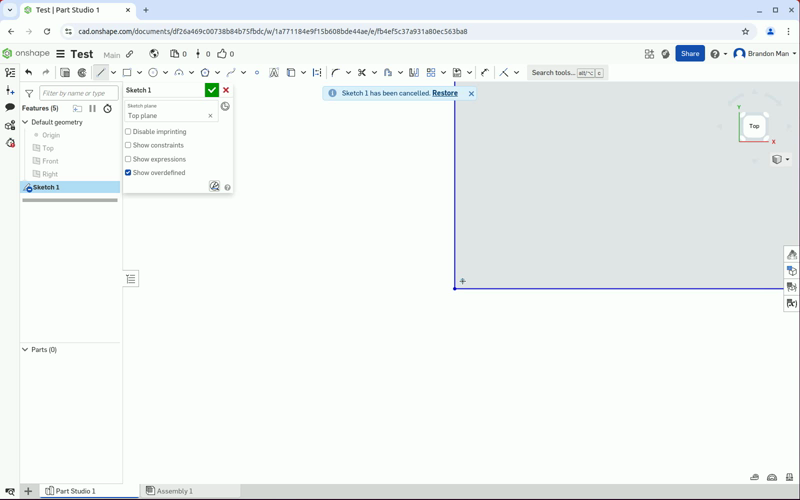
scroll(-6)
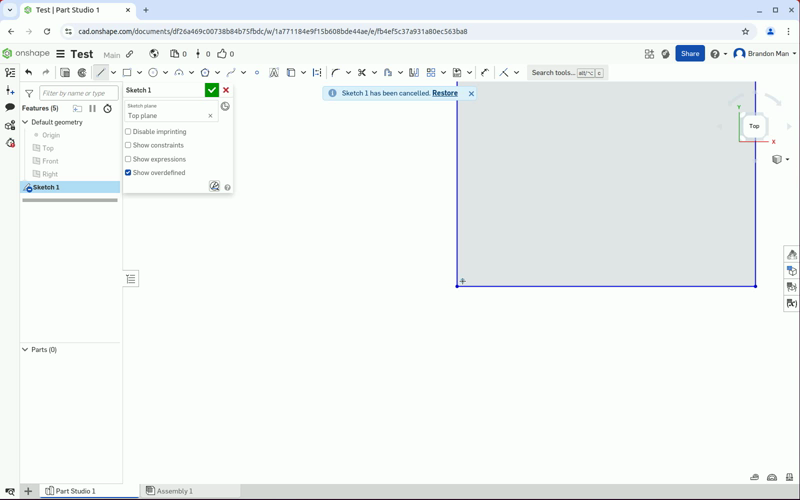
scroll(-6)
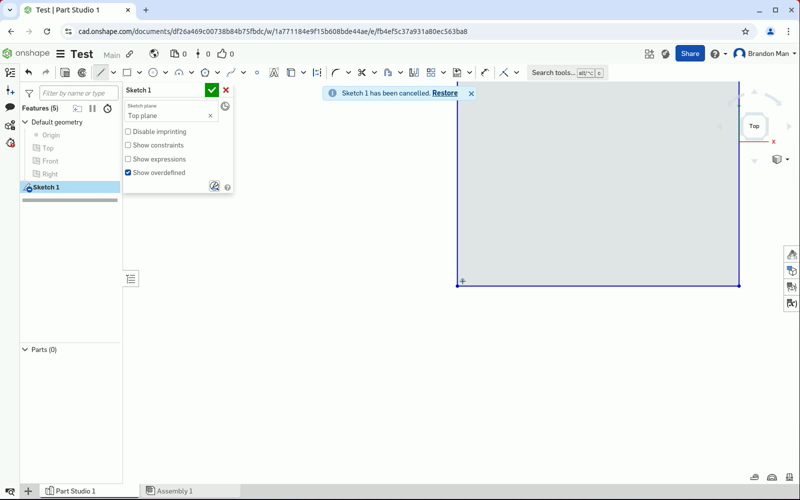
scroll(-6)
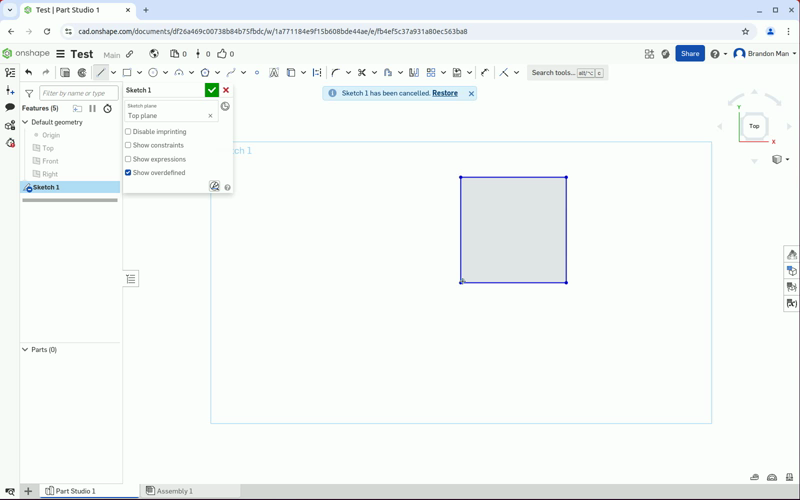
key_up(shift)
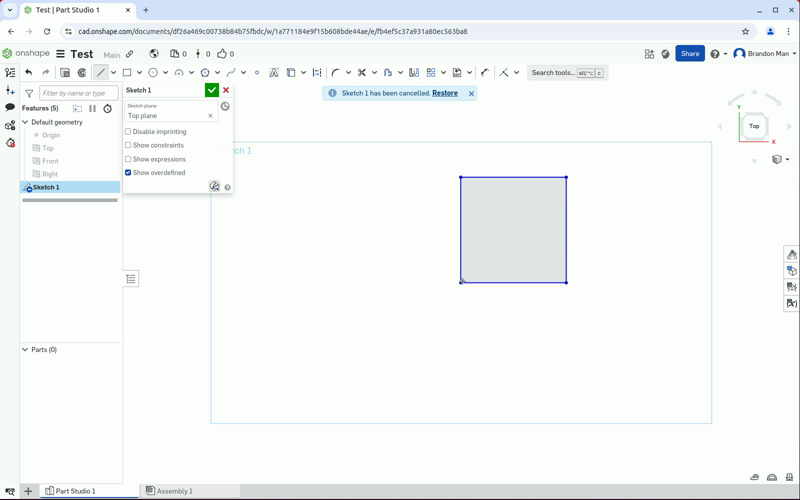
key_down(shift)
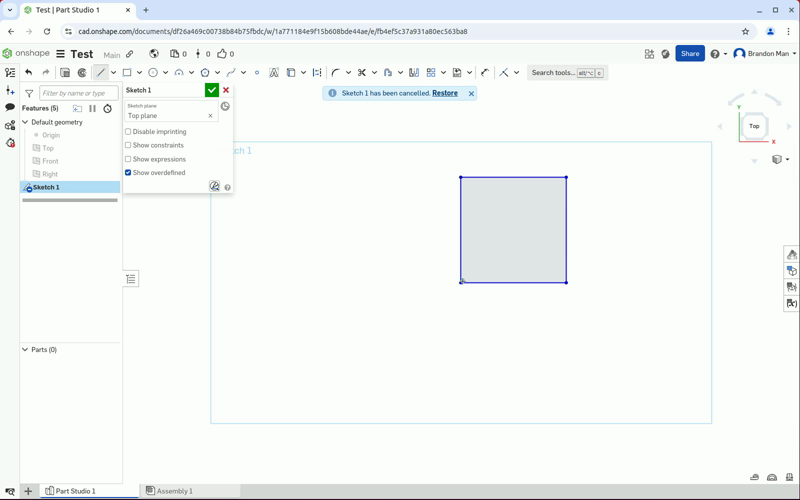
mouse_move(564, 280)
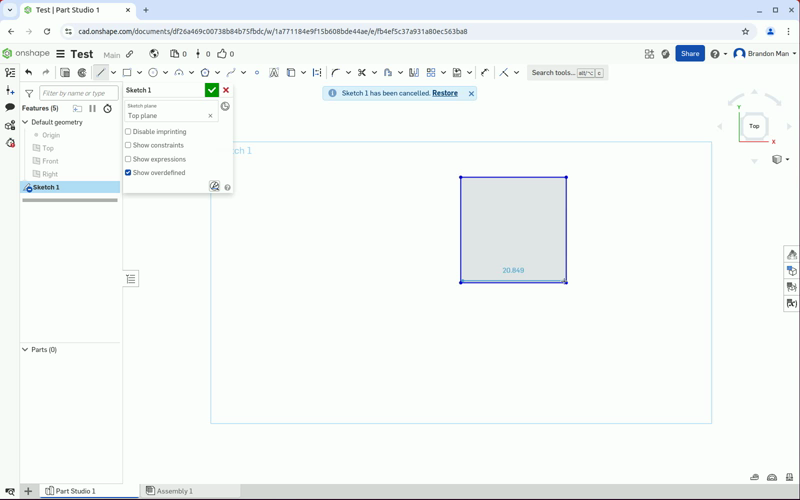
scroll(6)
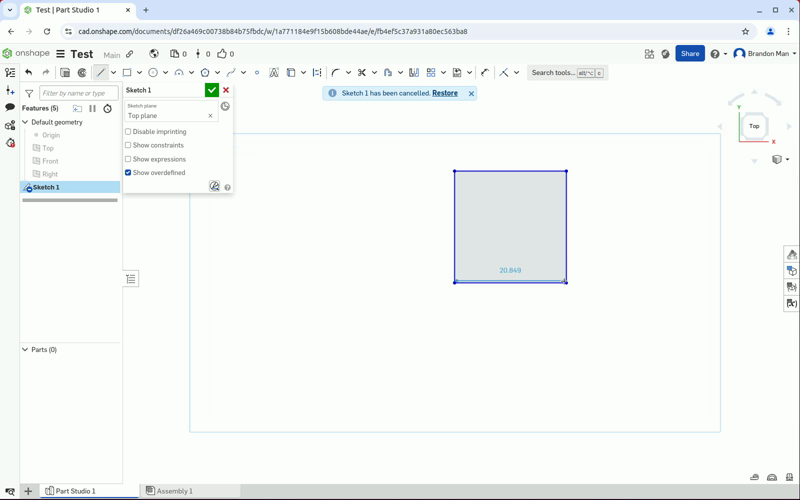
scroll(6)
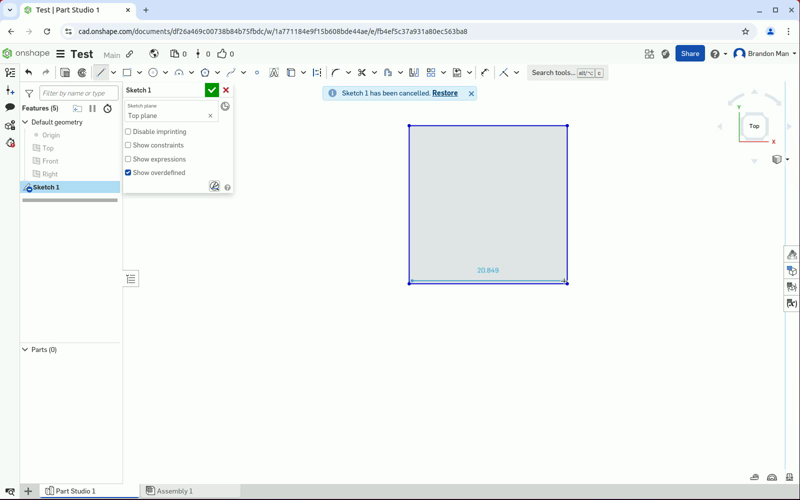
scroll(6)
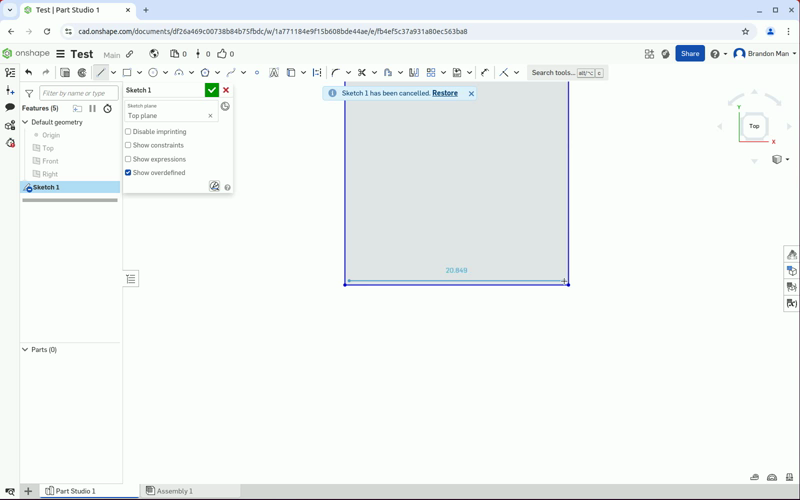
scroll(6)
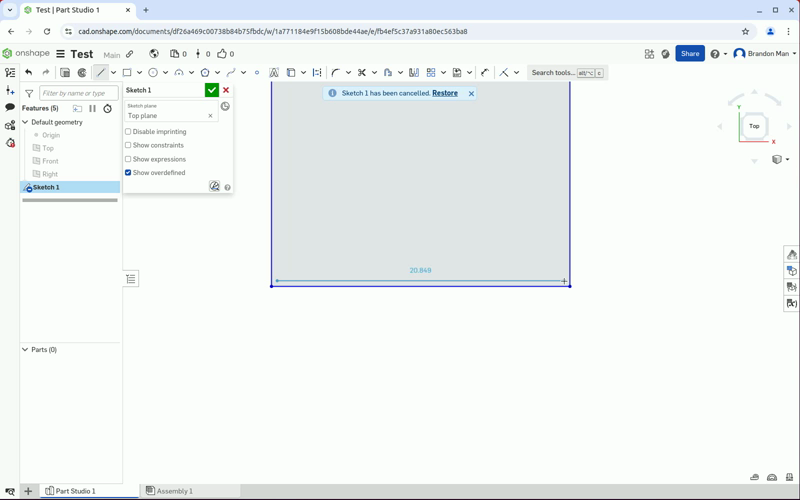
scroll(6)
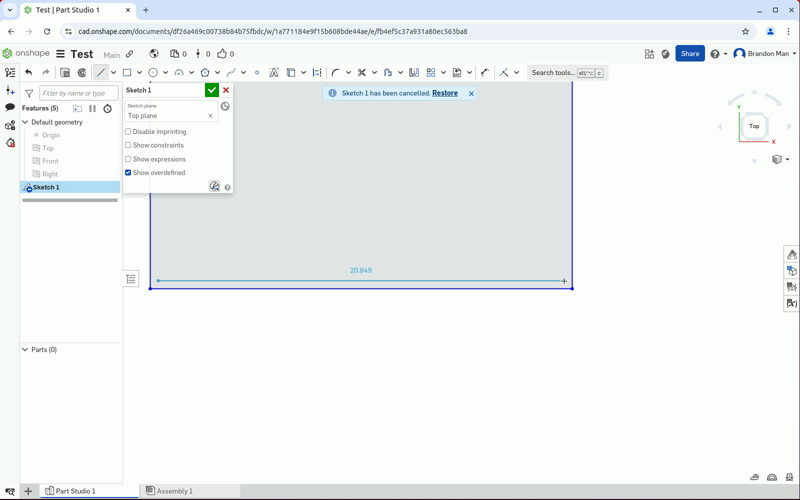
scroll(6)
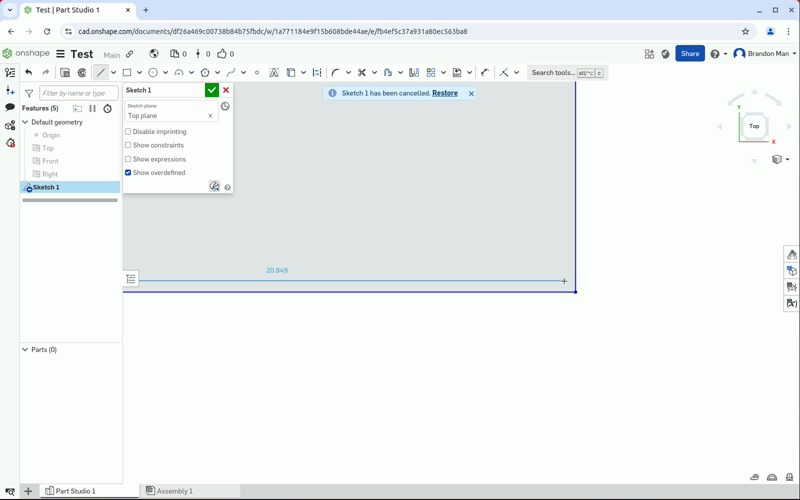
scroll(6)
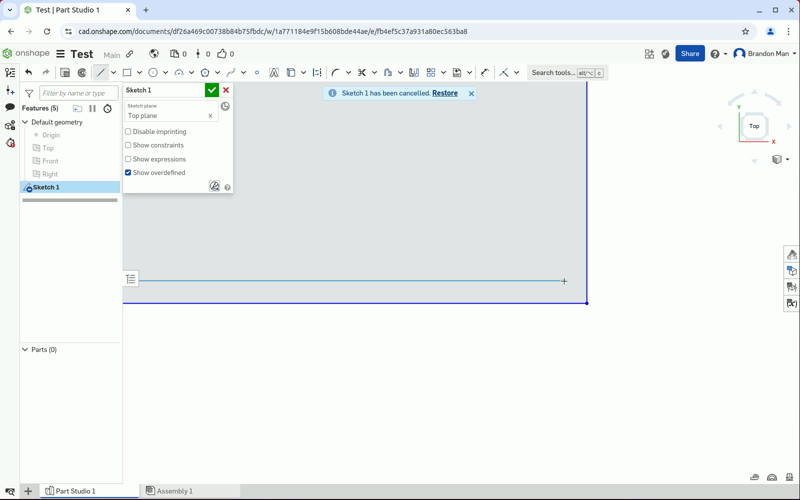
click(564, 280)
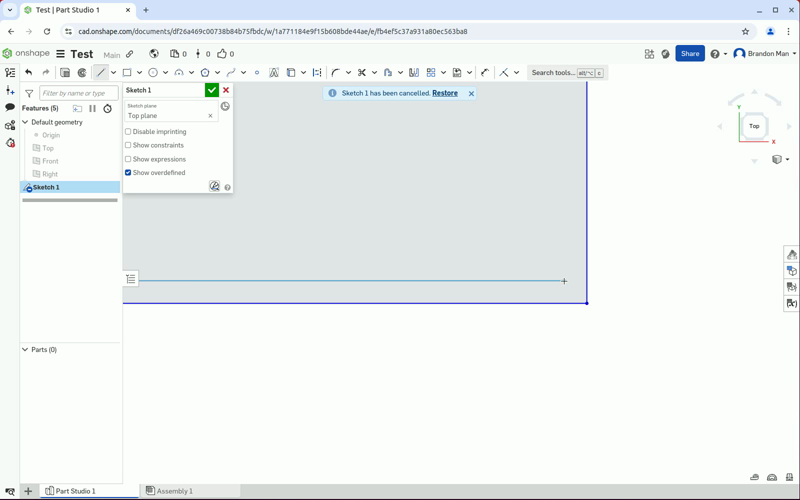
scroll(-6)
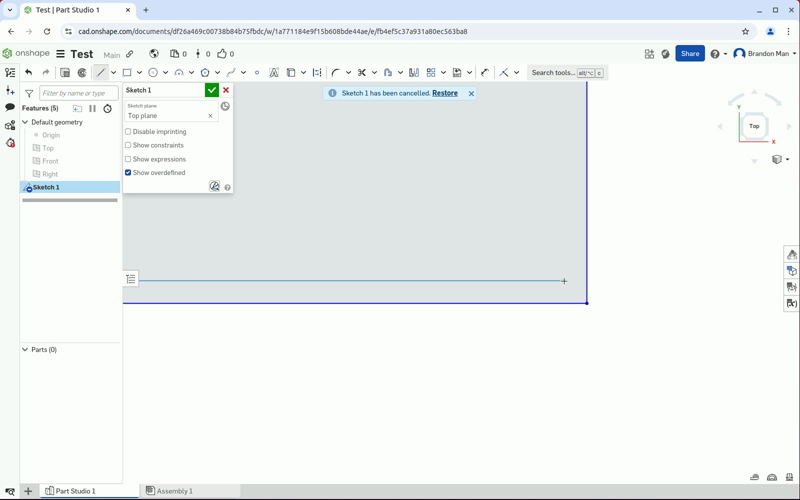
scroll(-6)
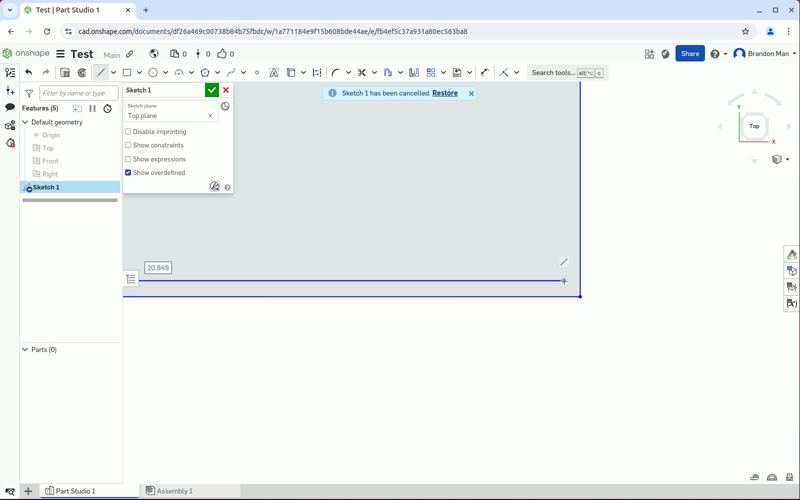
scroll(-6)
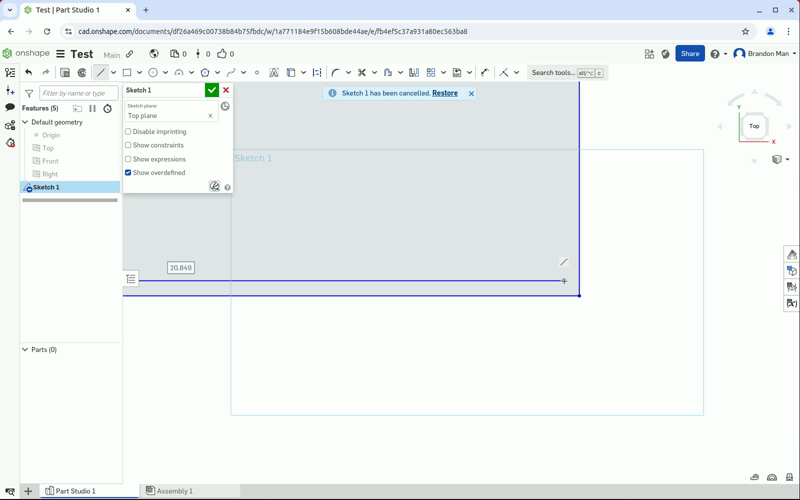
scroll(-6)
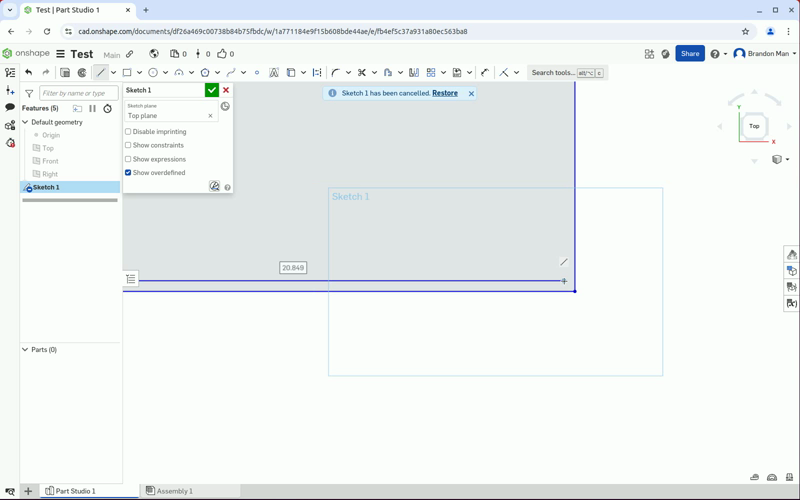
scroll(-6)
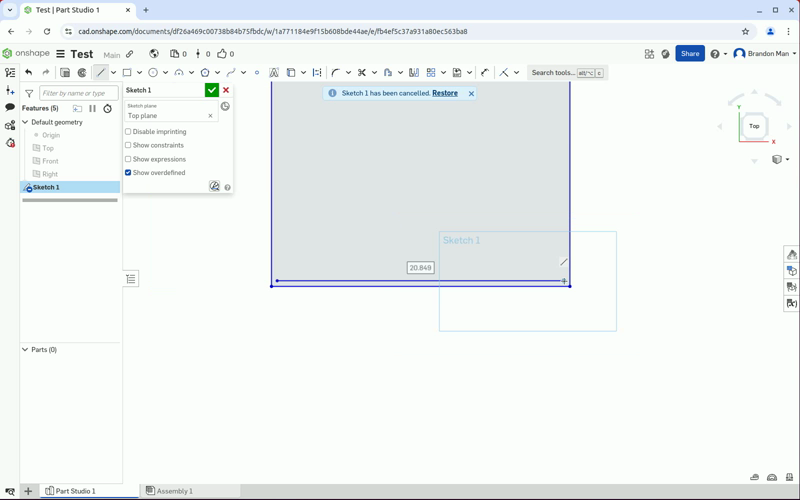
scroll(-6)
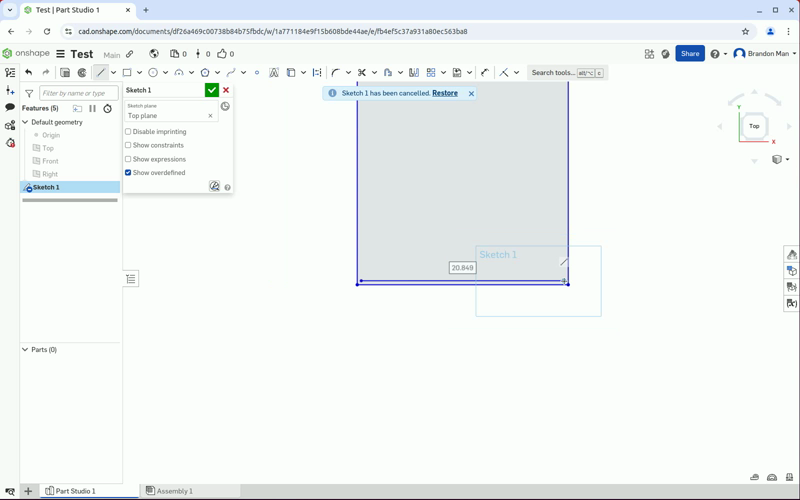
scroll(-6)
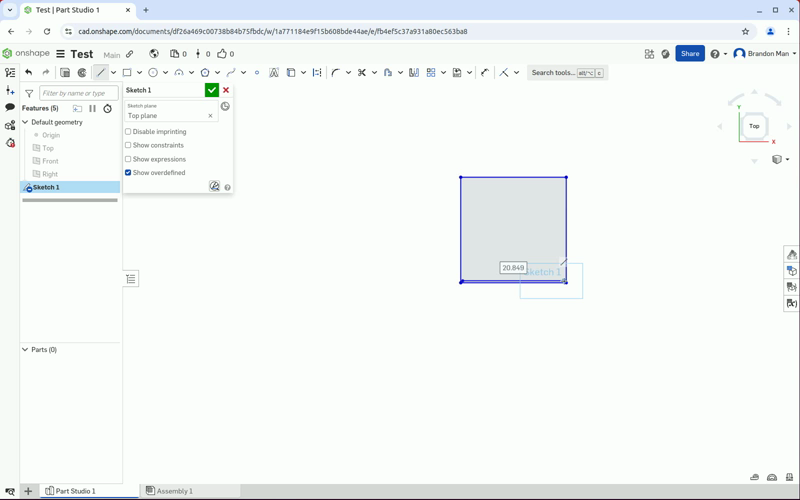
key_up(shift)
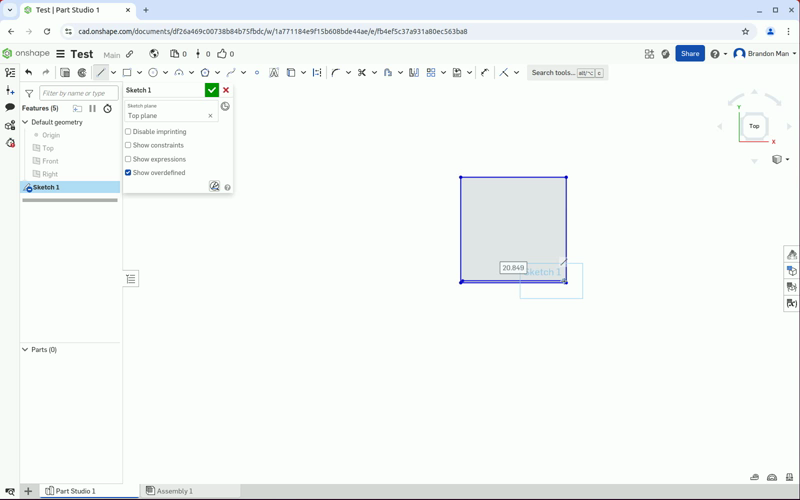
key_down(shift)
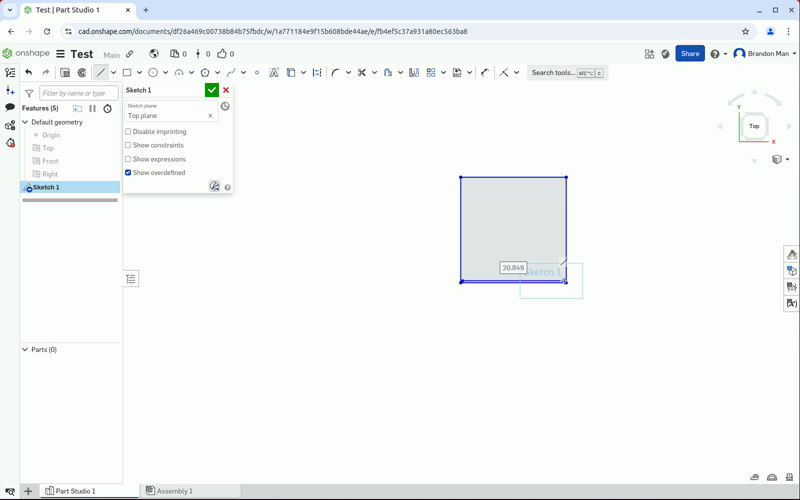
mouse_move(564, 179)
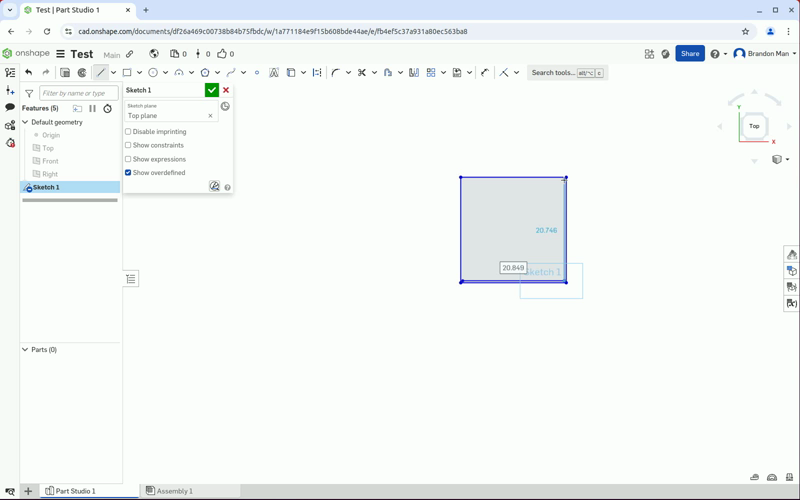
scroll(6)
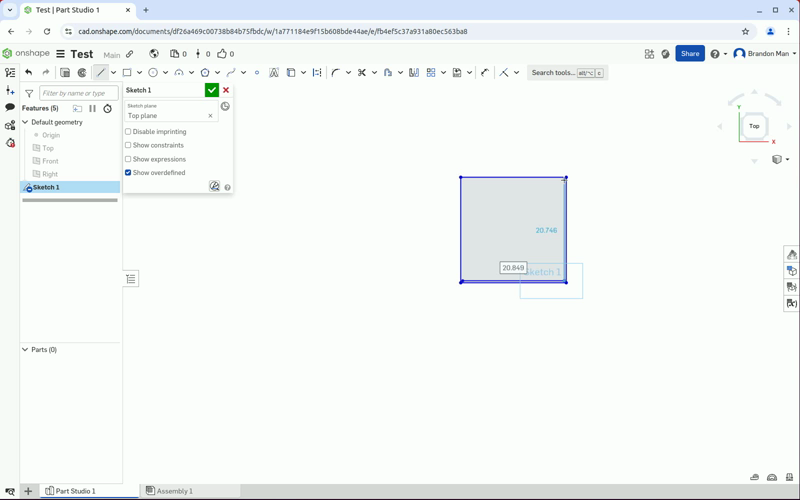
scroll(6)
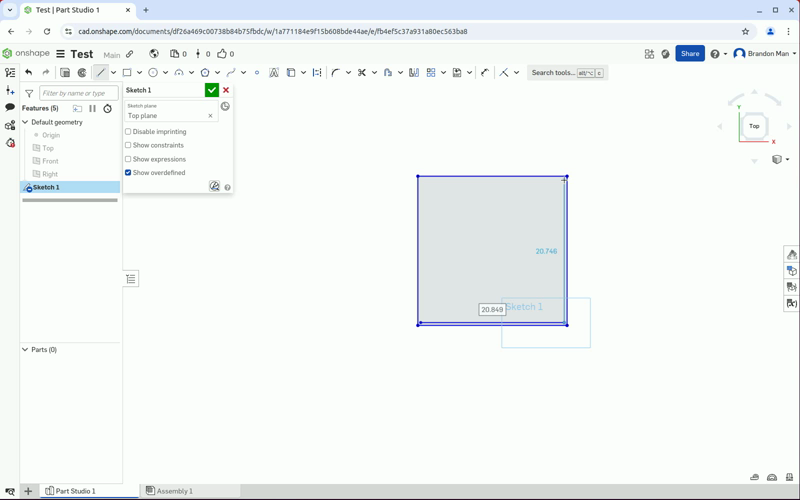
scroll(6)
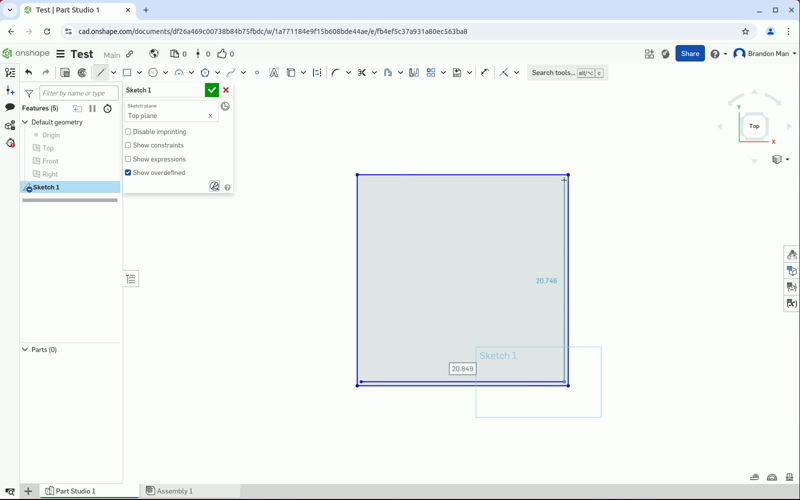
scroll(6)
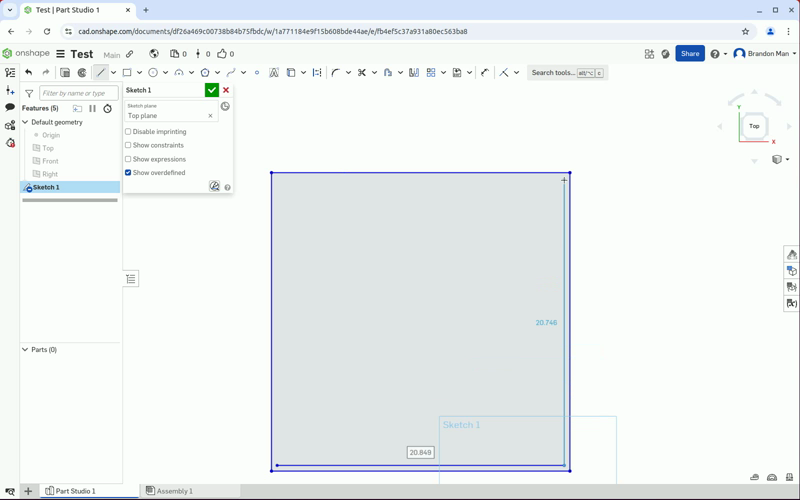
scroll(6)
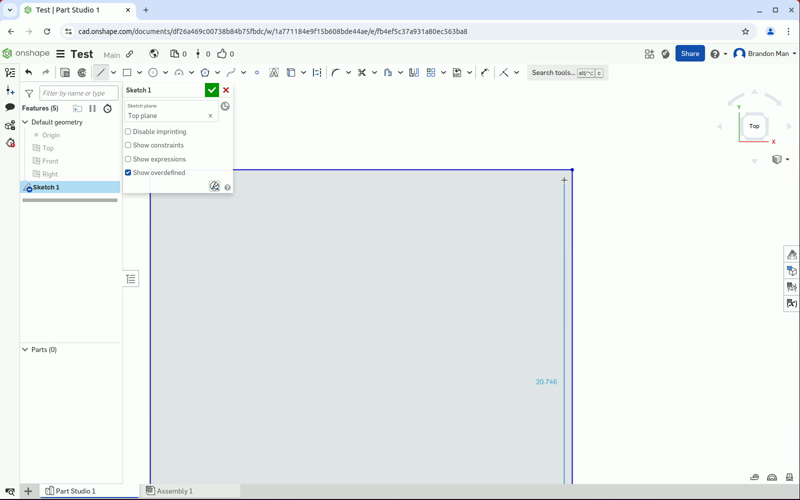
scroll(6)
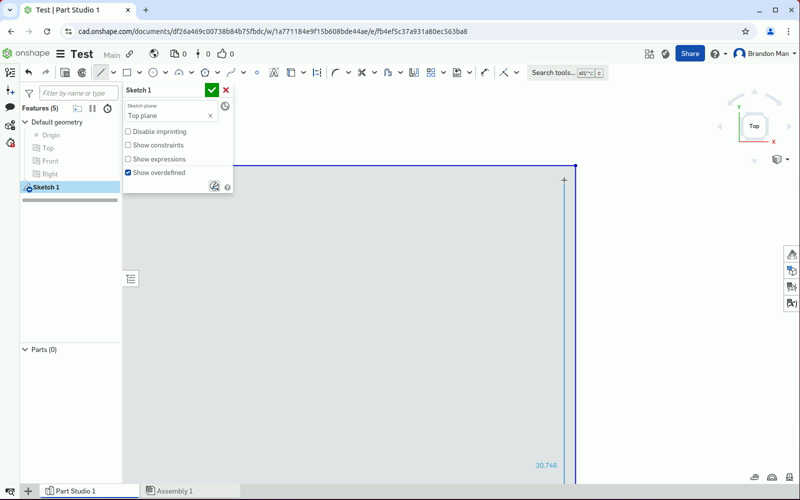
scroll(6)
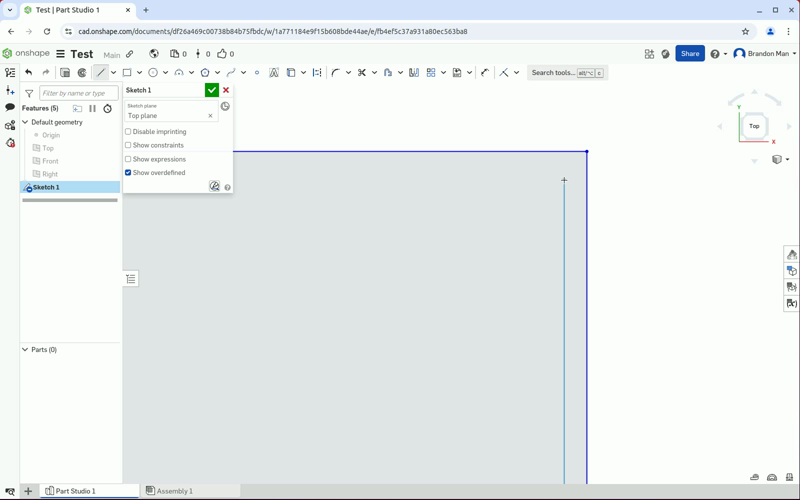
click(564, 179)
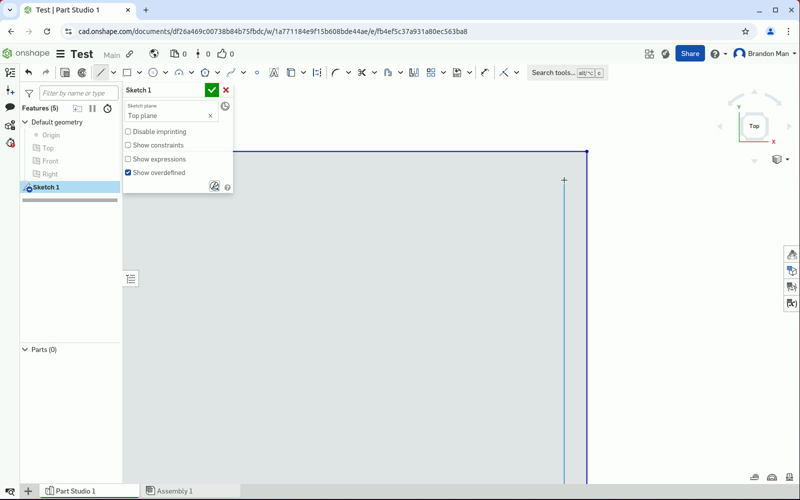
scroll(-6)
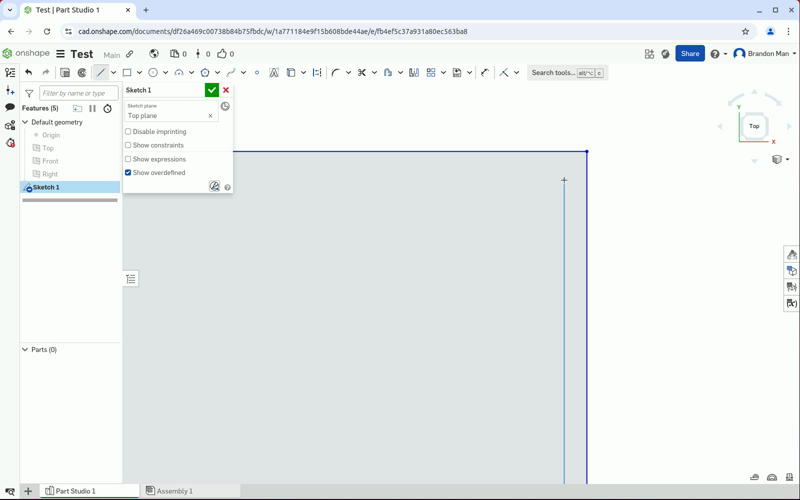
scroll(-6)
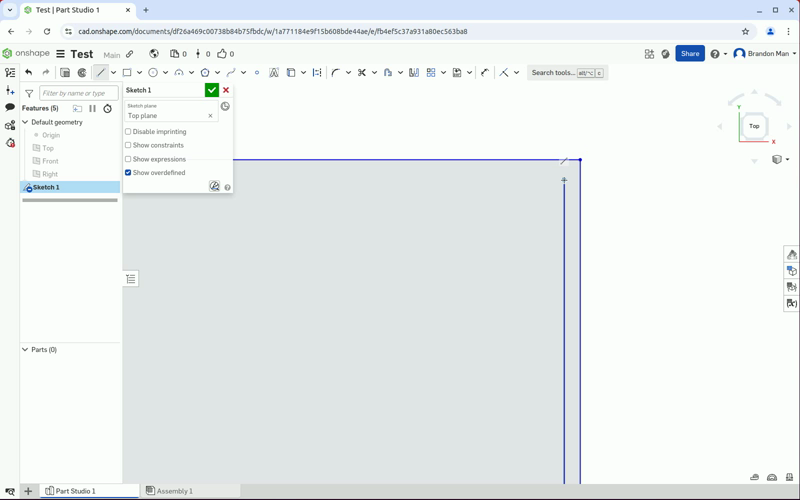
scroll(-6)
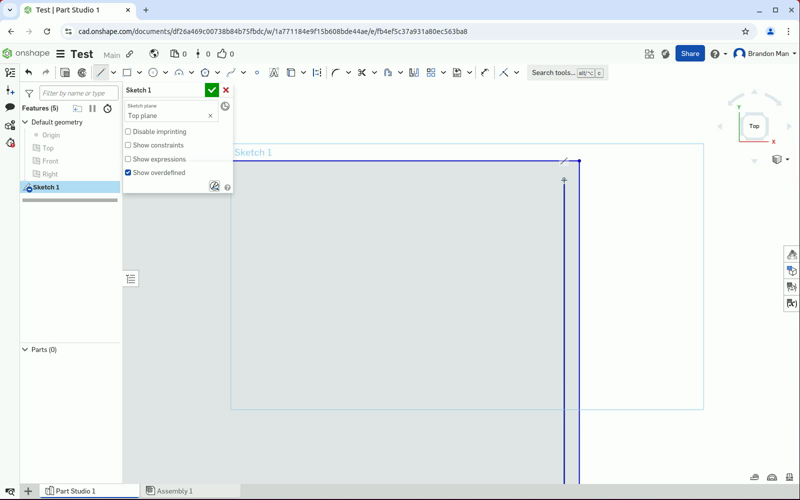
scroll(-6)
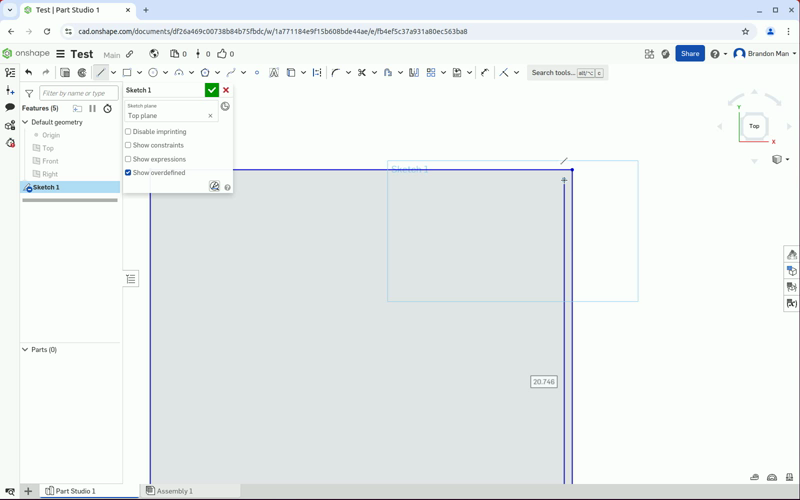
scroll(-6)
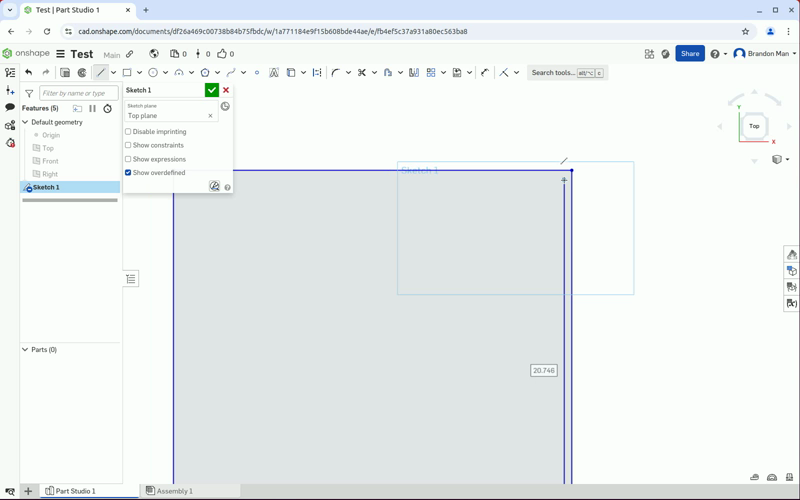
scroll(-6)
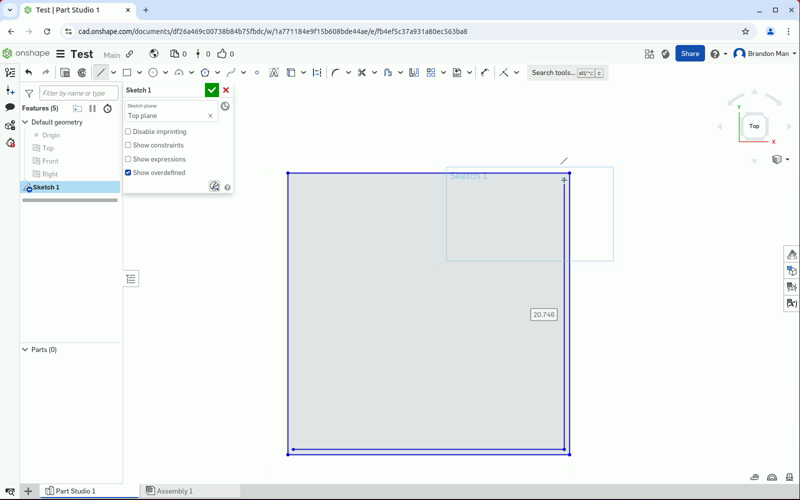
scroll(-6)
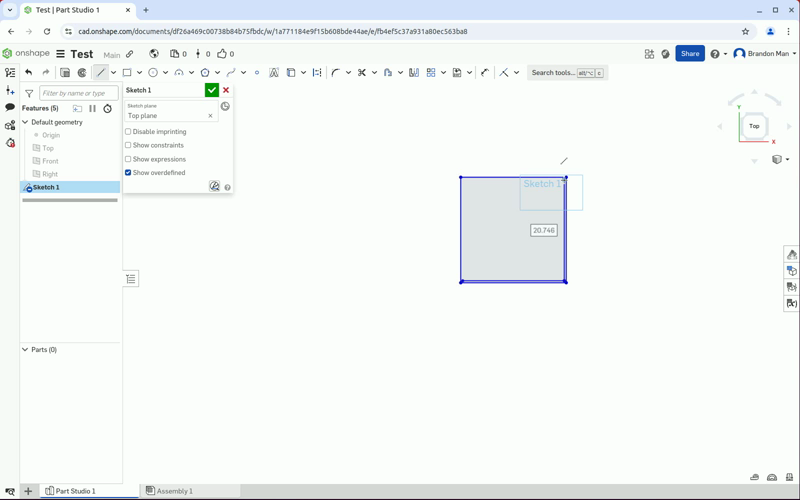
key_up(shift)
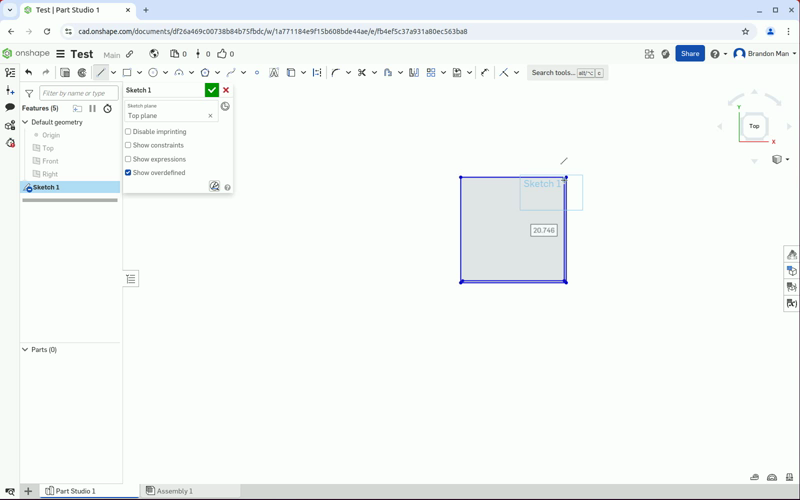
key_down(shift)
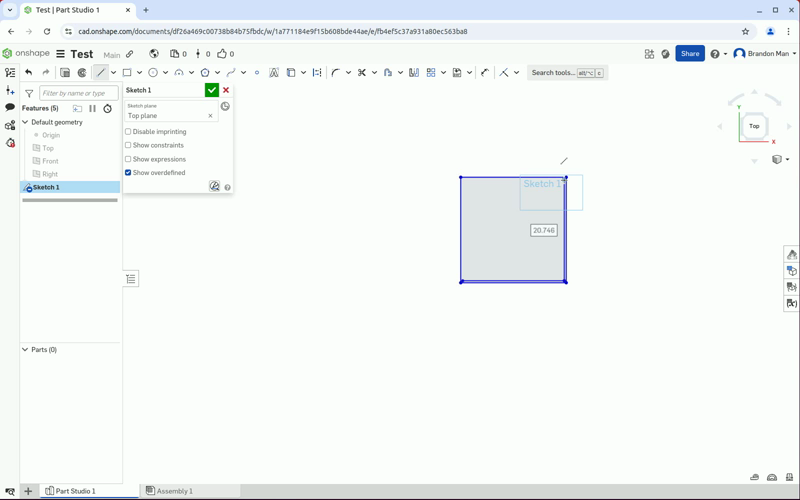
mouse_move(462, 179)
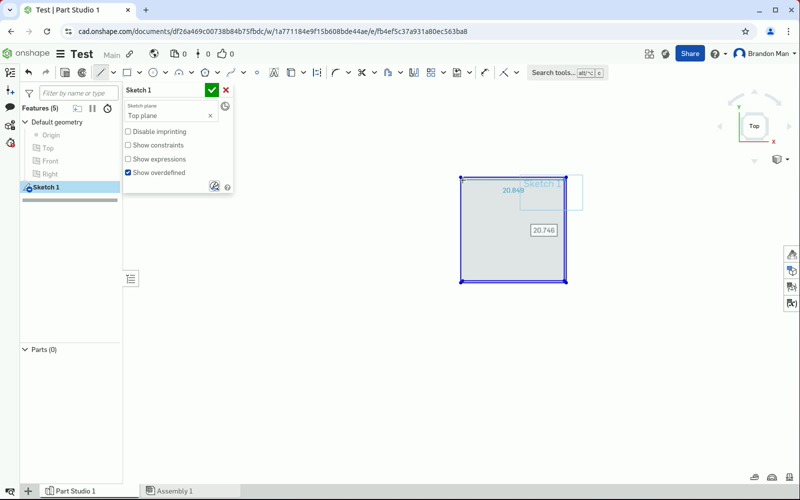
scroll(6)
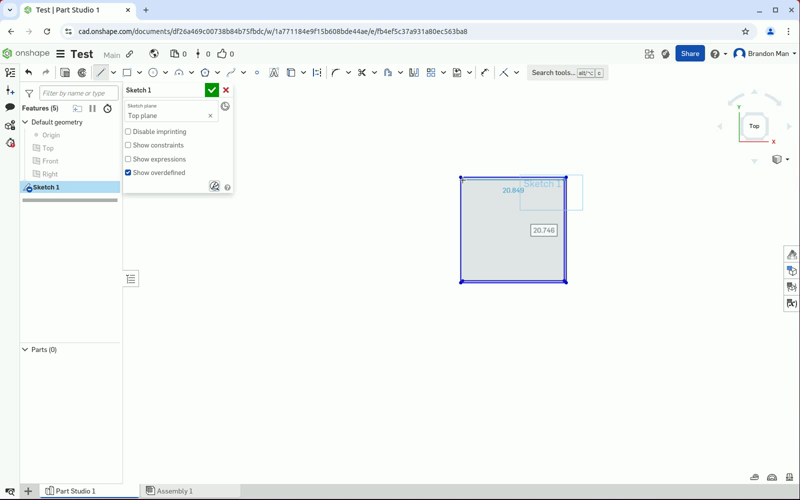
scroll(6)
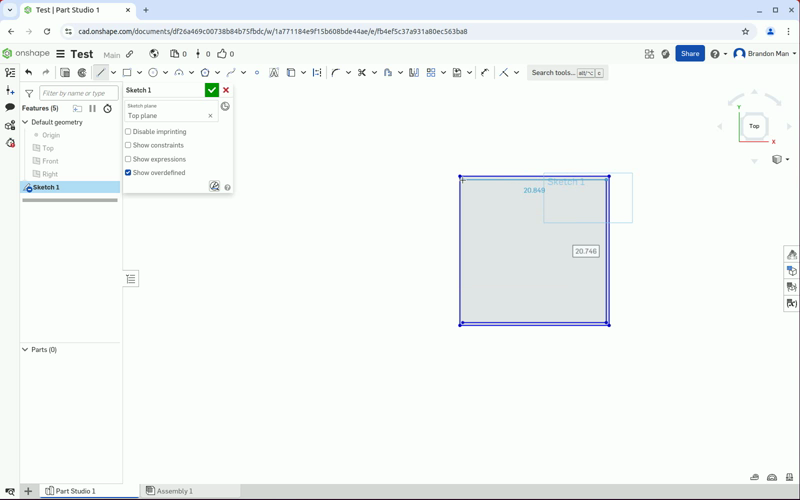
scroll(6)
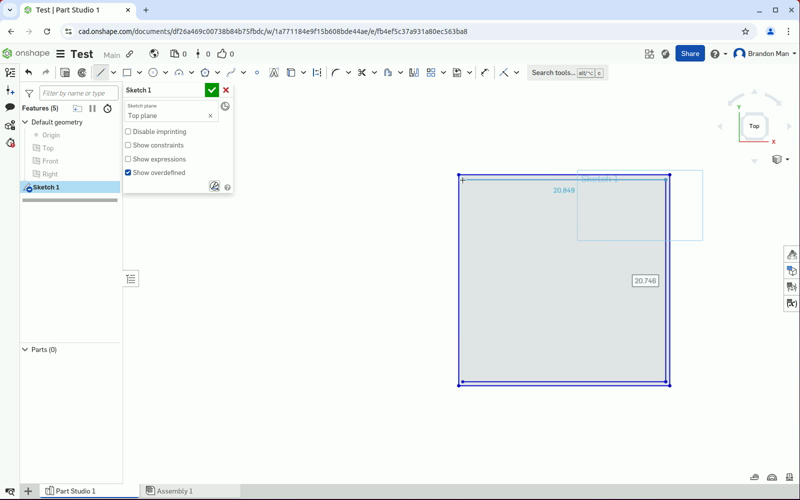
scroll(6)
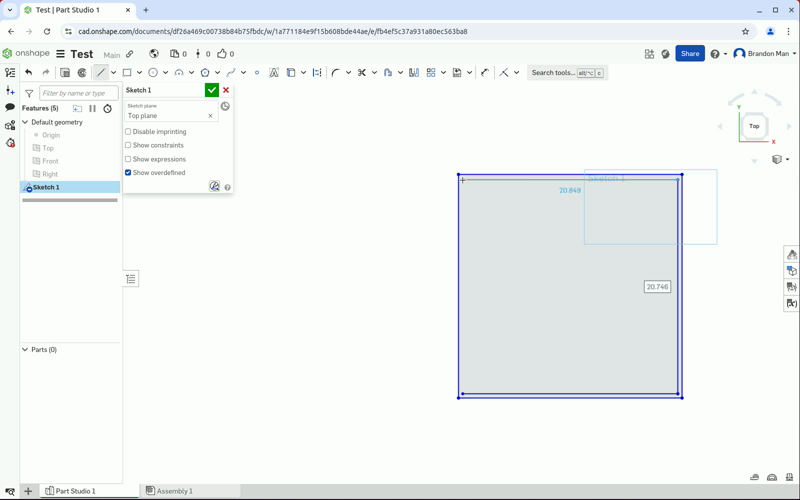
scroll(6)
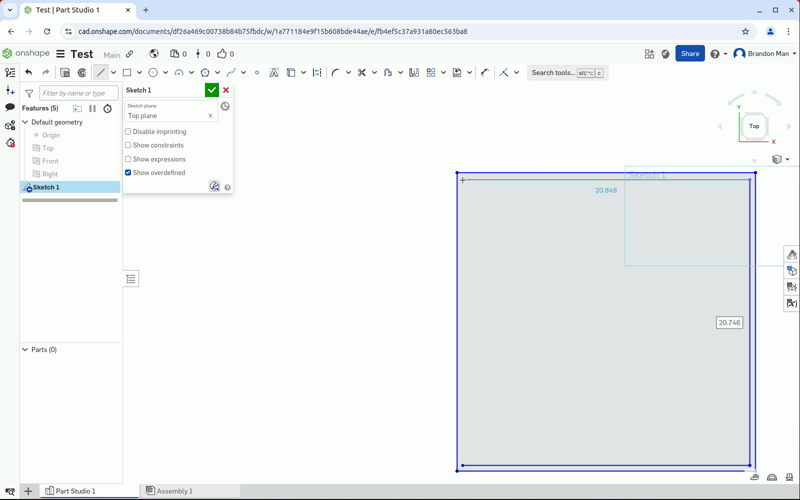
scroll(6)
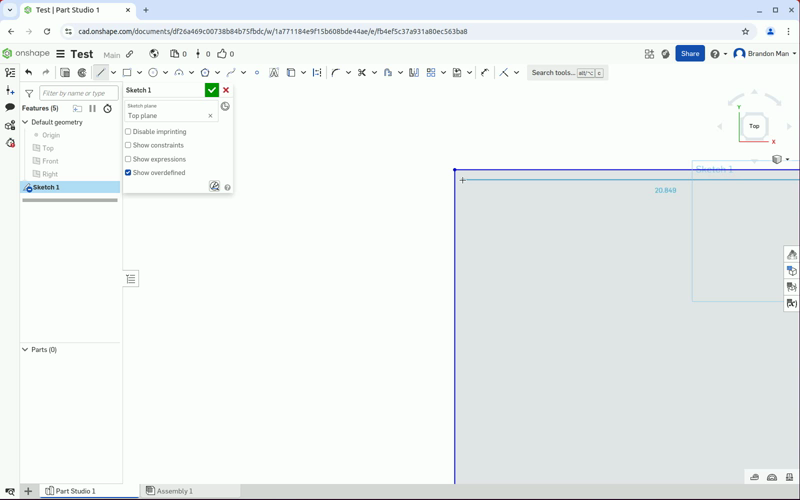
scroll(6)
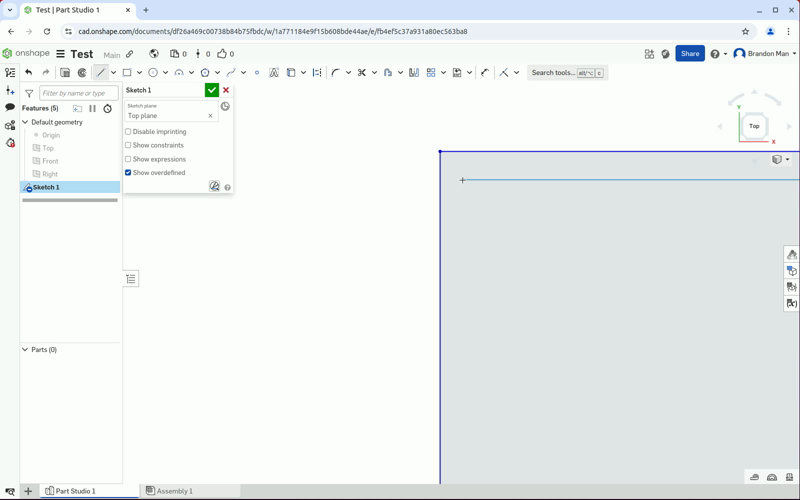
click(462, 179)
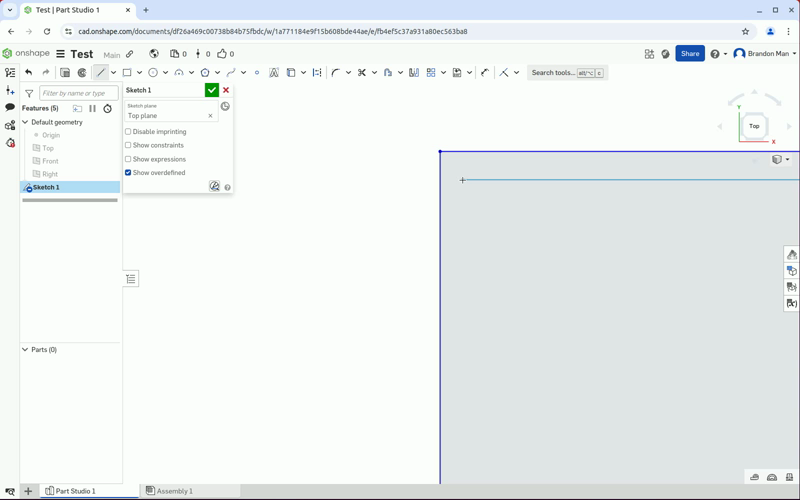
scroll(-6)
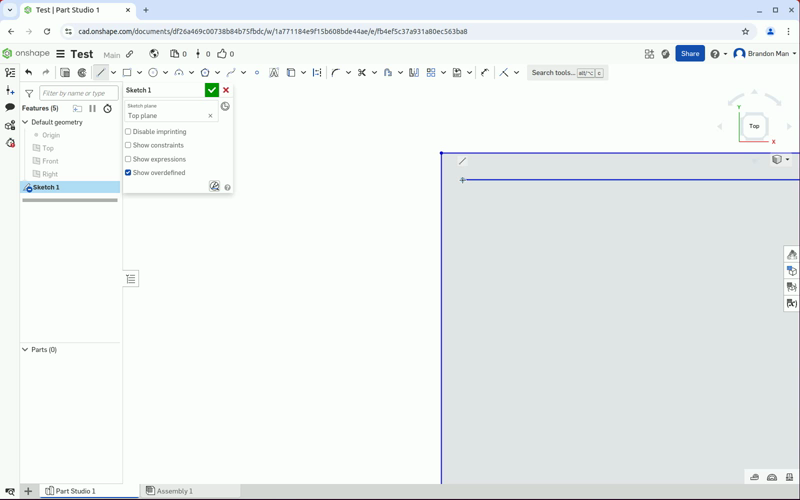
scroll(-6)
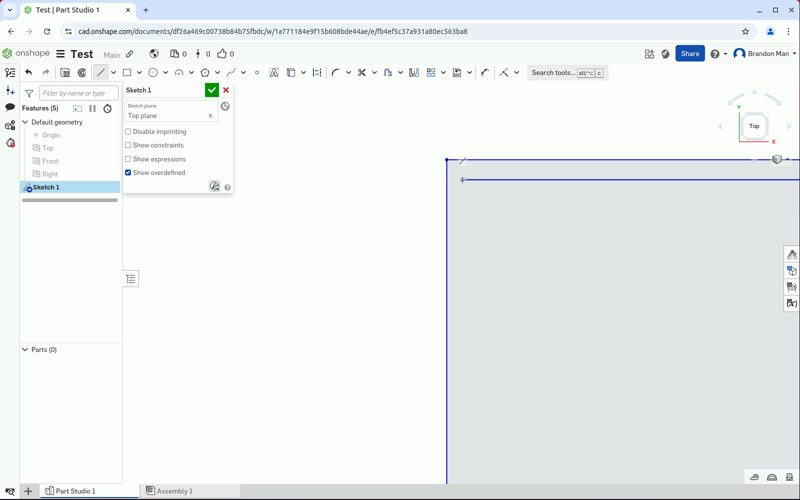
scroll(-6)
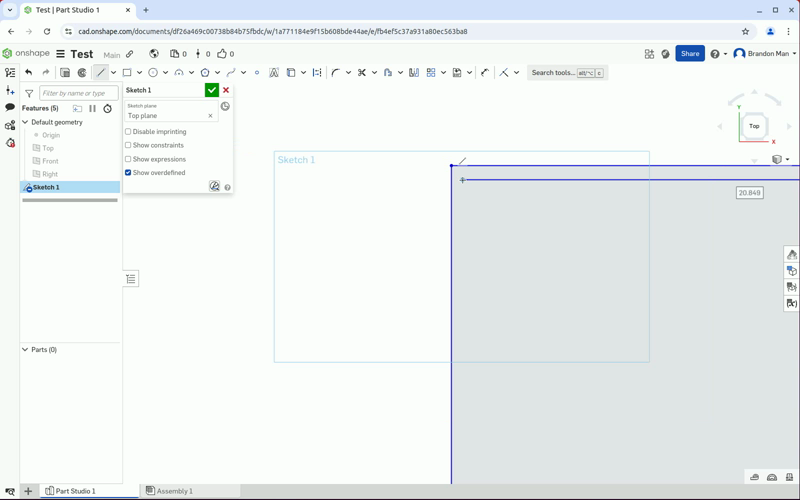
scroll(-6)
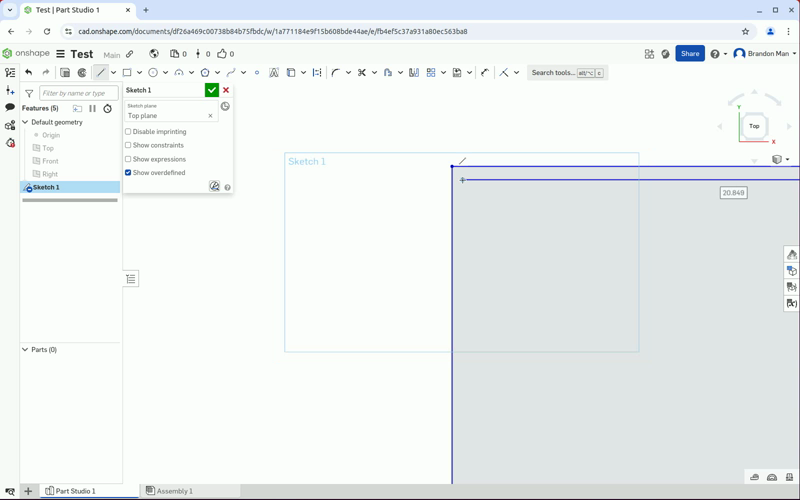
scroll(-6)
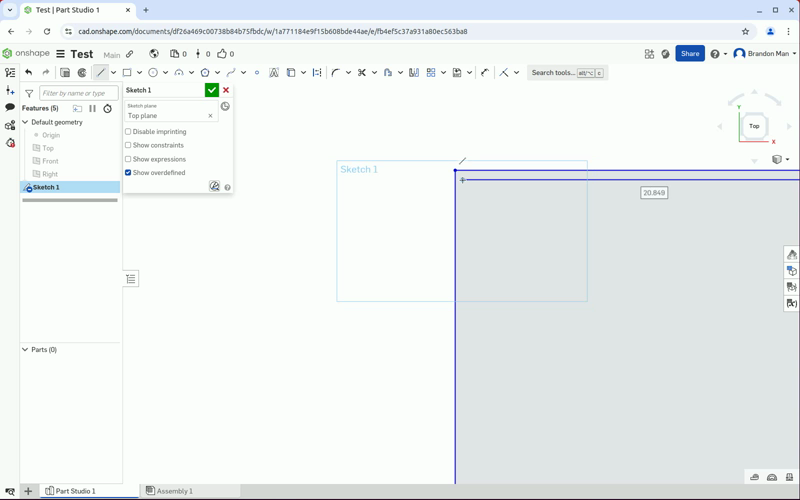
scroll(-6)
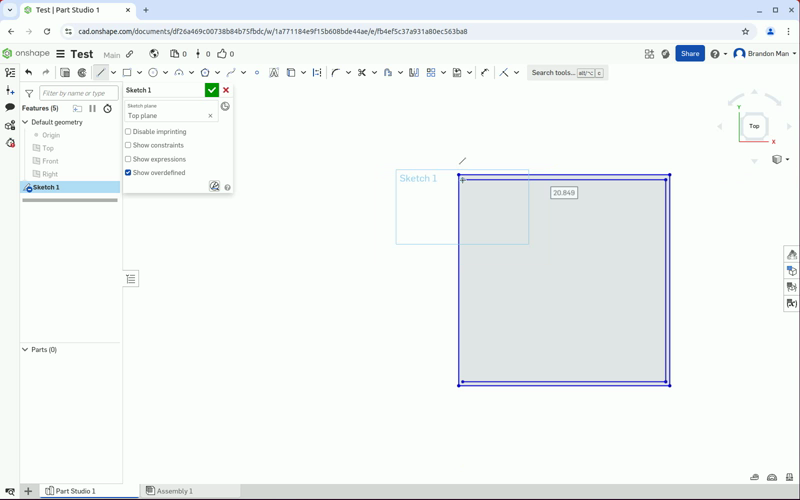
scroll(-6)
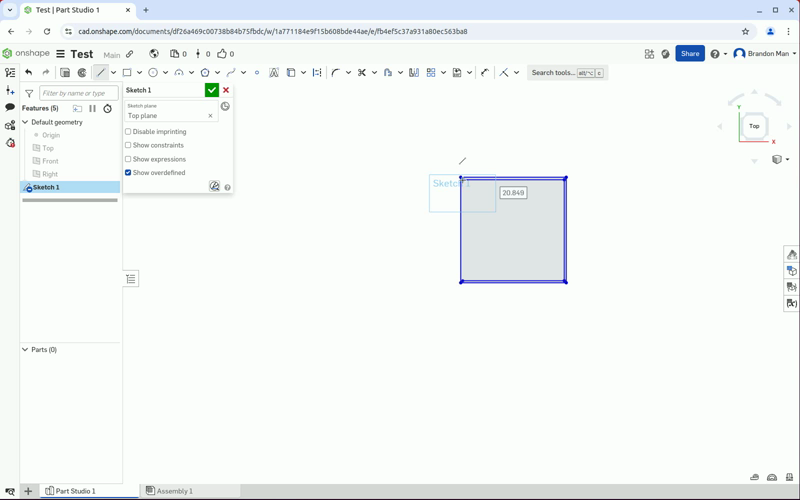
key_up(shift)
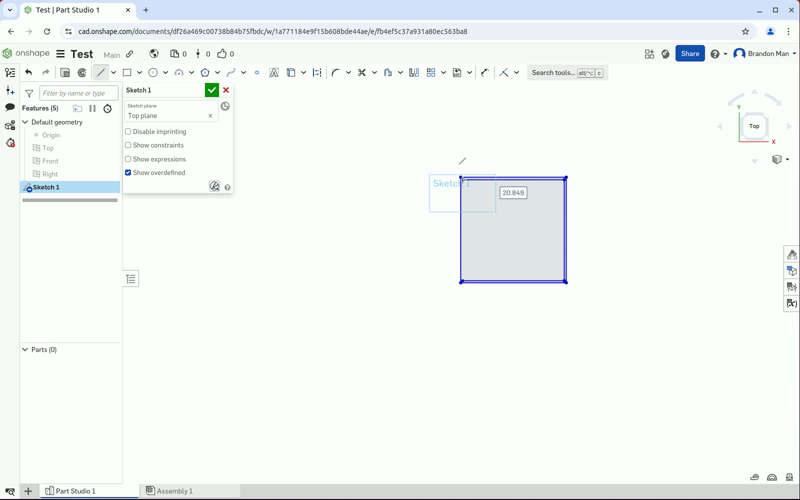
key_down(shift)
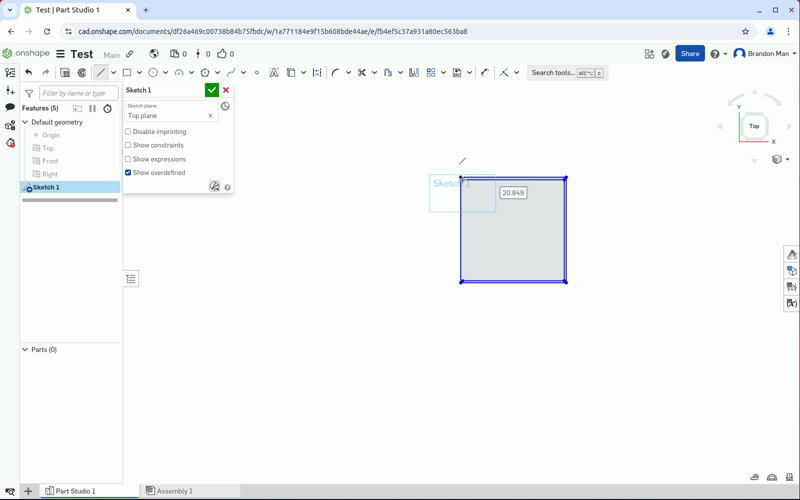
mouse_move(462, 280)
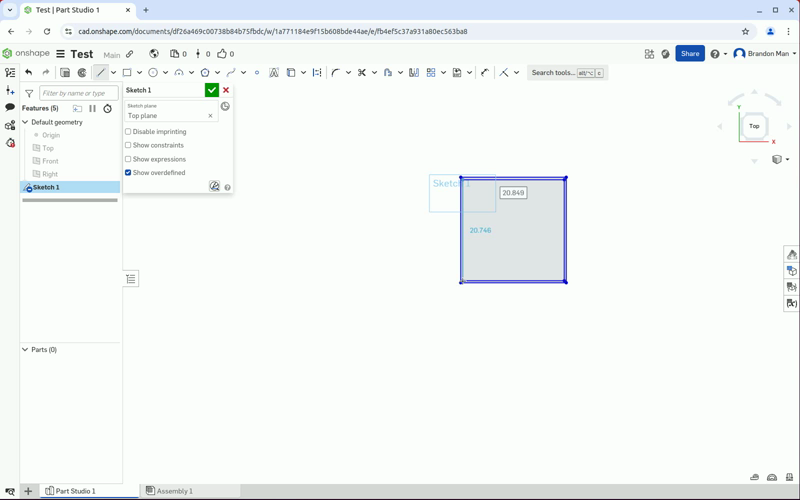
scroll(6)
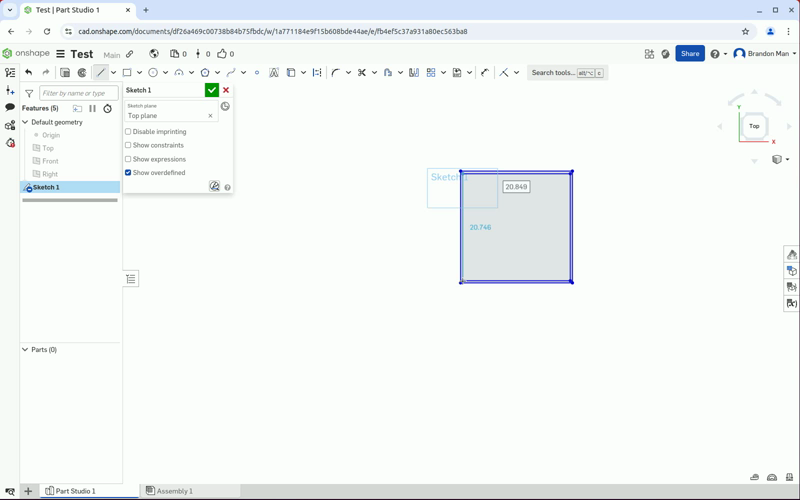
scroll(6)
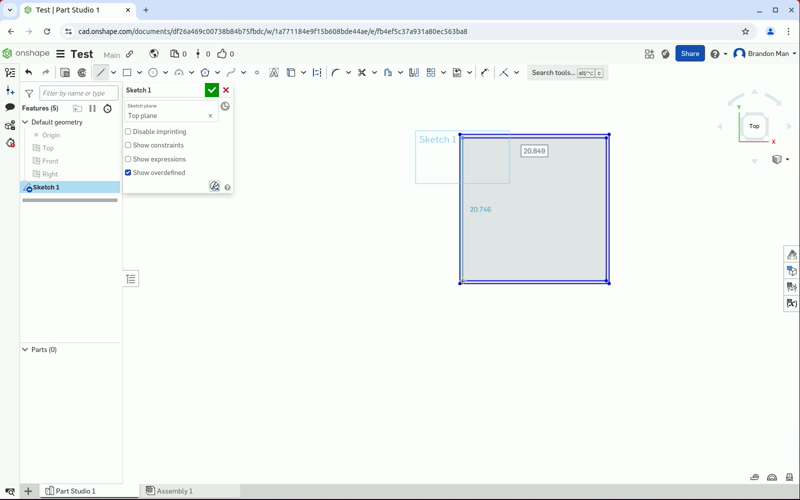
scroll(6)
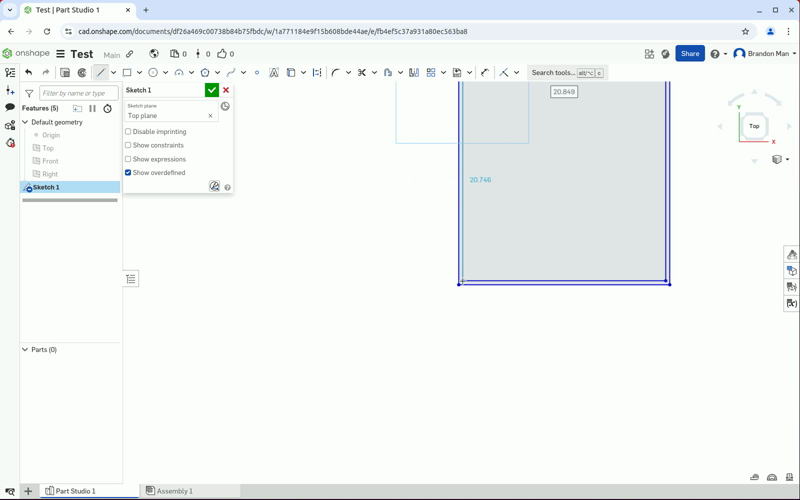
scroll(6)
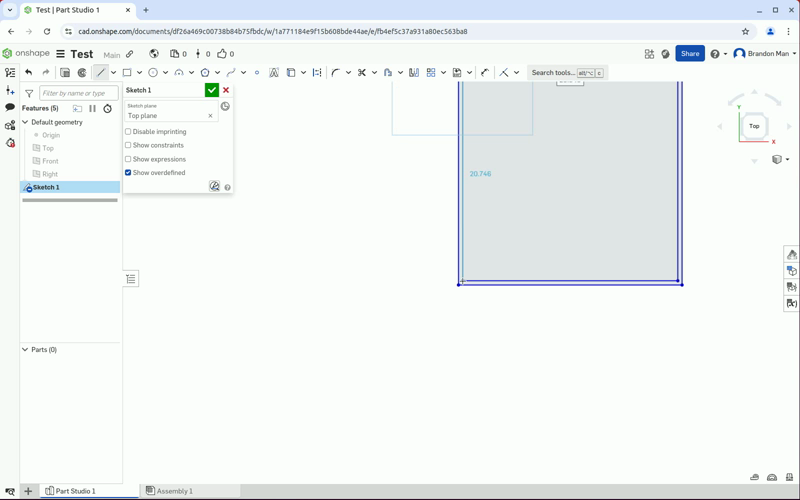
scroll(6)
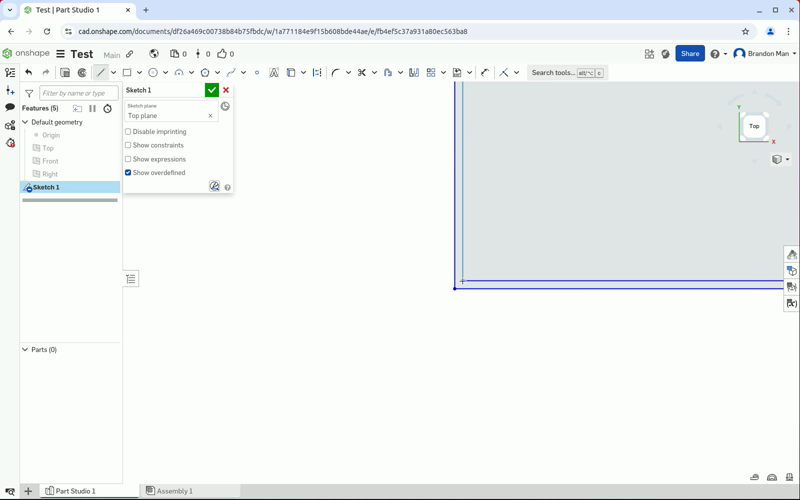
scroll(6)
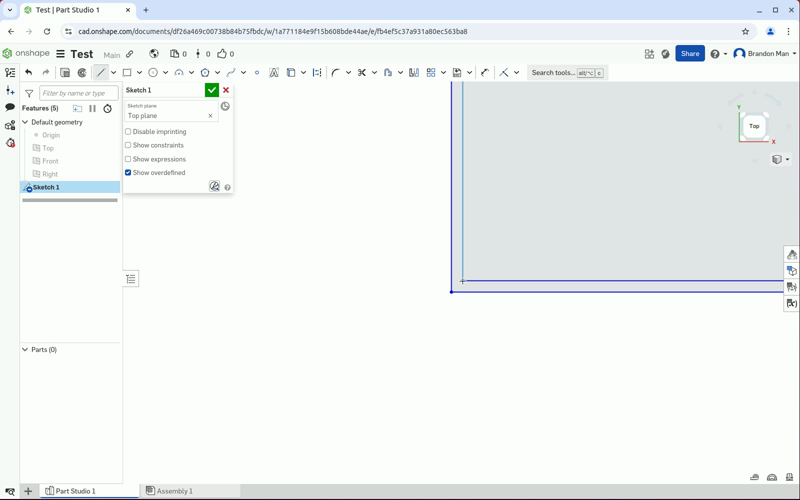
scroll(6)
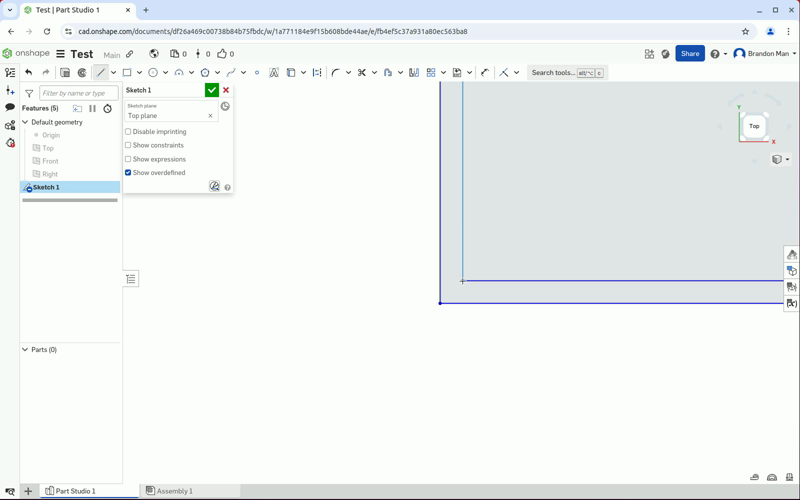
key_up(shift)
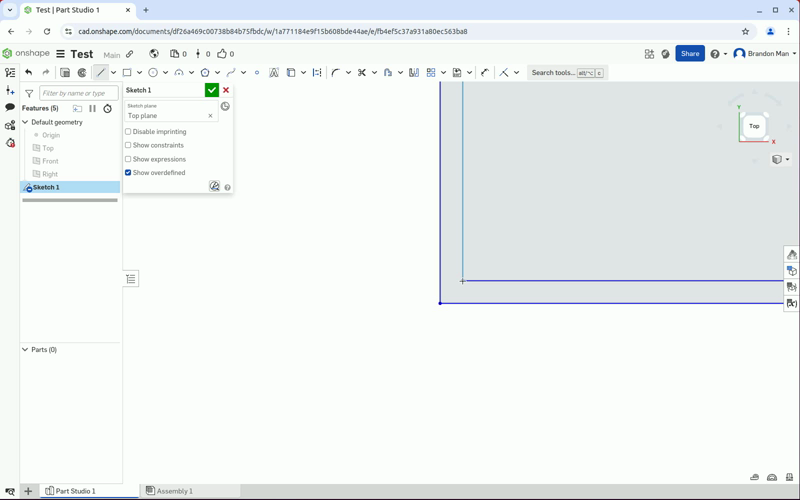
click(462, 280)
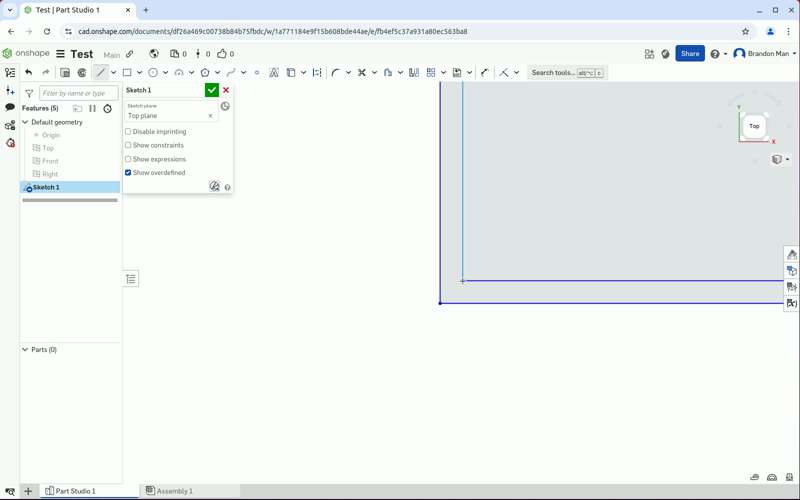
scroll(-6)
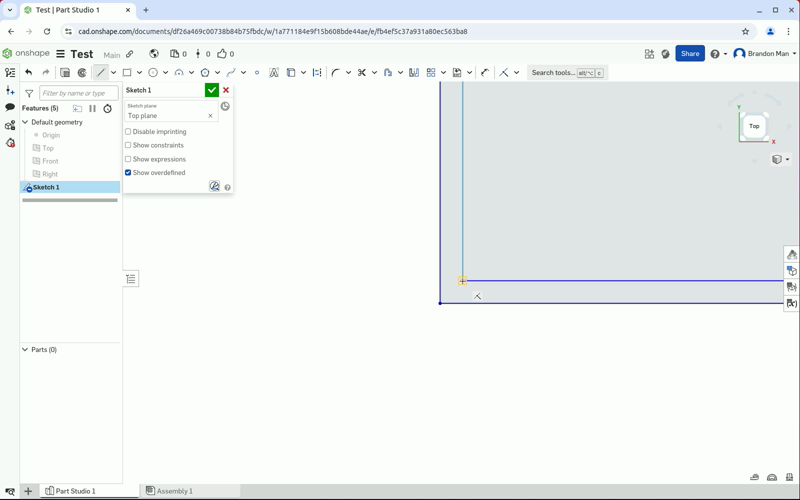
scroll(-6)
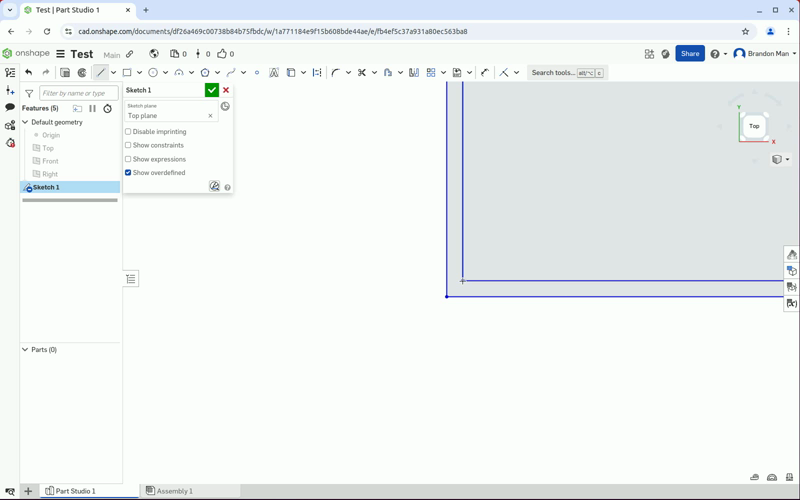
scroll(-6)
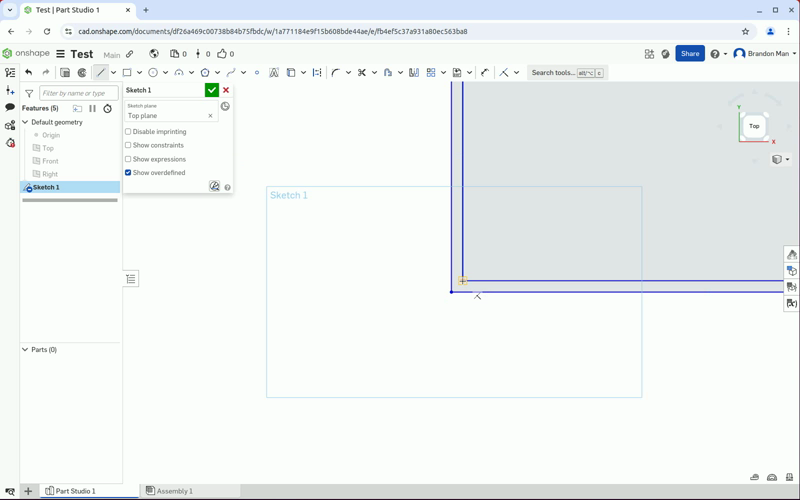
scroll(-6)
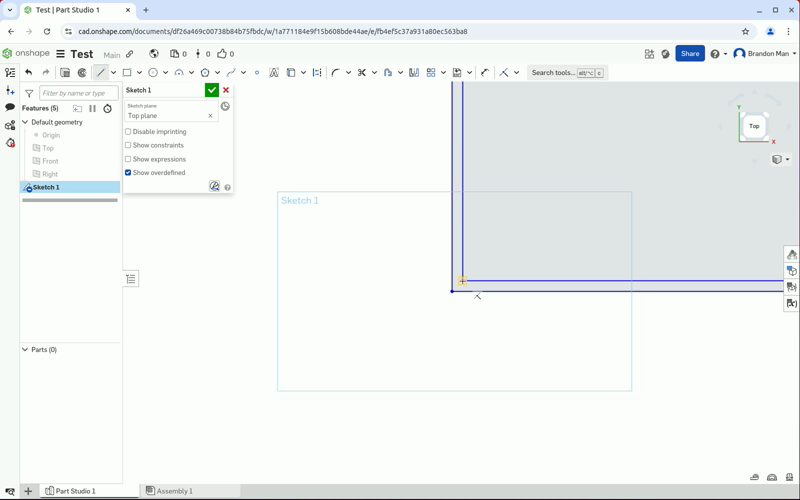
scroll(-6)
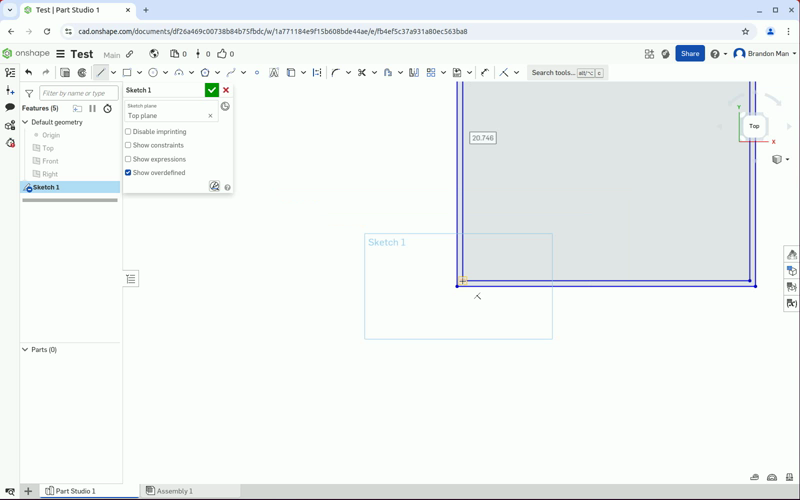
scroll(-6)
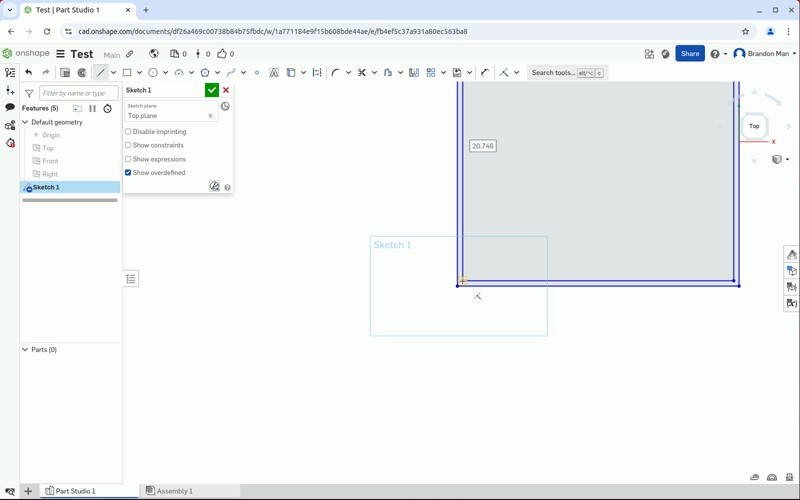
scroll(-6)
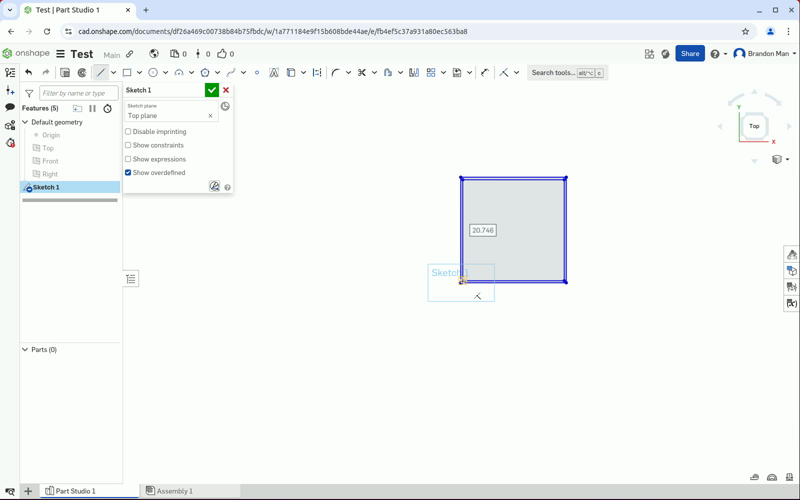
key(esc)
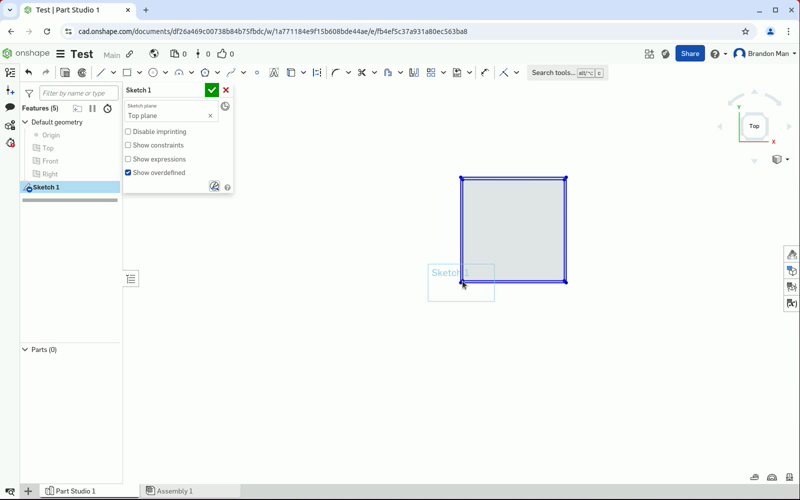
mouse_move(565, 253)
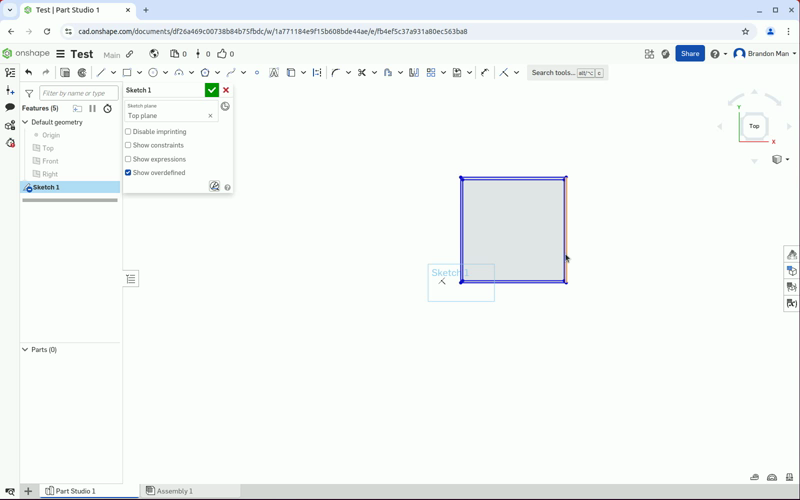
scroll(6)
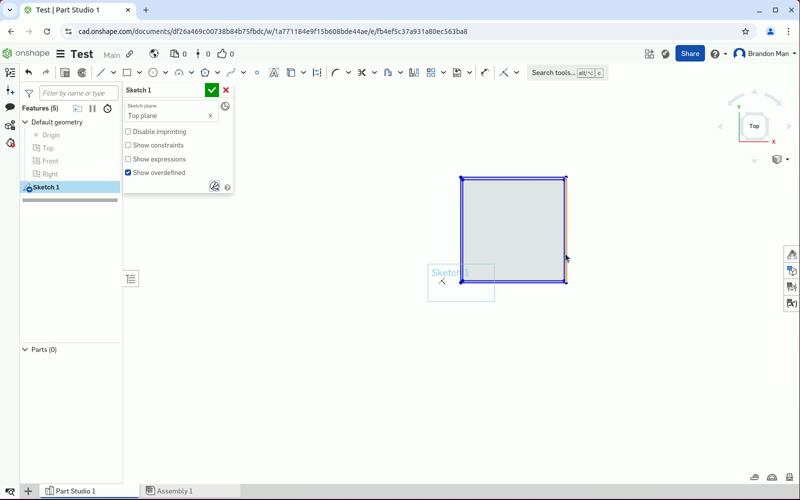
scroll(6)
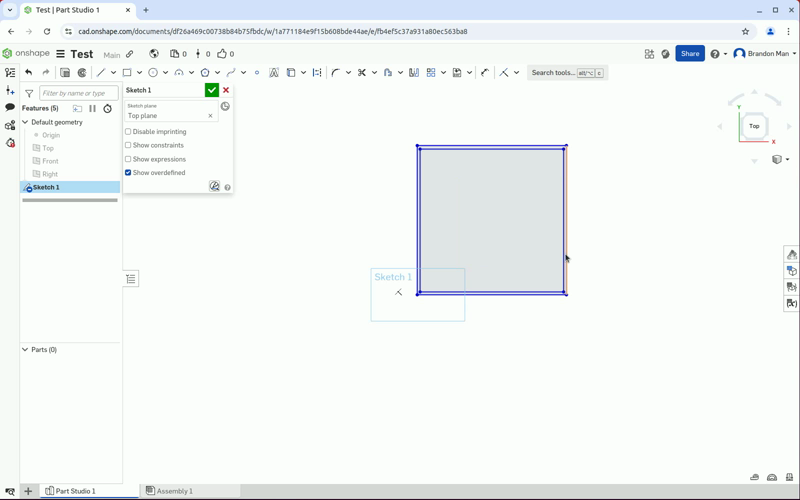
scroll(6)
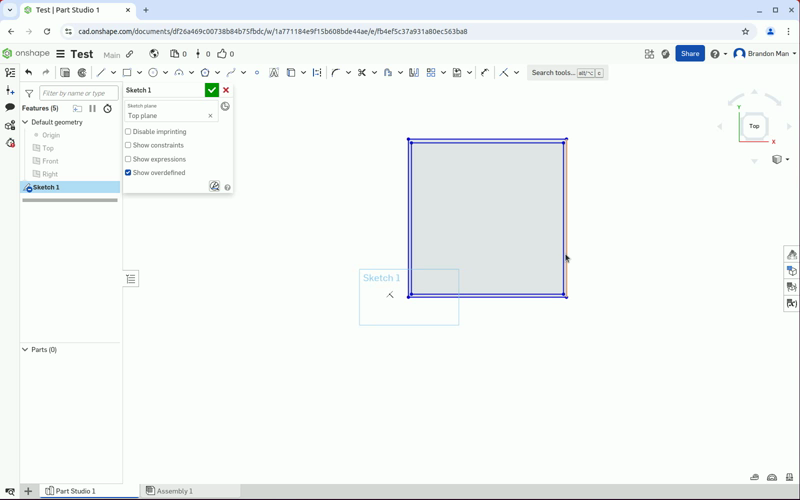
scroll(6)
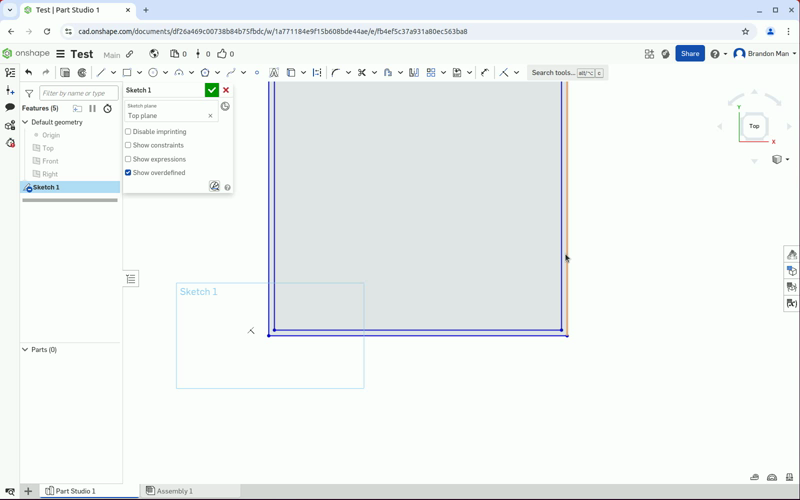
scroll(6)
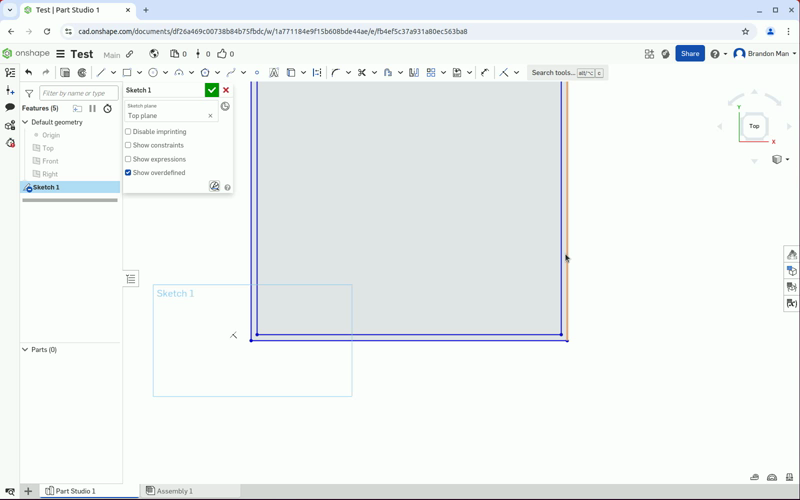
scroll(6)
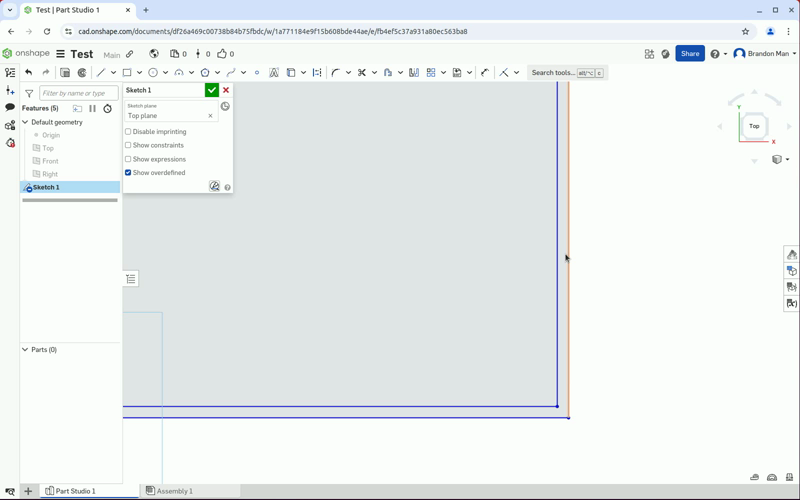
scroll(6)
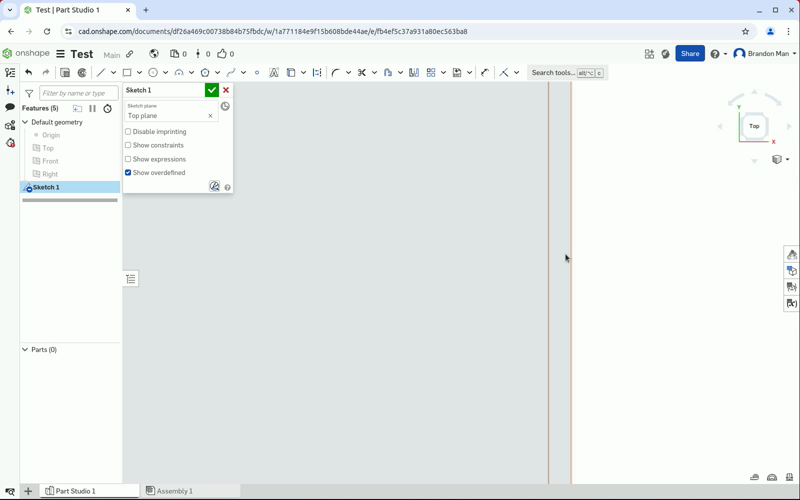
click(565, 253)
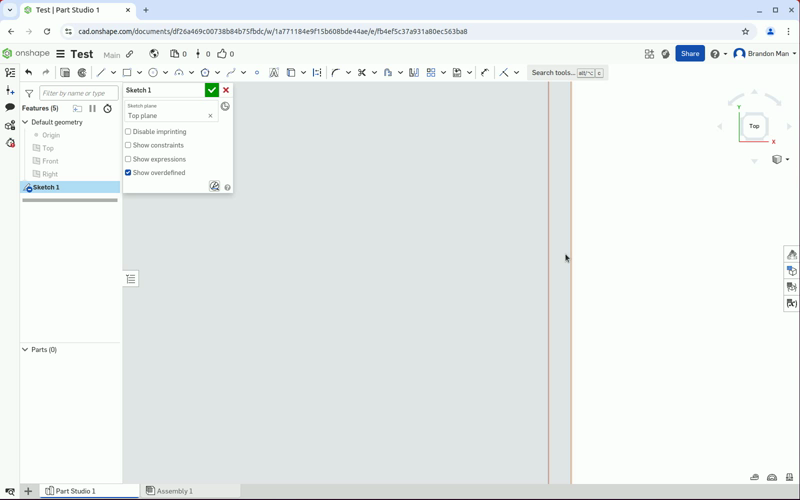
scroll(-6)
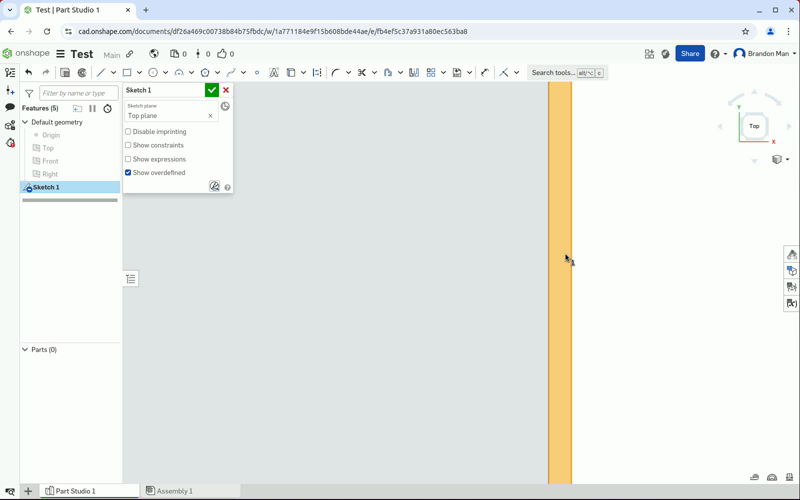
scroll(-6)
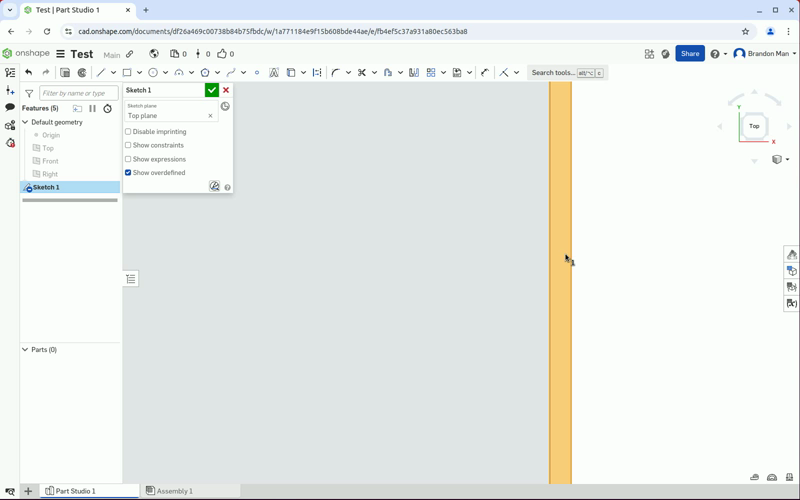
scroll(-6)
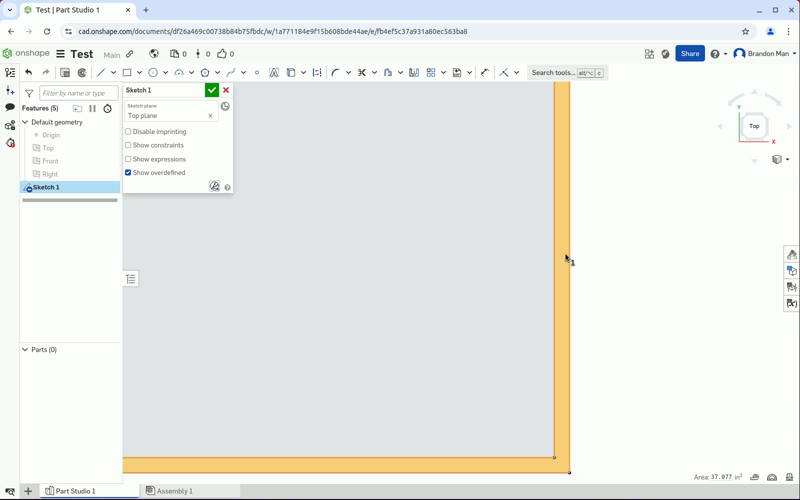
scroll(-6)
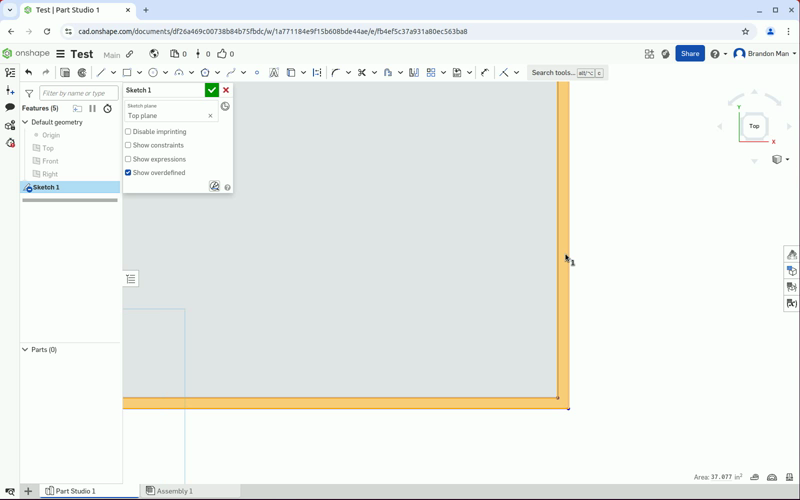
scroll(-6)
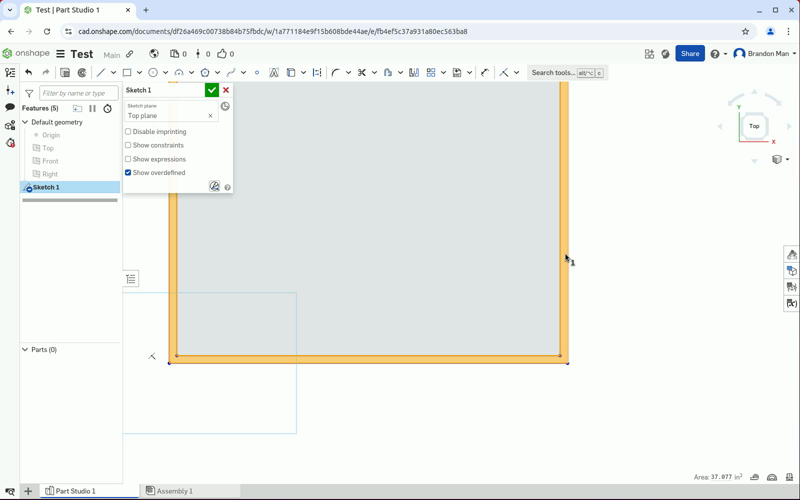
scroll(-6)
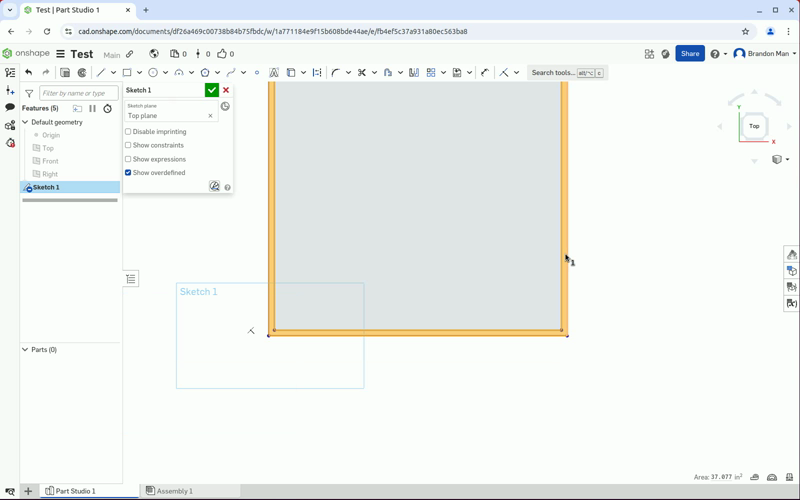
scroll(-6)
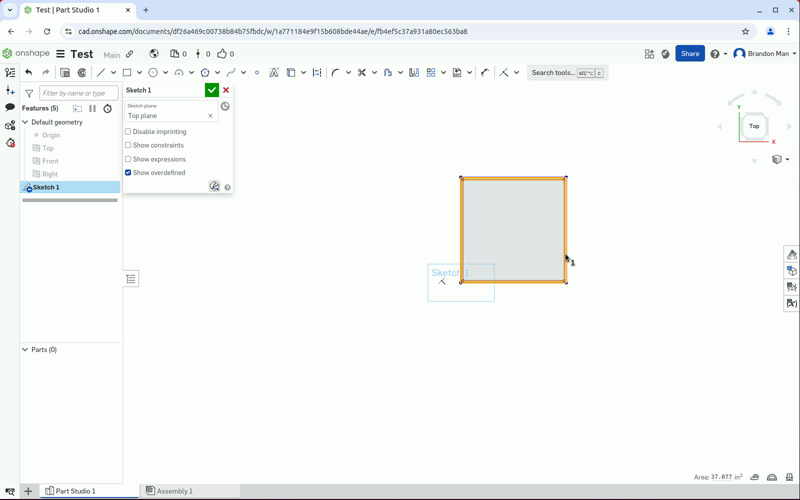
mouse_move(73, 352)
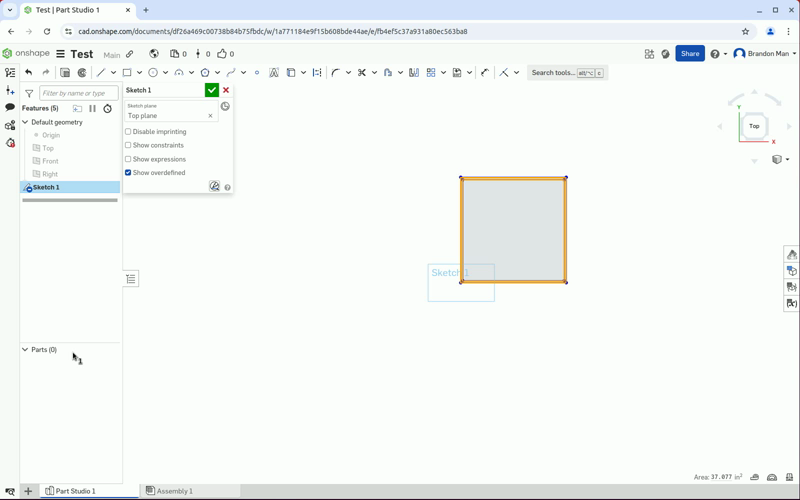
key(shift+y)
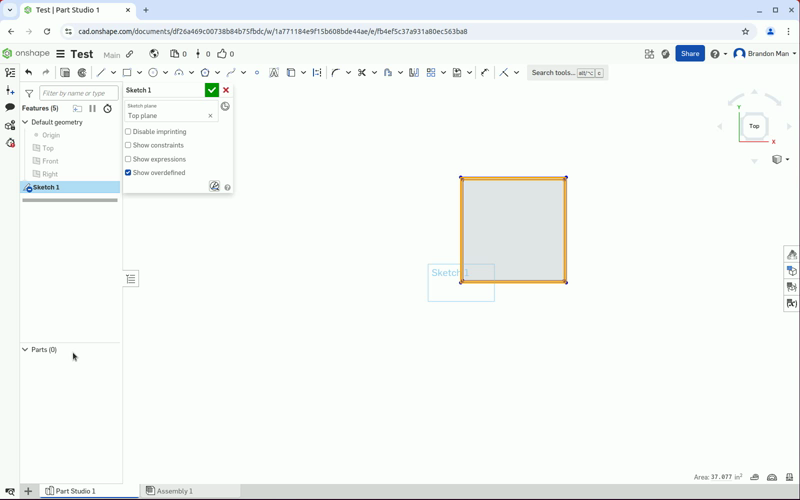
key(shift+e)
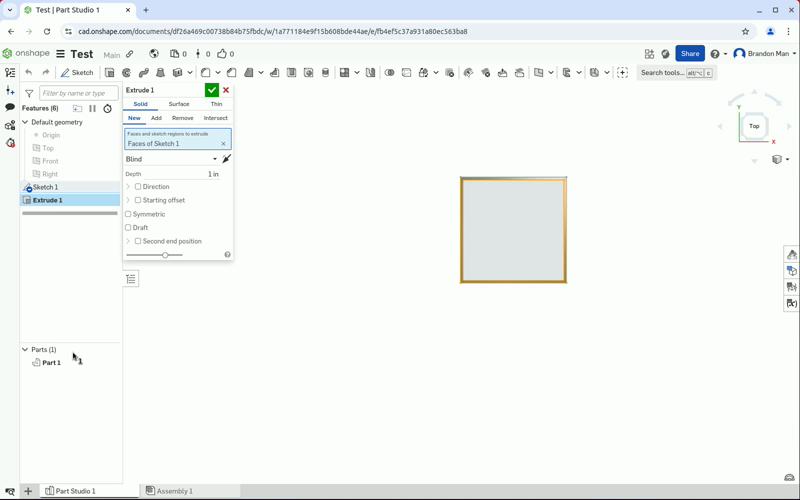
mouse_move(143, 106)
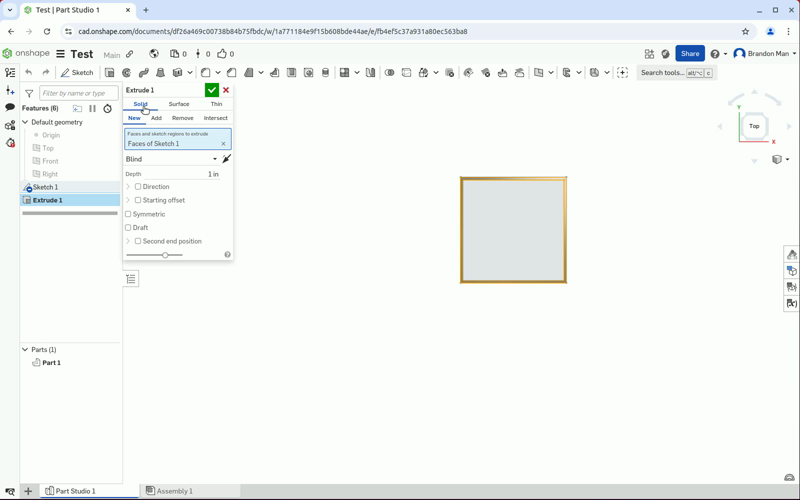
click(143, 106)
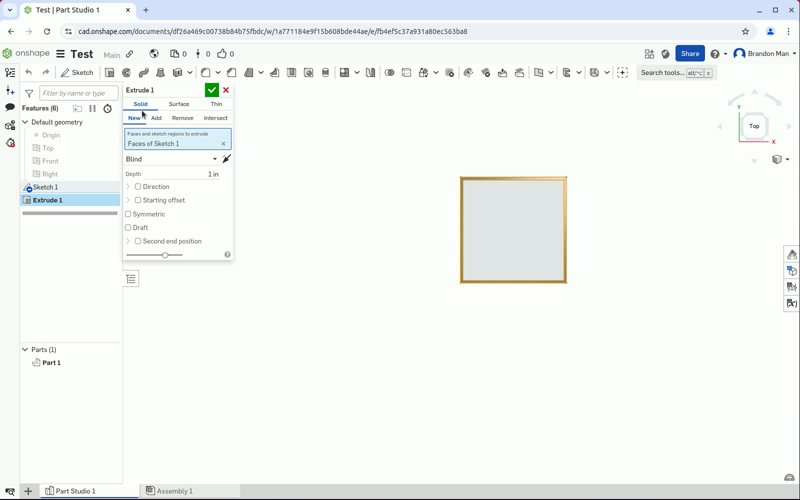
mouse_move(137, 120)
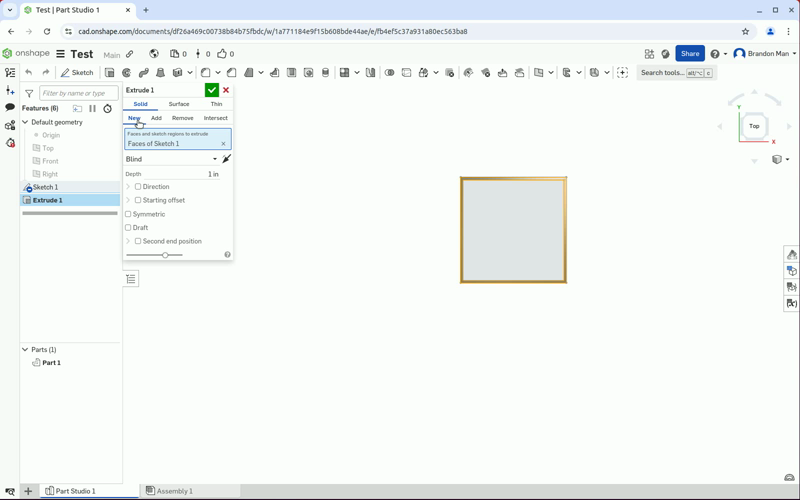
click(137, 120)
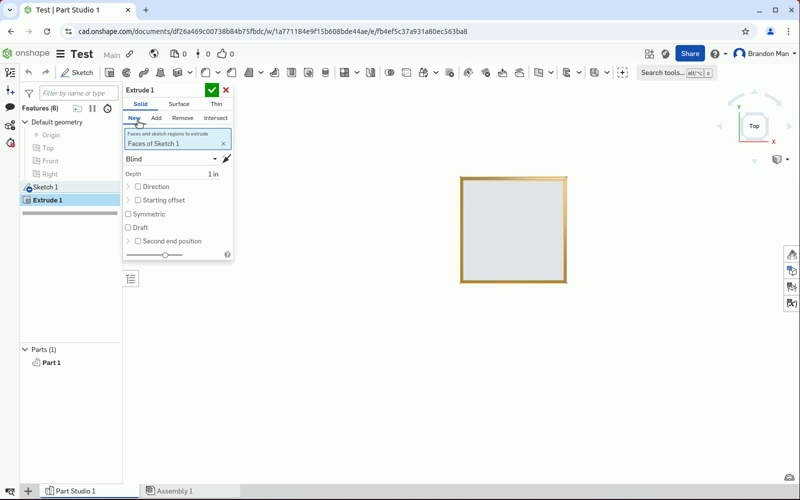
key(tab, 4)
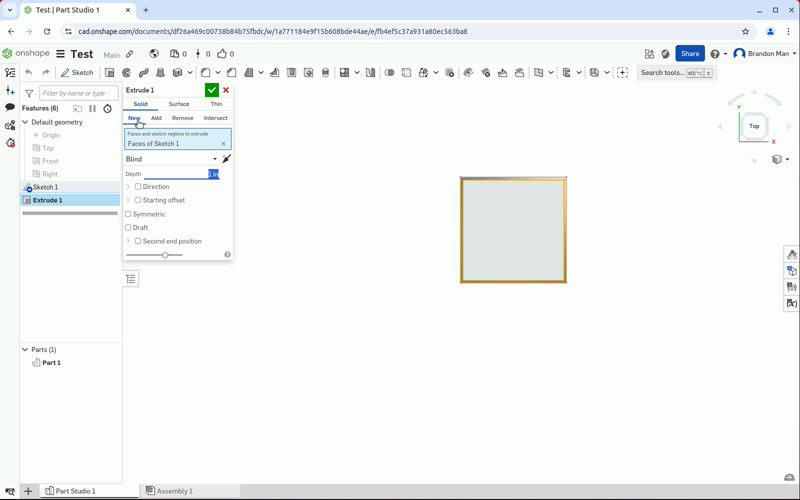
text(7.462)
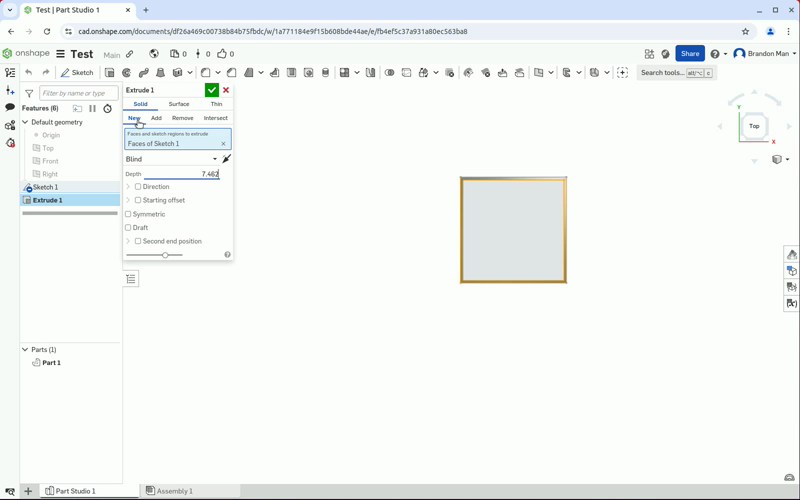
key(enter)
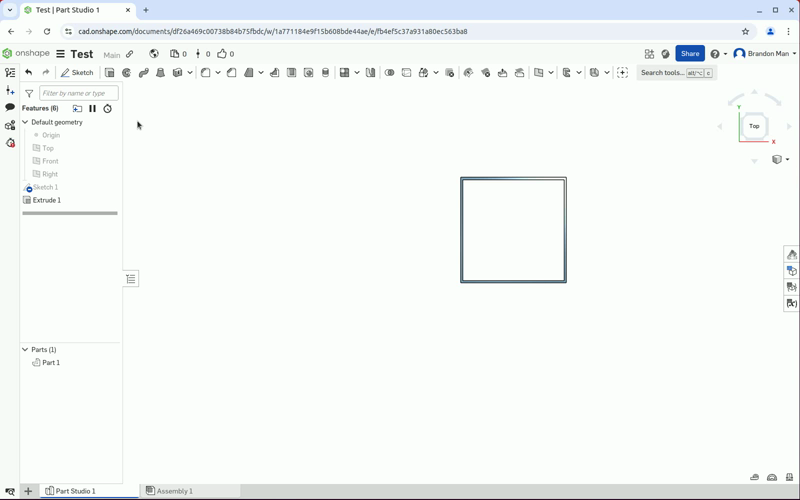
key(shift+h)
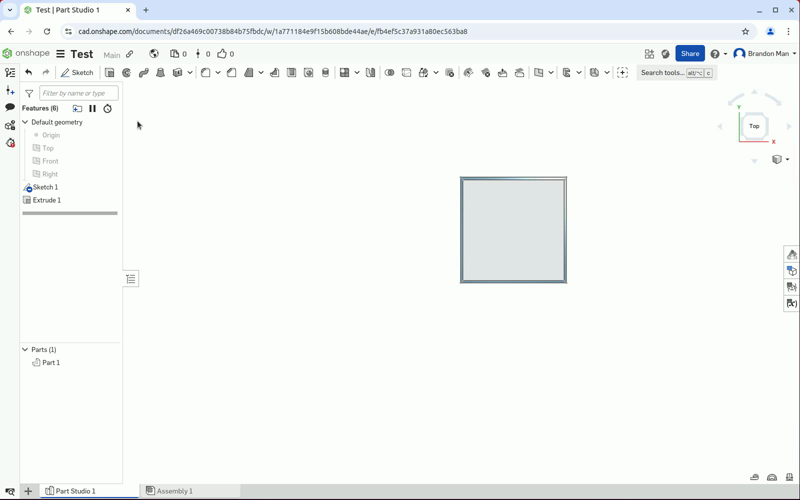
key(shift+h)
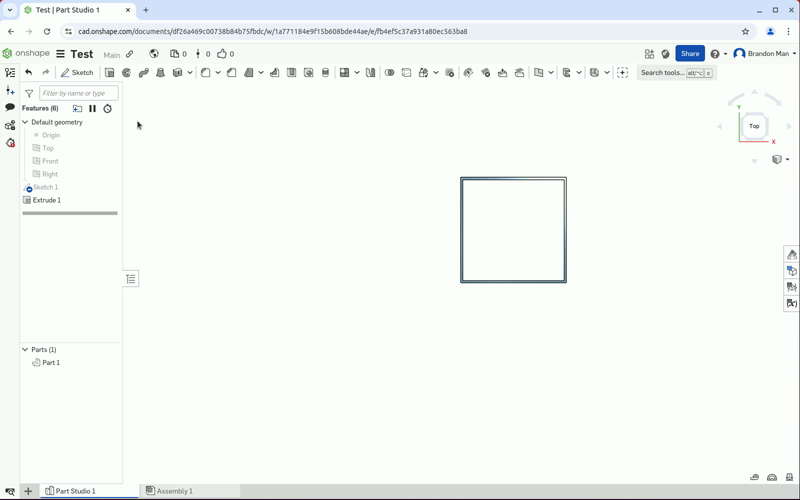
mouse_move(73, 189)
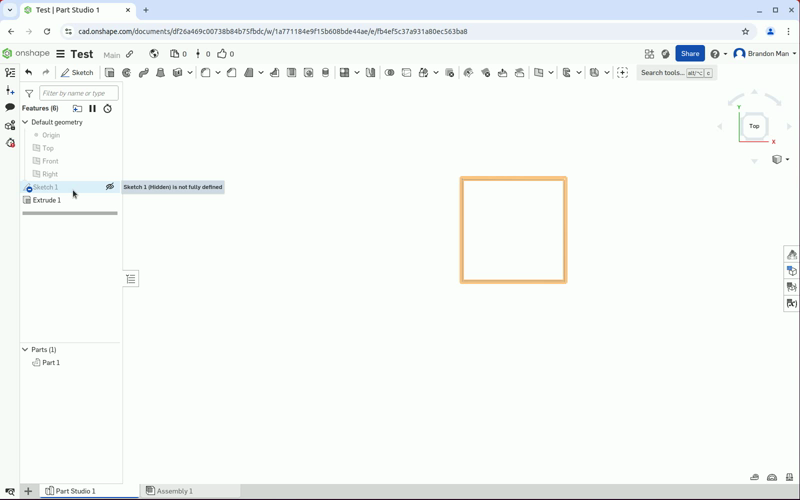
click(73, 189)
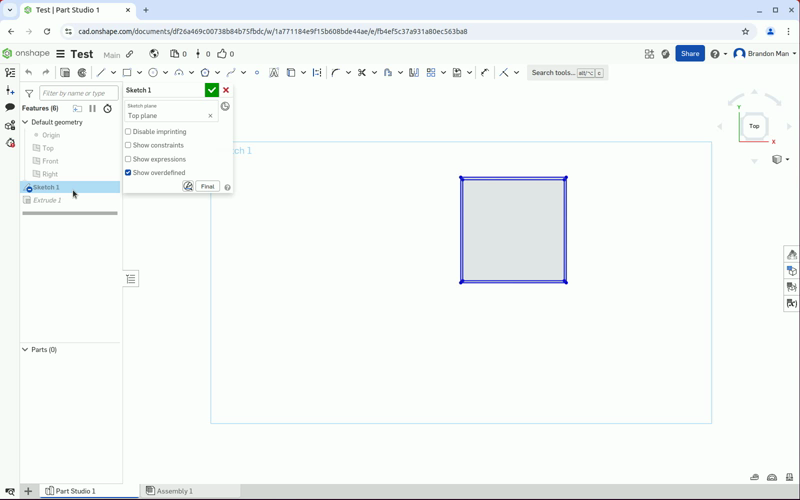
mouse_move(229, 92)
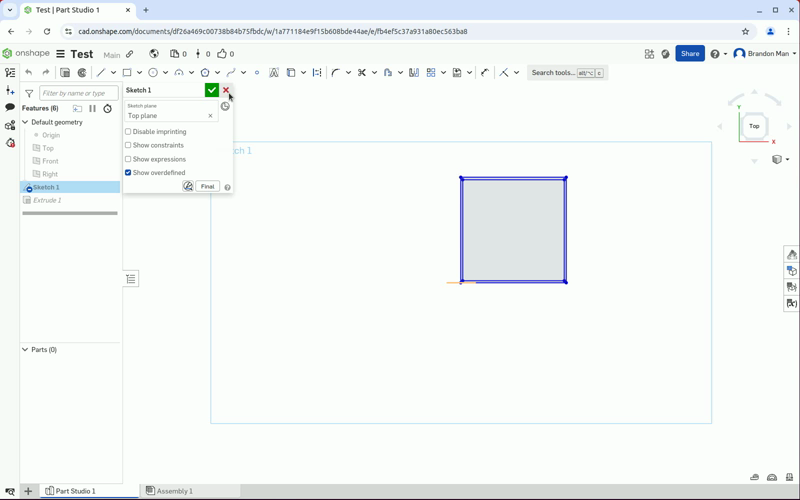
click(229, 92)
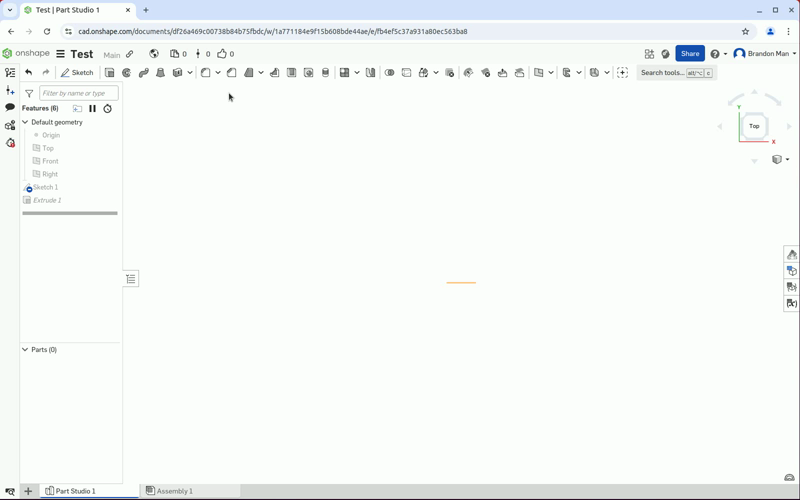
mouse_move(541, 75)
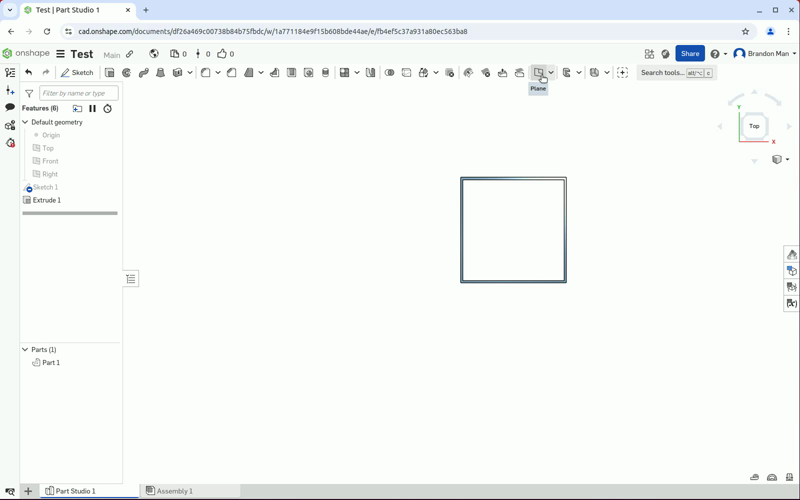
click(541, 75)
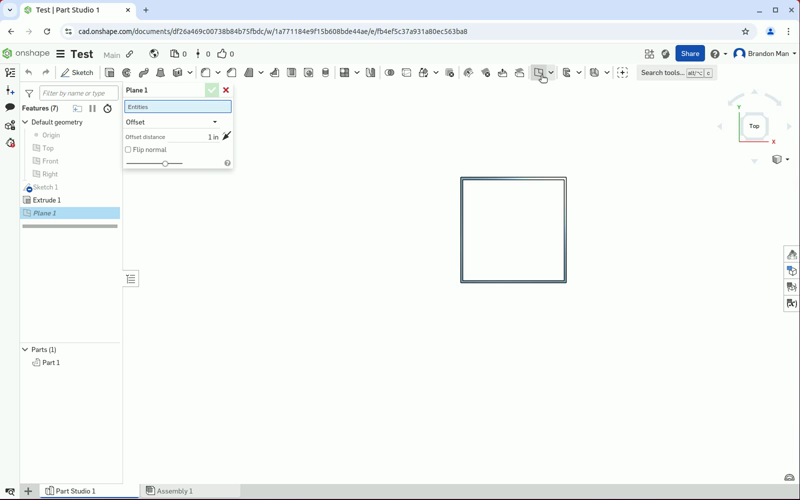
mouse_move(73, 150)
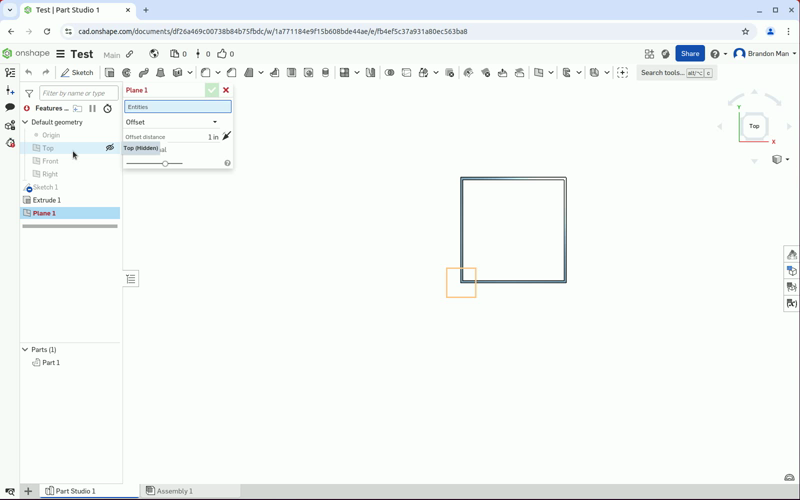
click(73, 150)
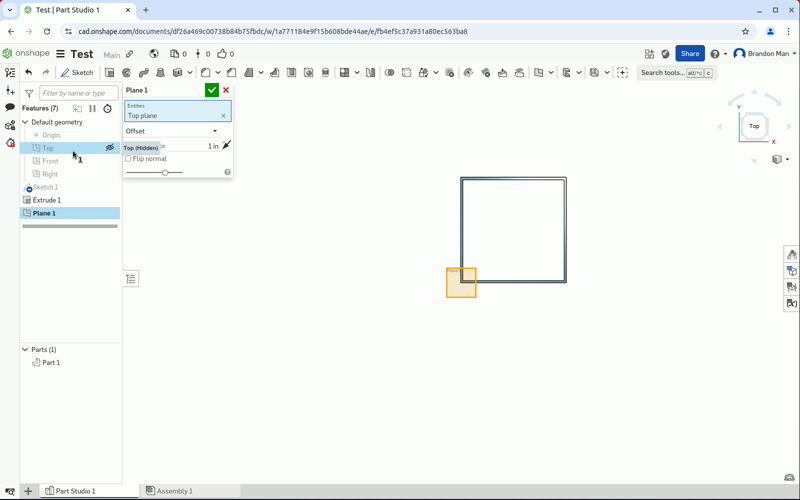
key(tab, 2)
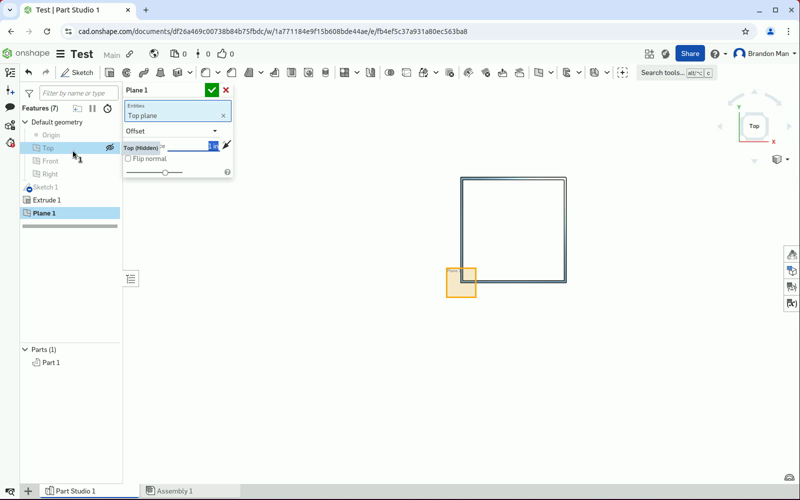
text(7.456)
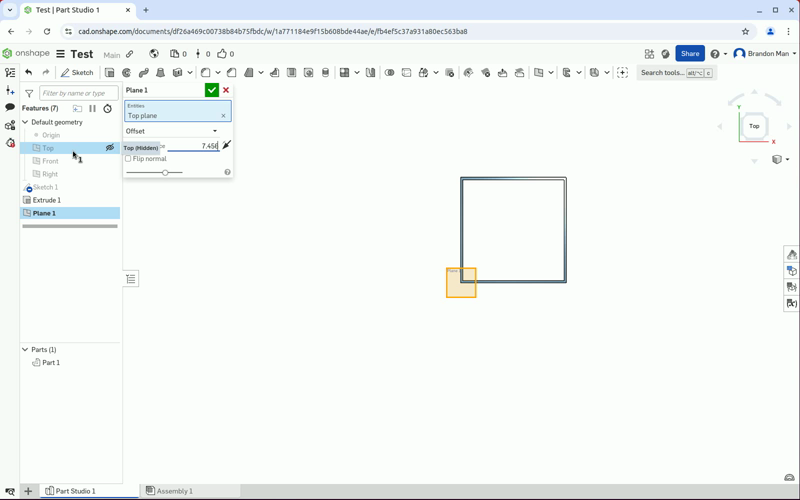
key(enter, 2)
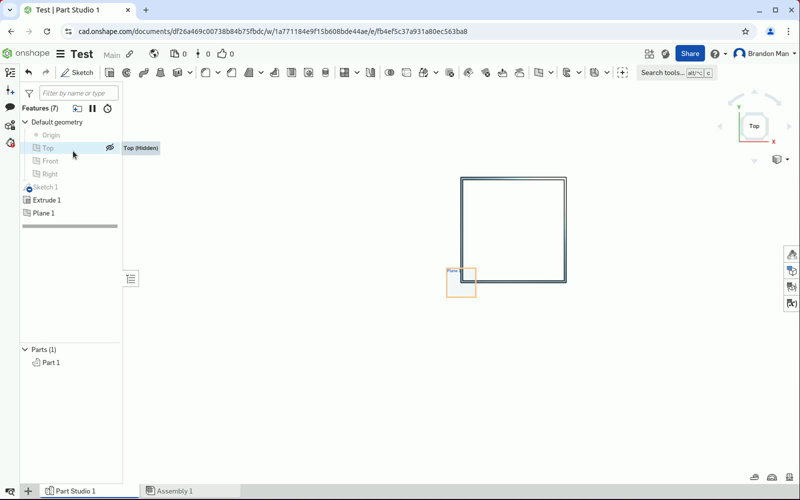
key(shift+s)
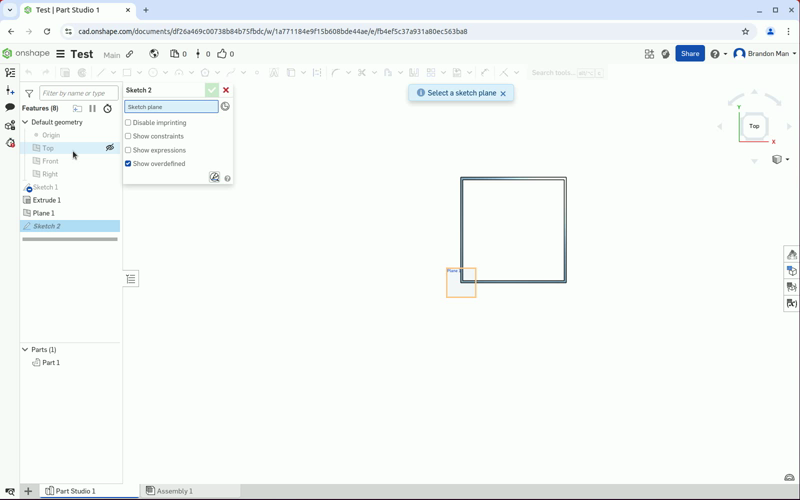
mouse_move(73, 215)
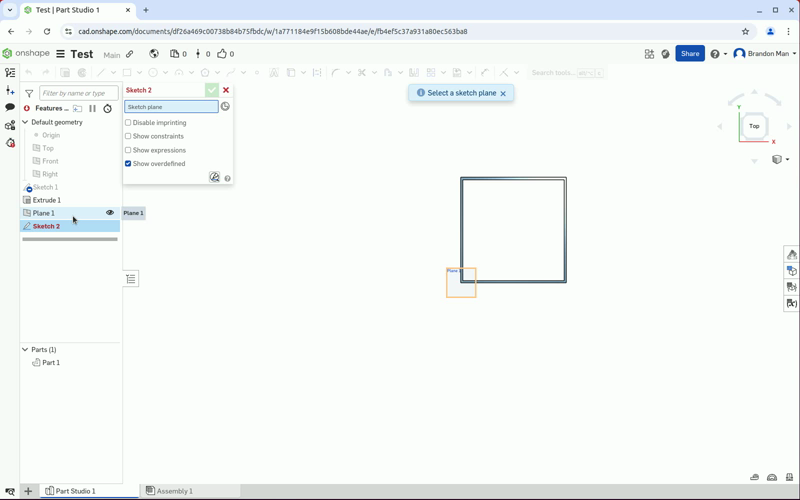
click(73, 215)
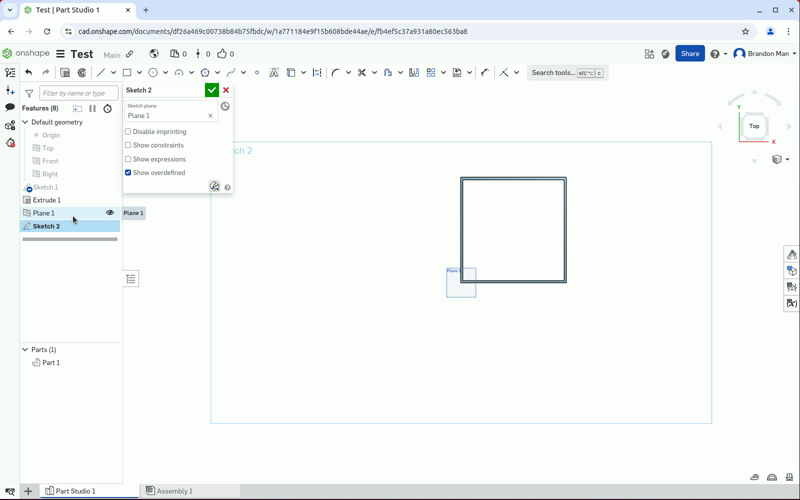
mouse_move(73, 352)
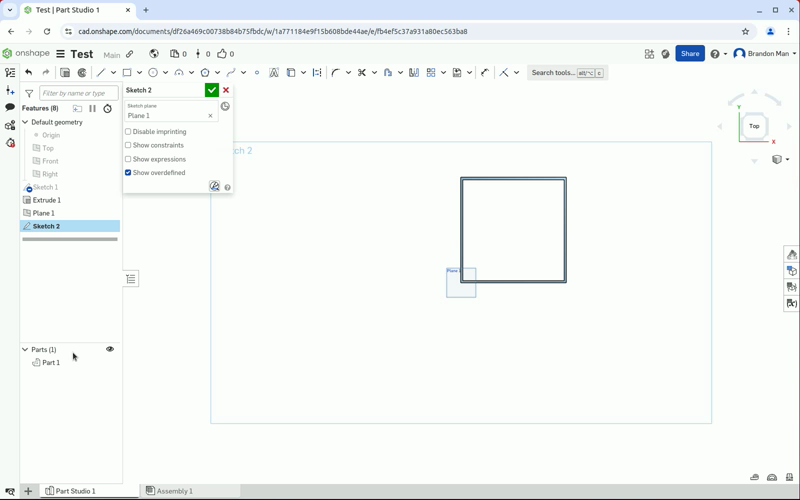
key(y)
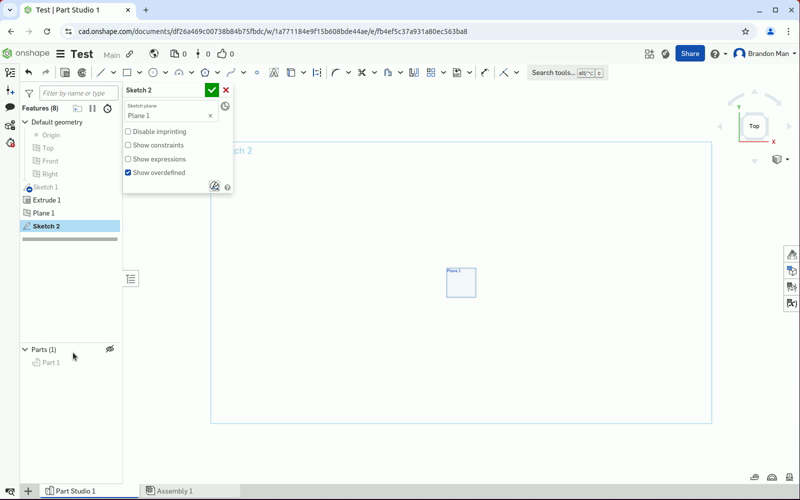
key(l)
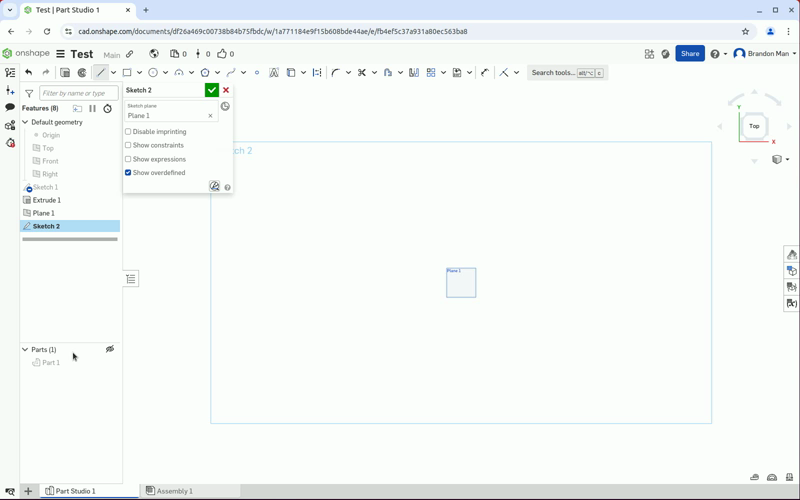
key_down(shift)
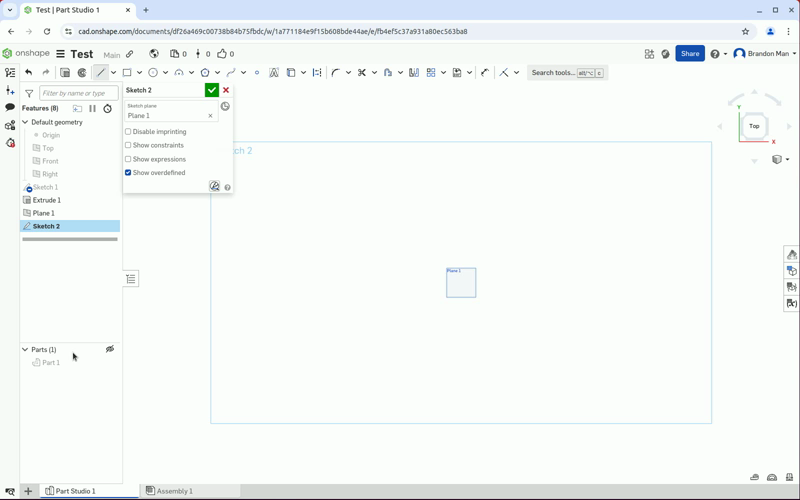
mouse_move(453, 290)
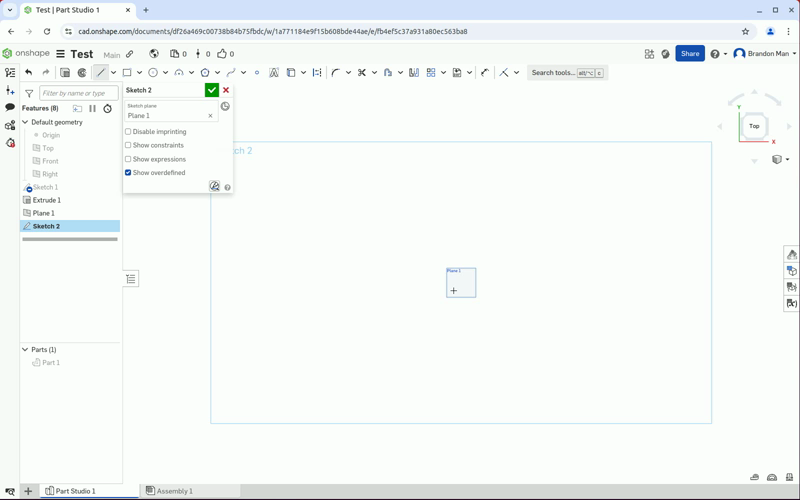
click(453, 290)
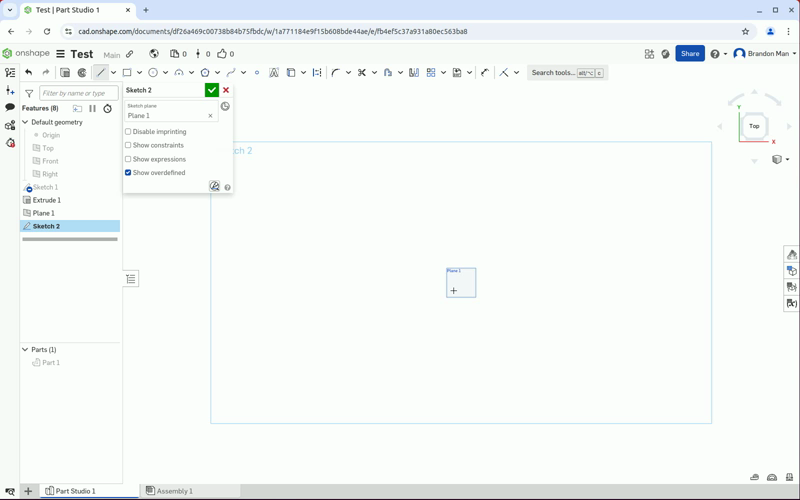
key_up(shift)
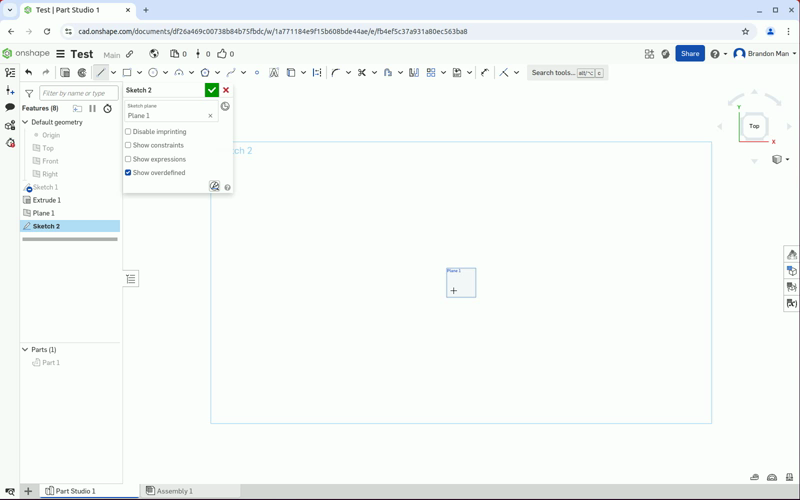
key_down(shift)
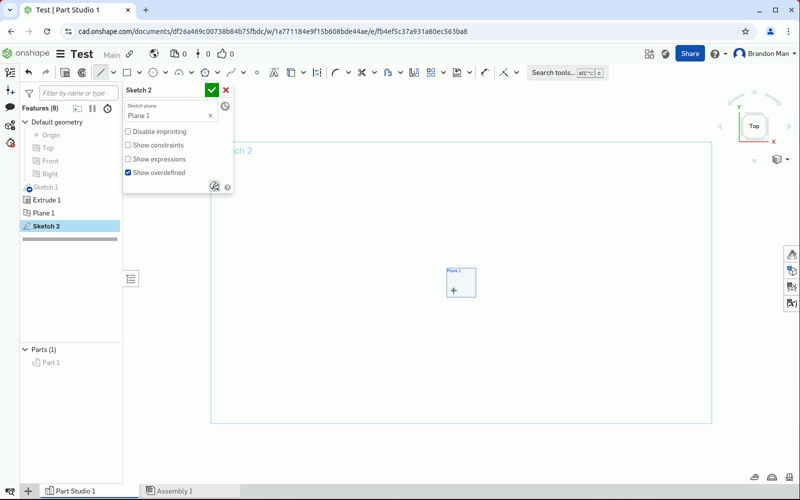
mouse_move(573, 290)
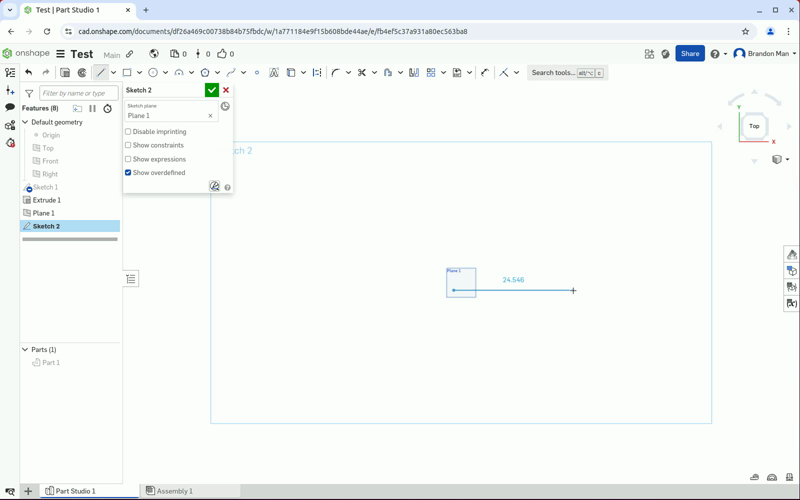
click(573, 290)
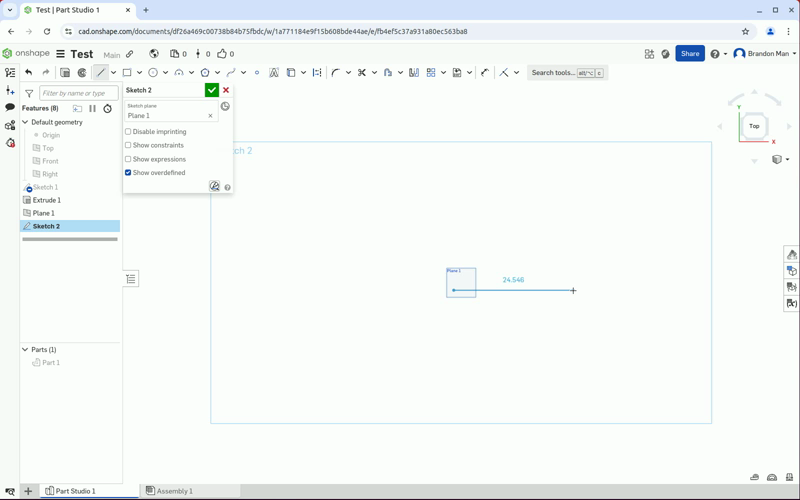
key_up(shift)
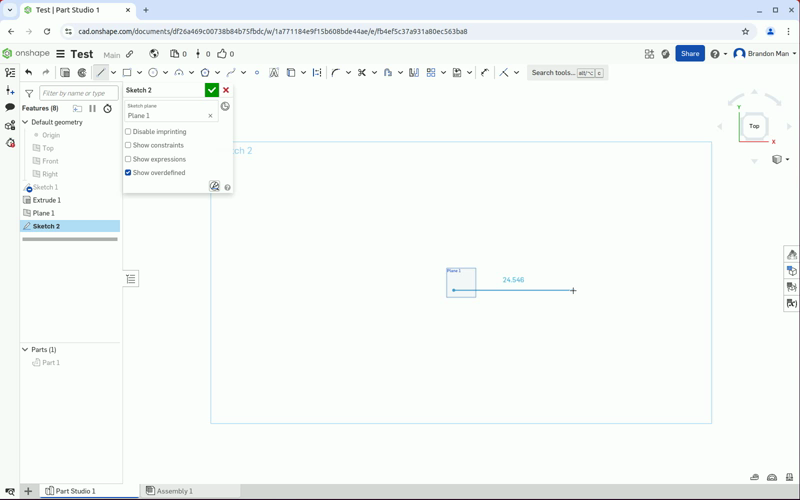
key_down(shift)
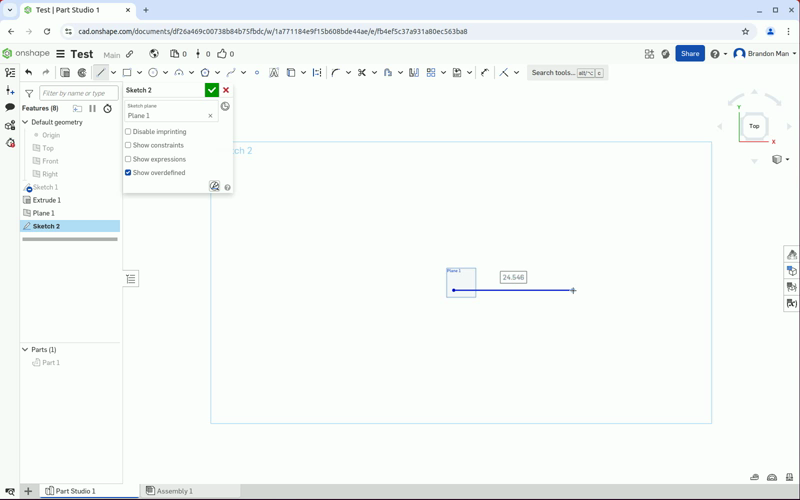
mouse_move(573, 170)
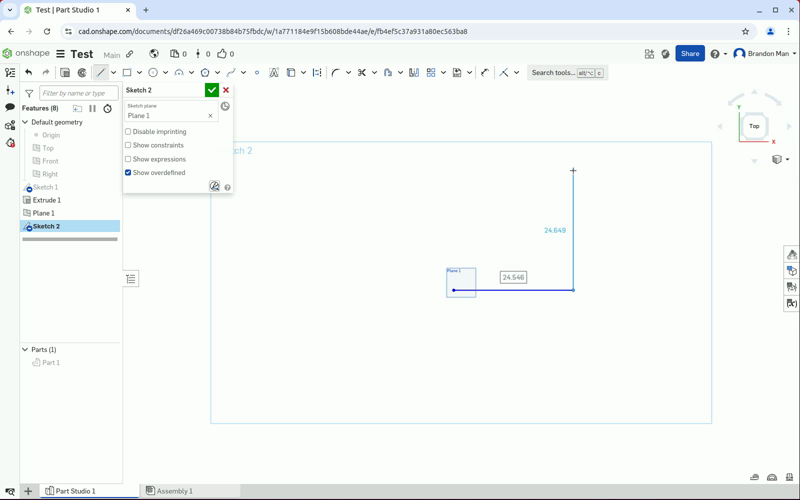
click(573, 170)
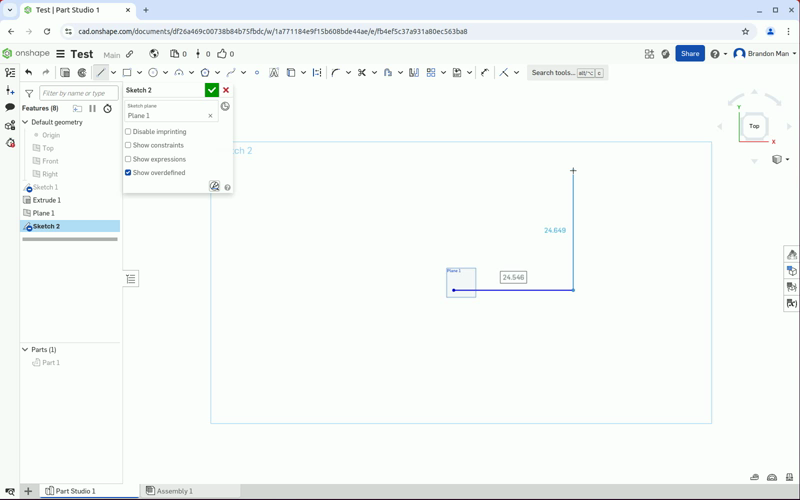
key_up(shift)
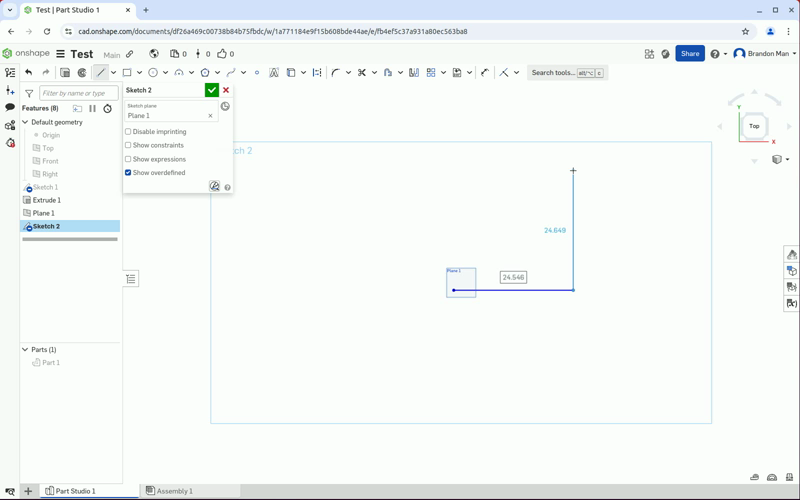
key_down(shift)
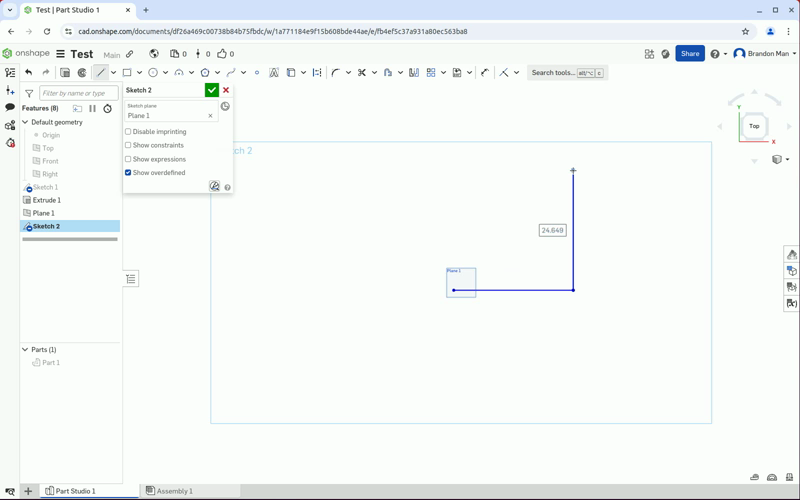
mouse_move(453, 170)
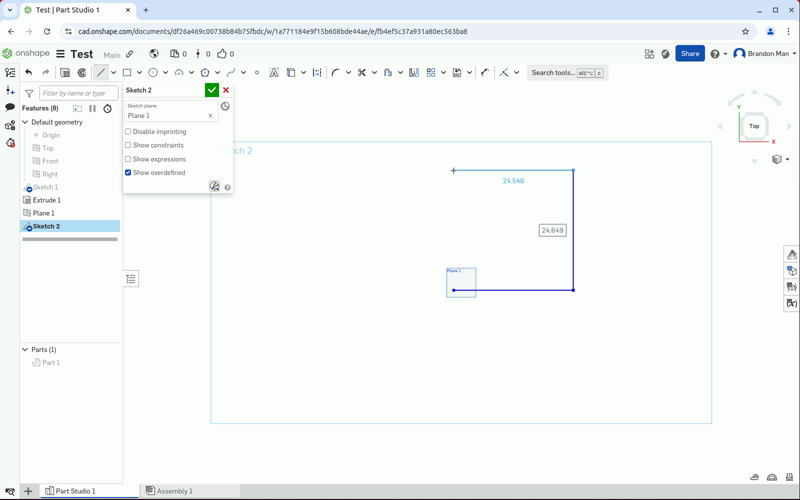
click(453, 170)
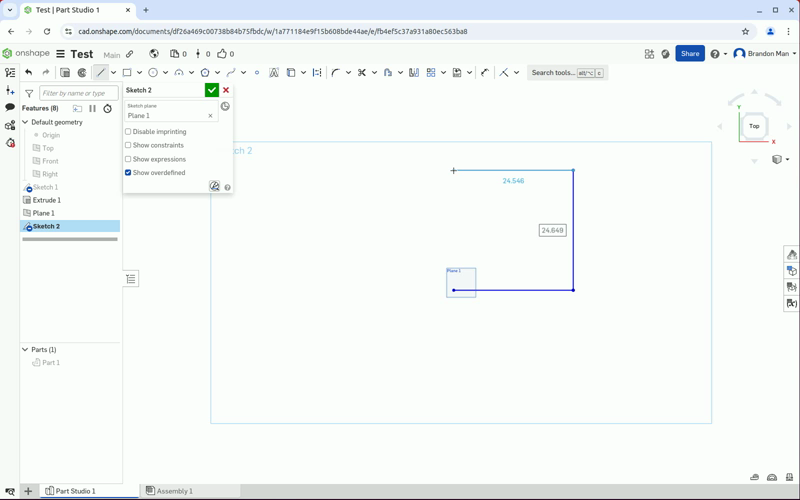
key_up(shift)
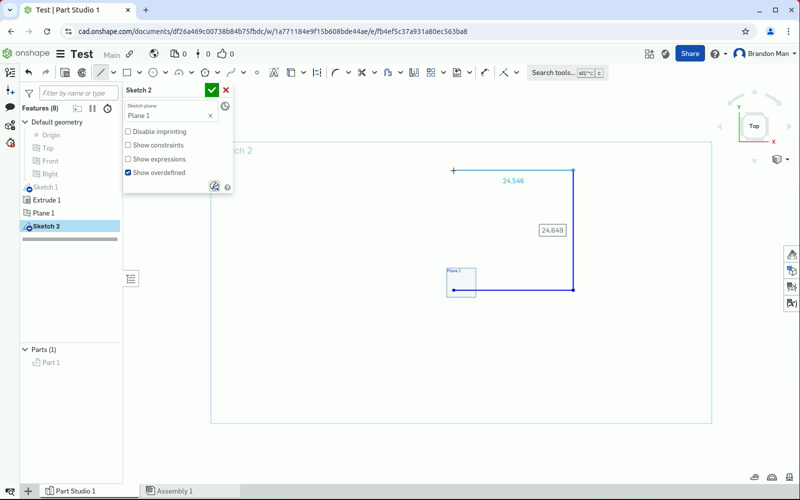
key_down(shift)
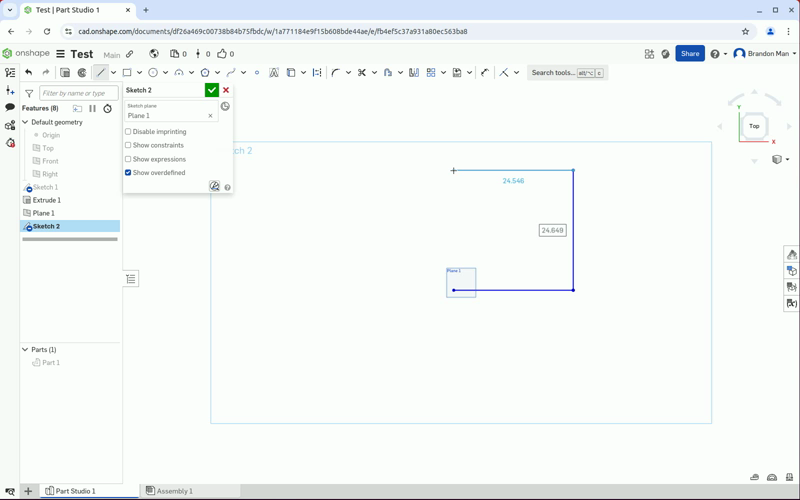
mouse_move(453, 290)
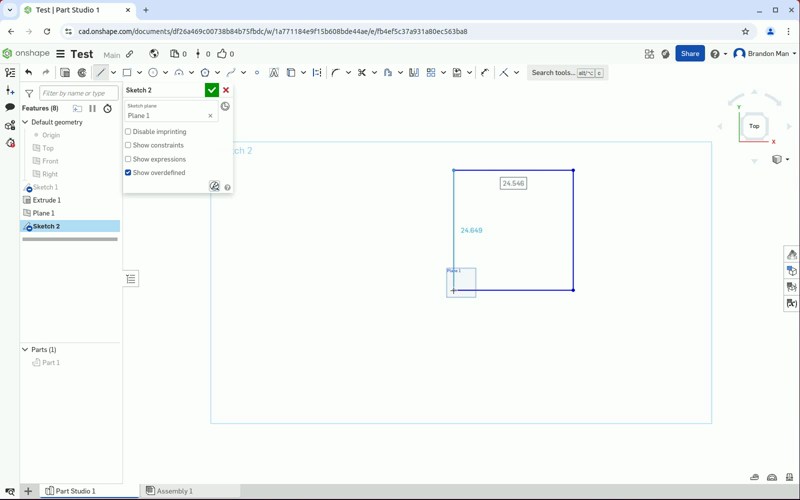
key_up(shift)
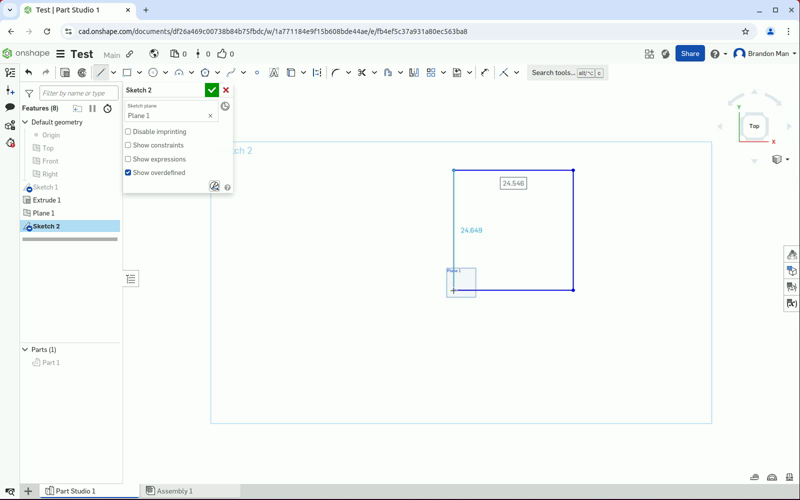
click(453, 290)
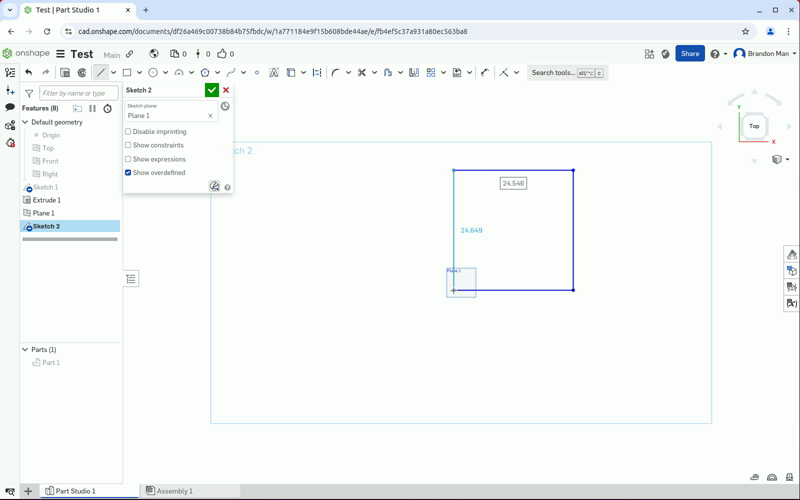
key(esc)
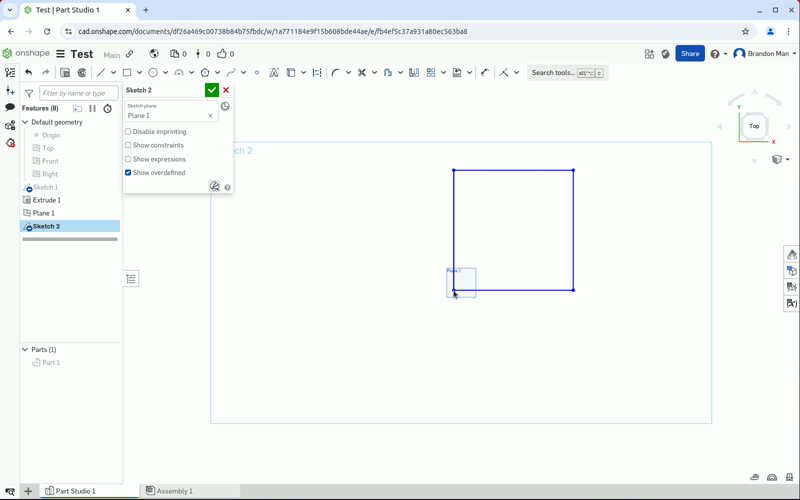
key(l)
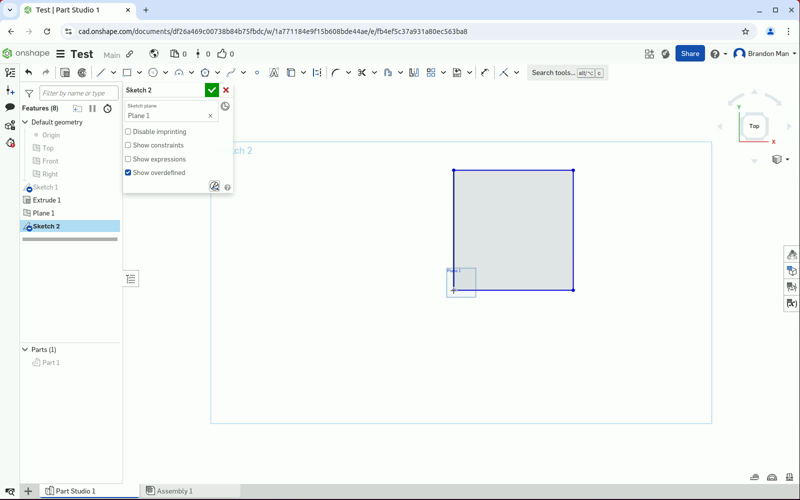
key_down(shift)
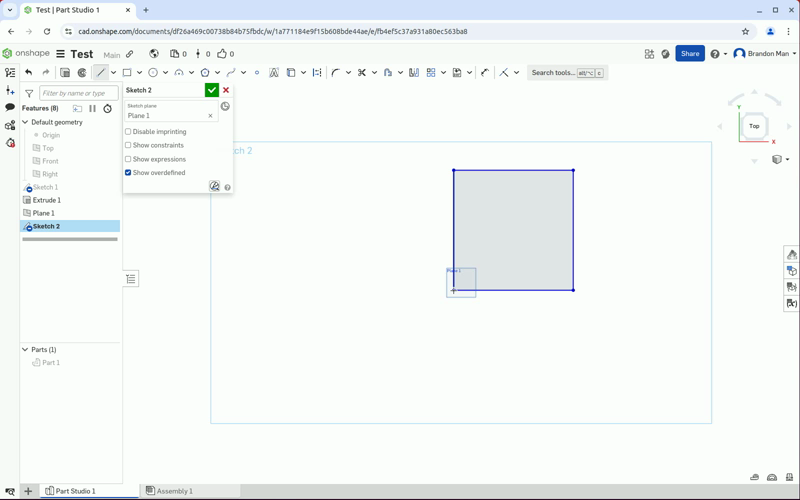
mouse_move(461, 282)
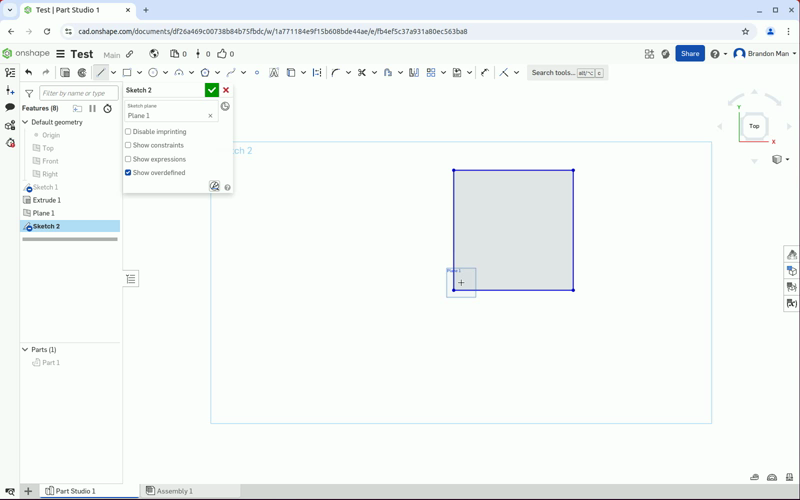
click(461, 282)
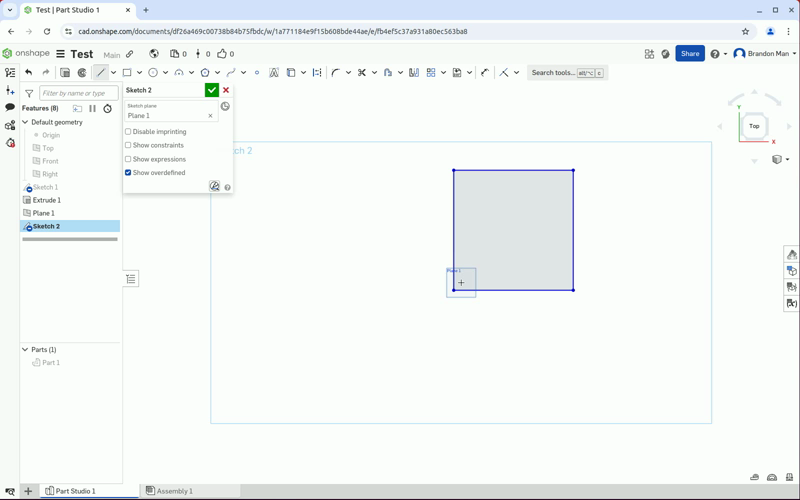
key_up(shift)
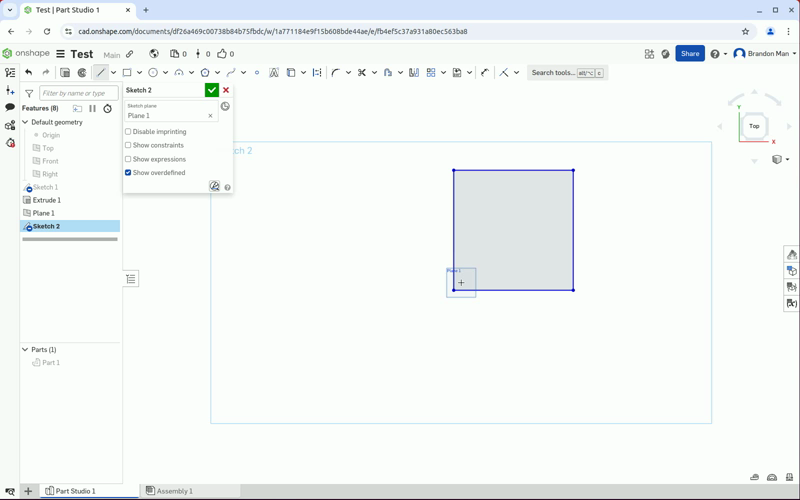
key_down(shift)
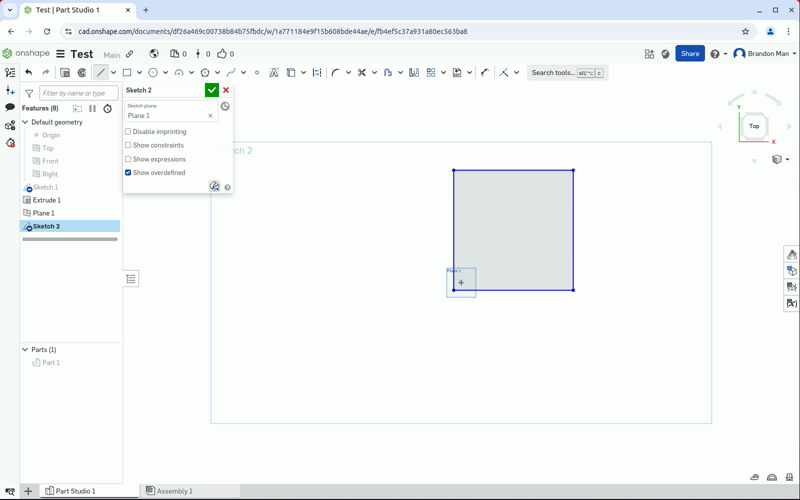
mouse_move(565, 282)
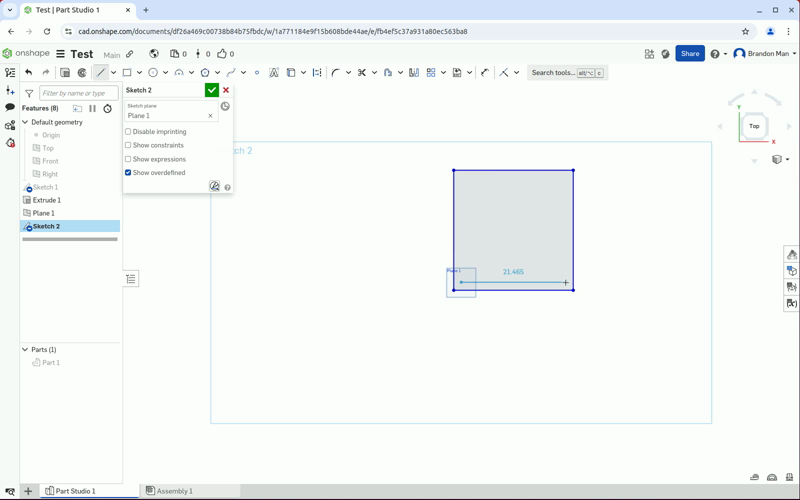
click(565, 282)
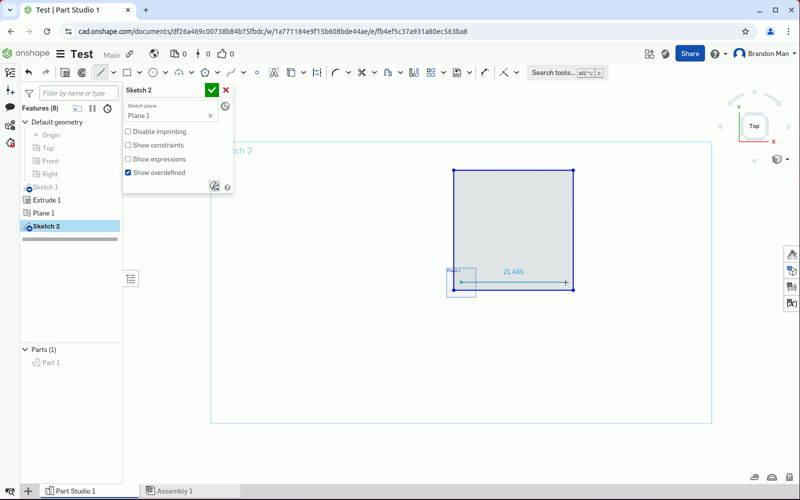
key_up(shift)
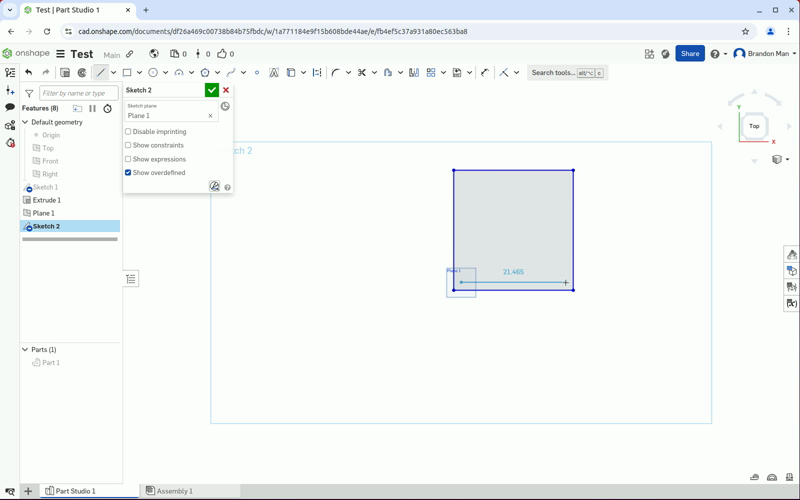
key_down(shift)
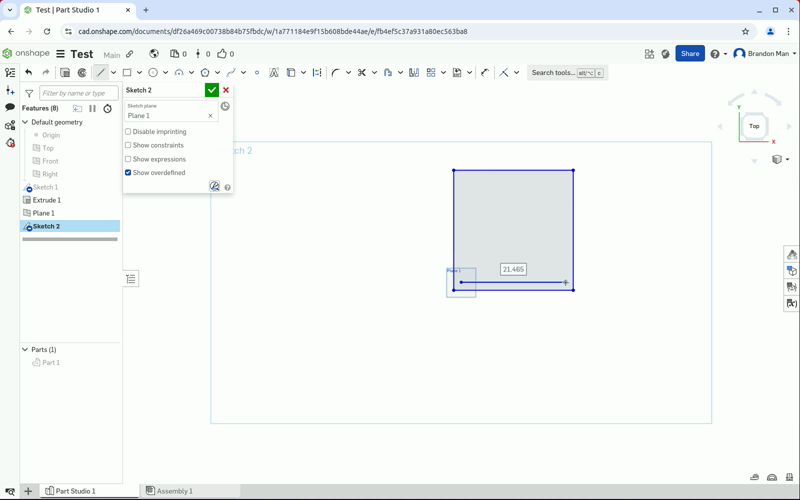
mouse_move(565, 177)
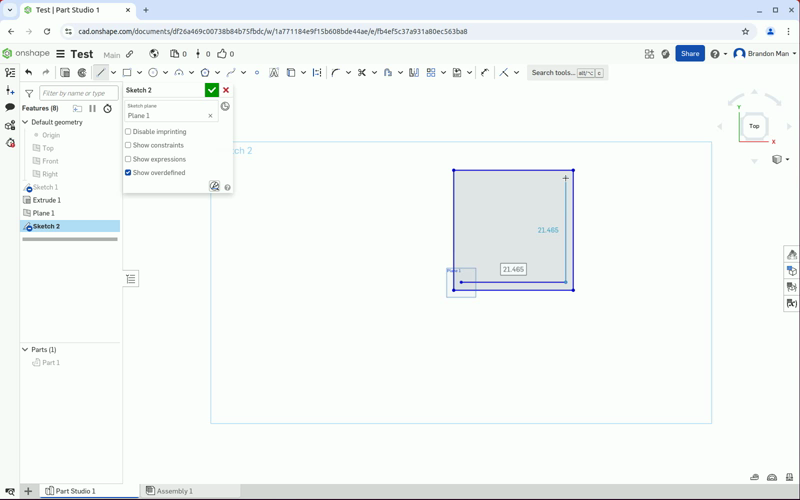
click(565, 177)
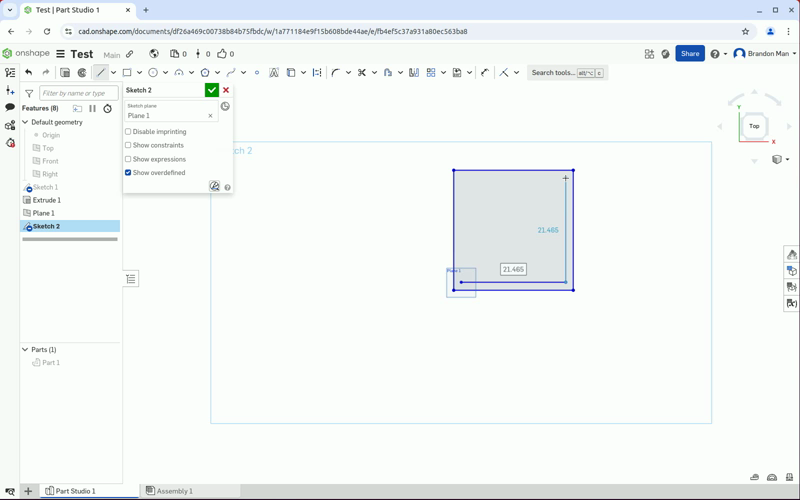
key_up(shift)
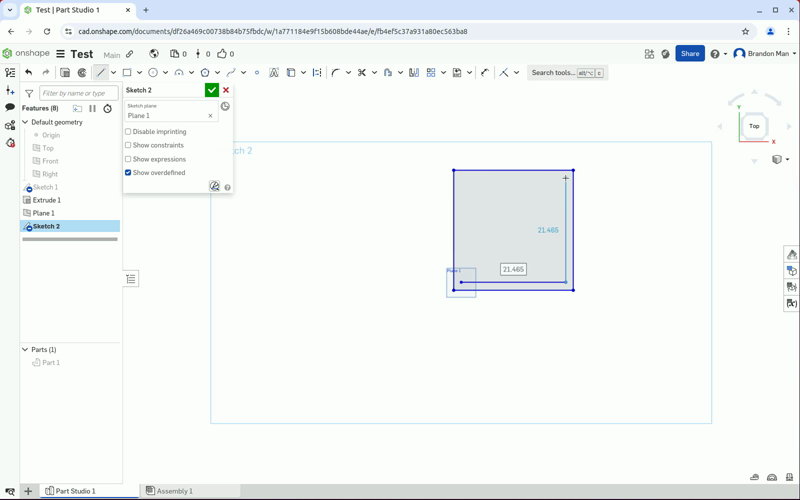
key_down(shift)
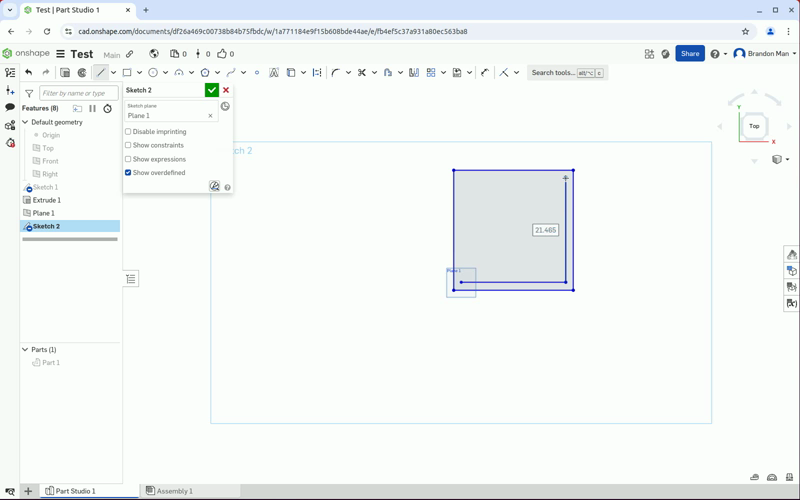
mouse_move(461, 177)
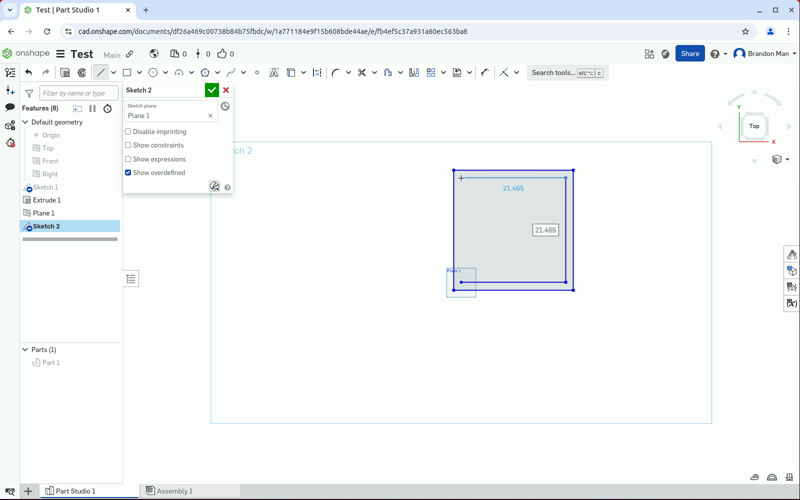
click(461, 177)
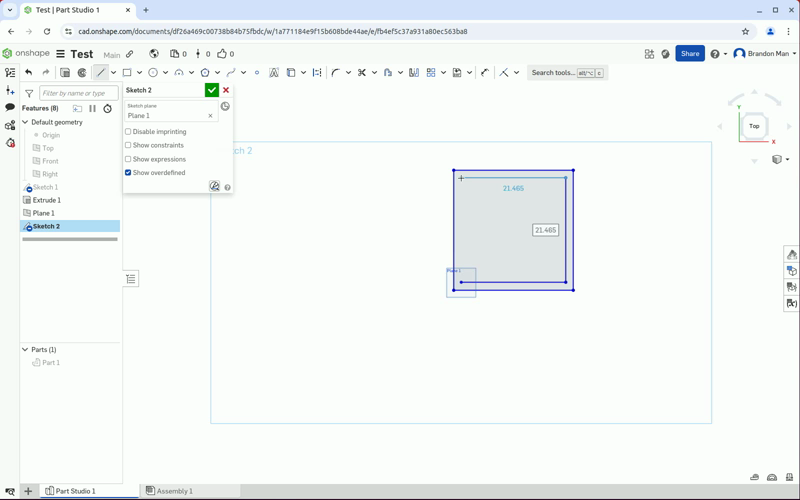
key_up(shift)
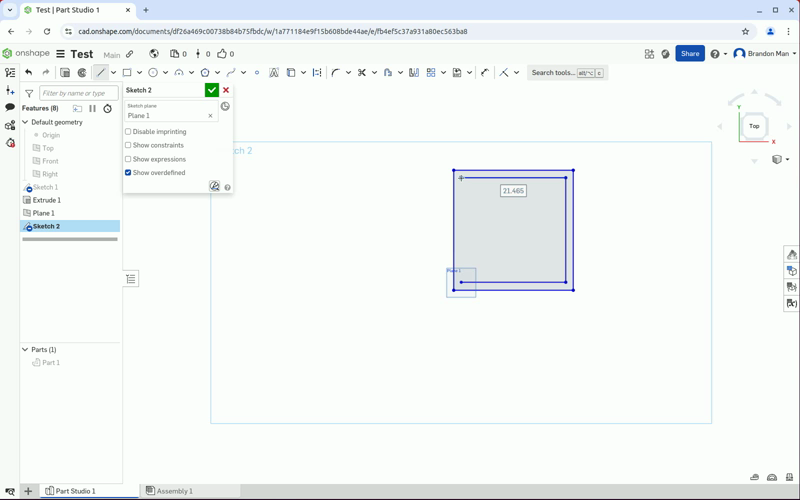
key_down(shift)
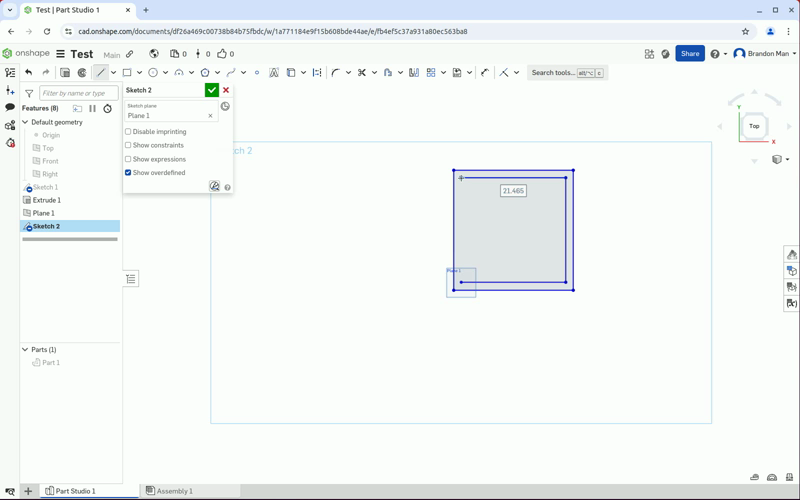
mouse_move(461, 282)
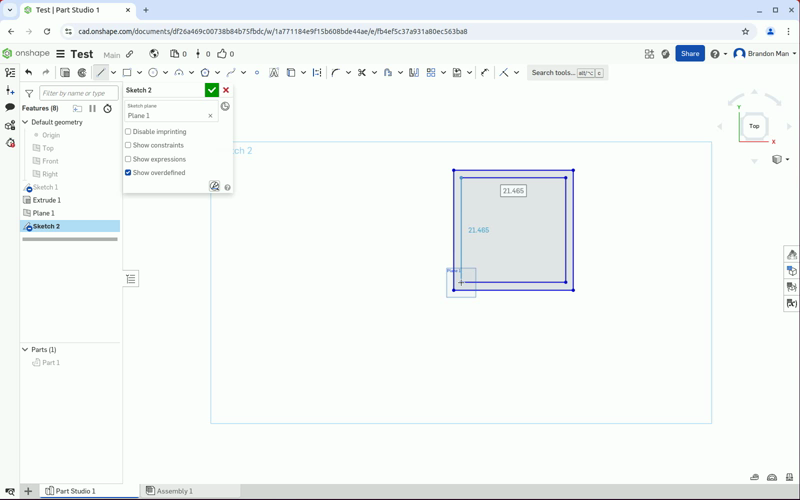
key_up(shift)
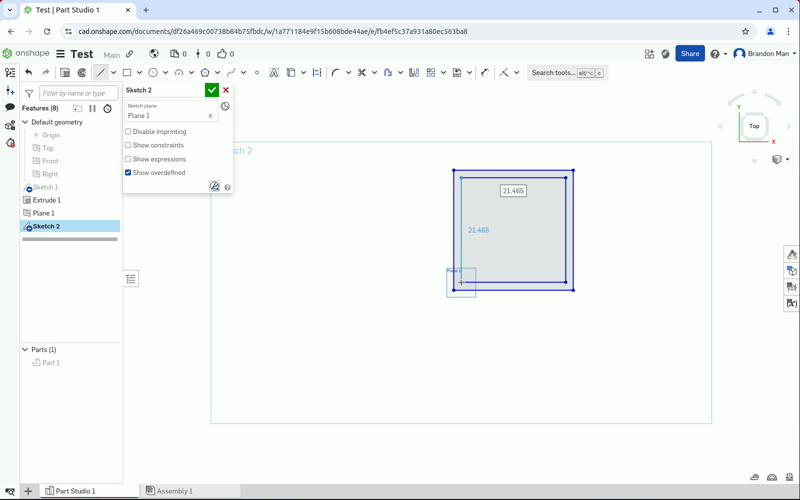
click(461, 282)
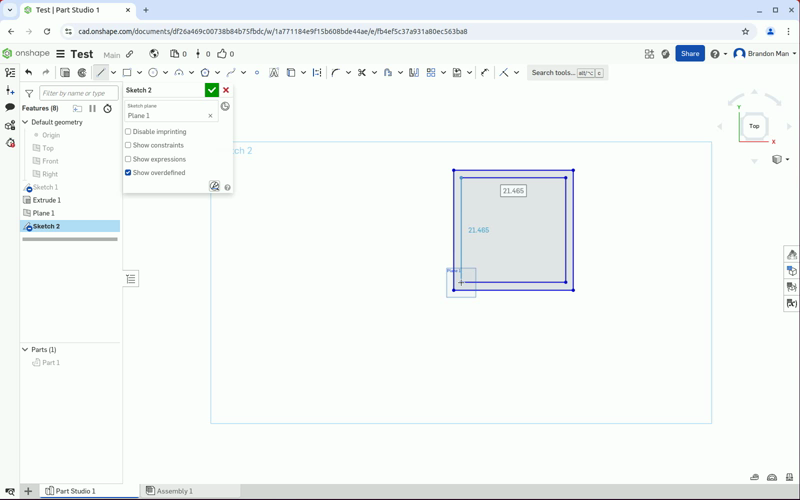
key(esc)
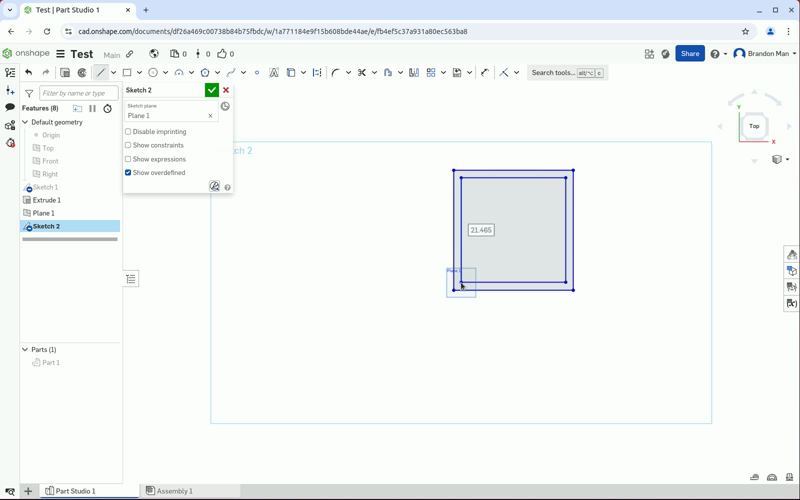
mouse_move(457, 203)
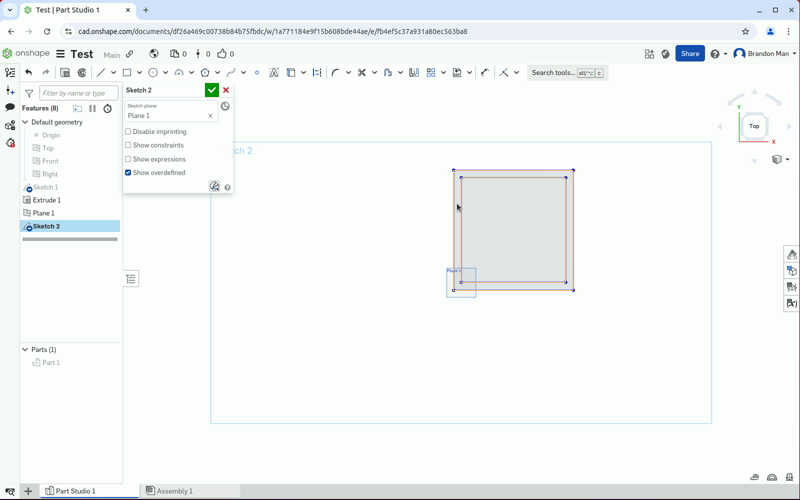
click(457, 203)
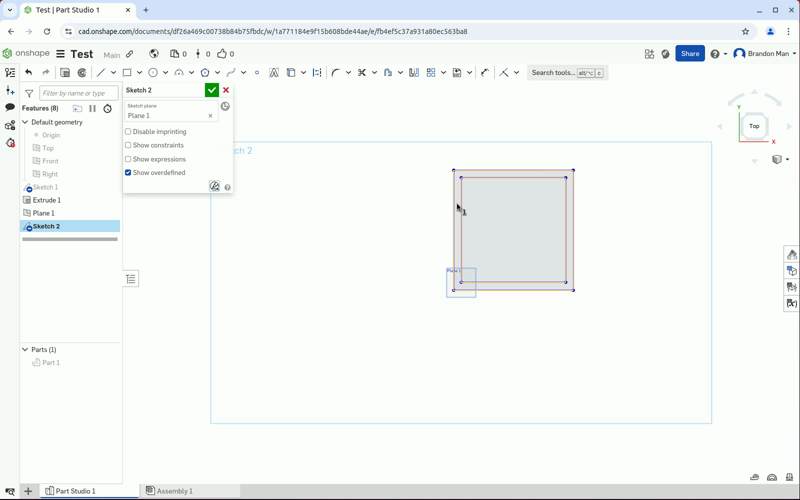
mouse_move(73, 352)
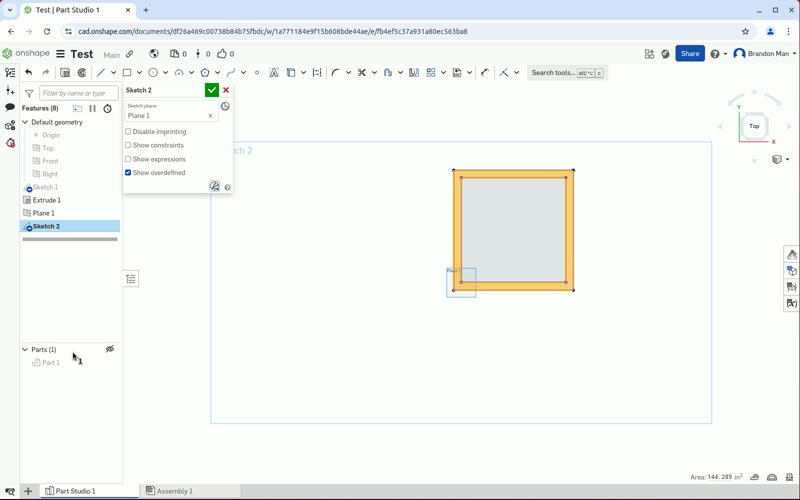
key(shift+y)
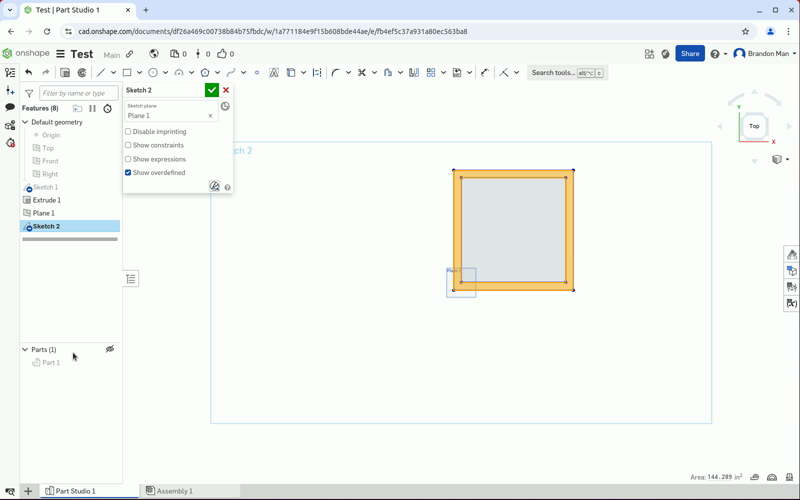
key(shift+e)
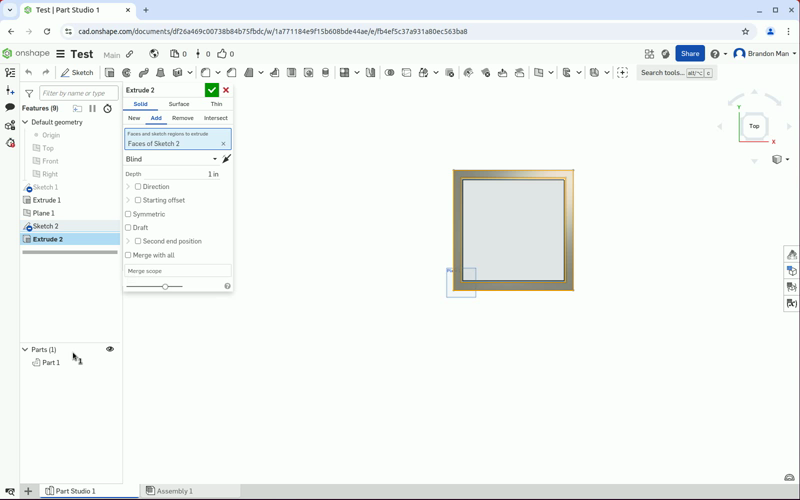
mouse_move(143, 106)
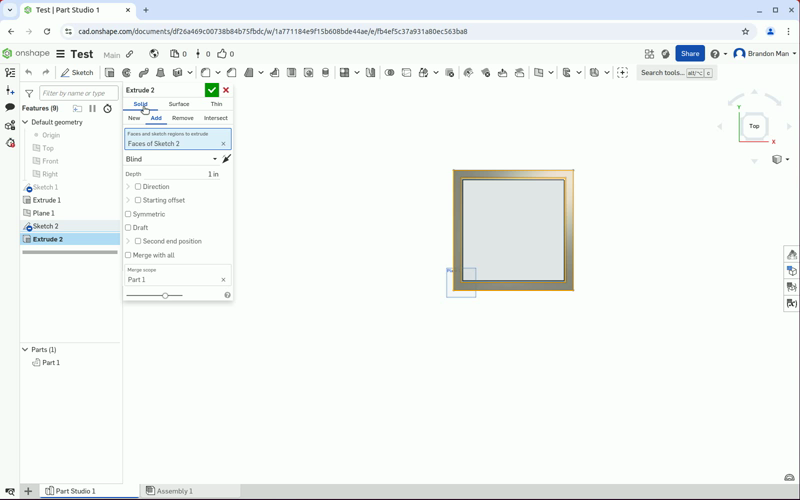
click(143, 106)
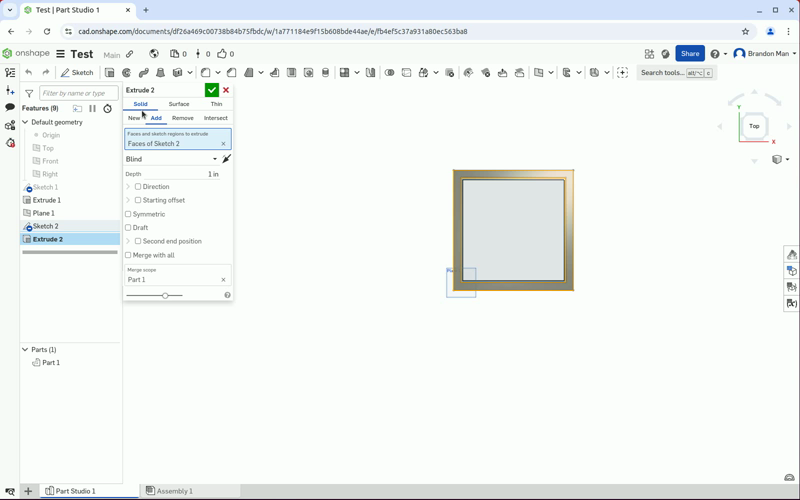
mouse_move(137, 120)
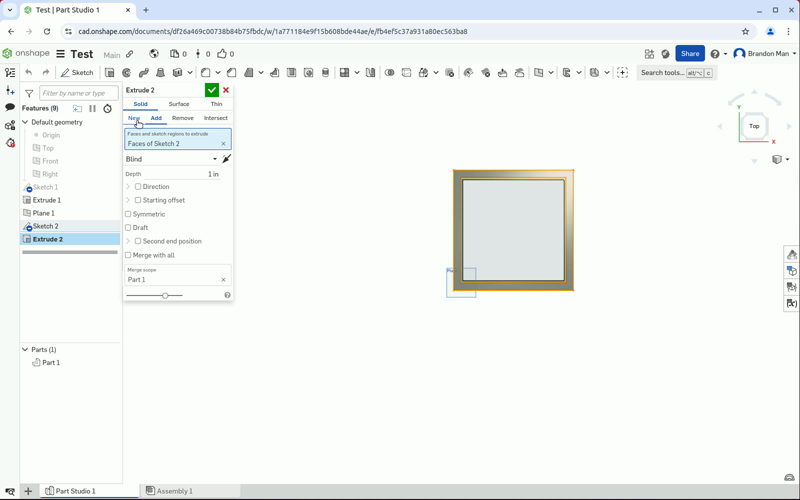
click(137, 120)
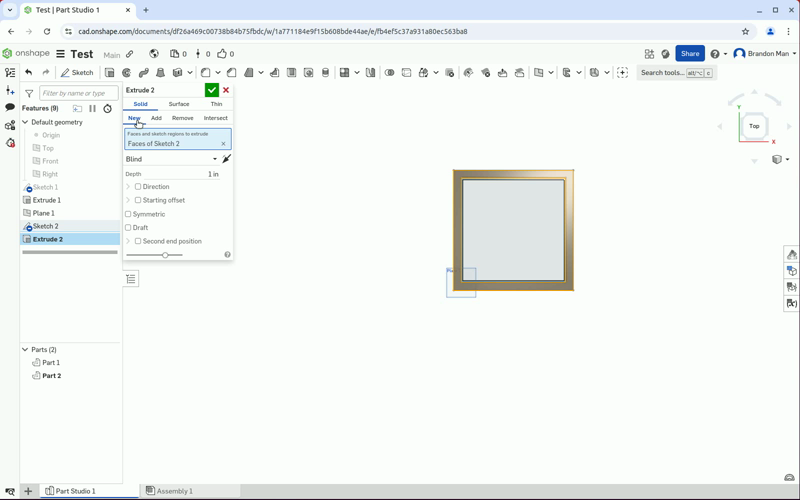
key(tab, 4)
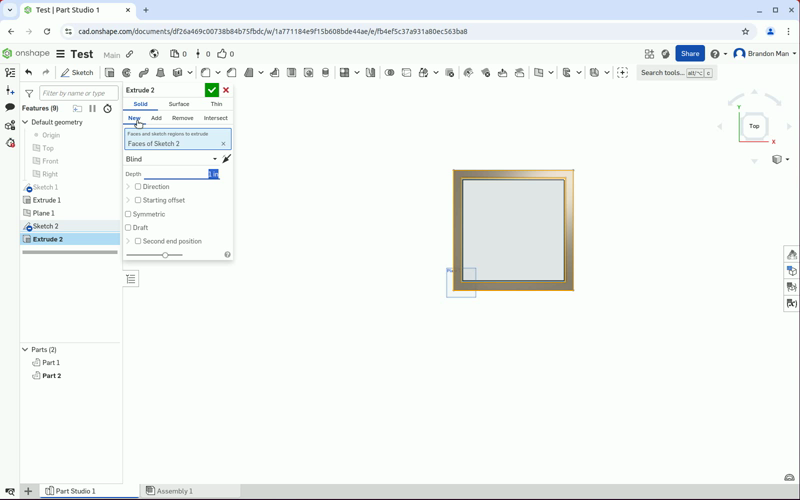
text(-1.926)
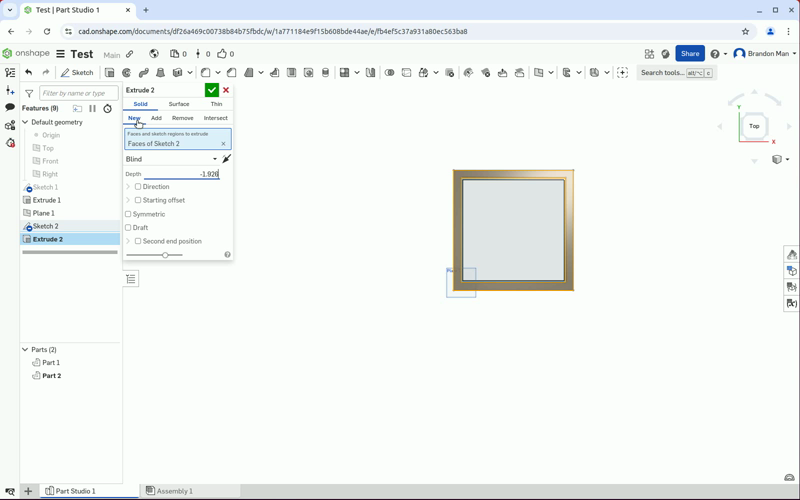
key(enter)
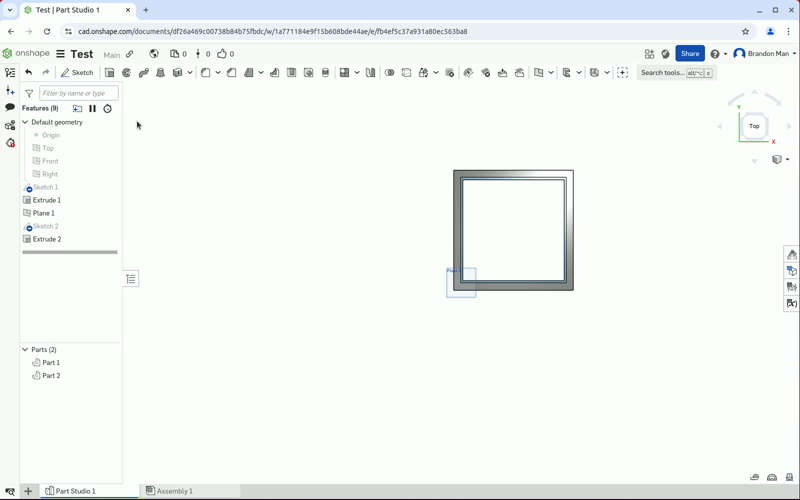
key(shift+h)
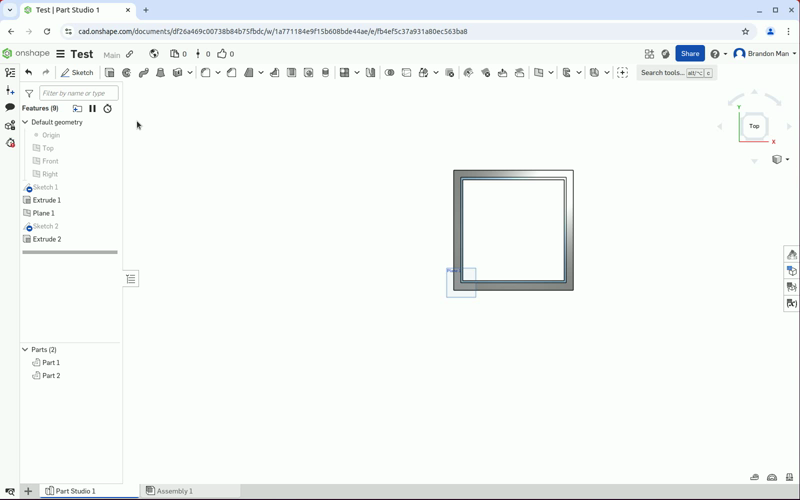
key(shift+h)
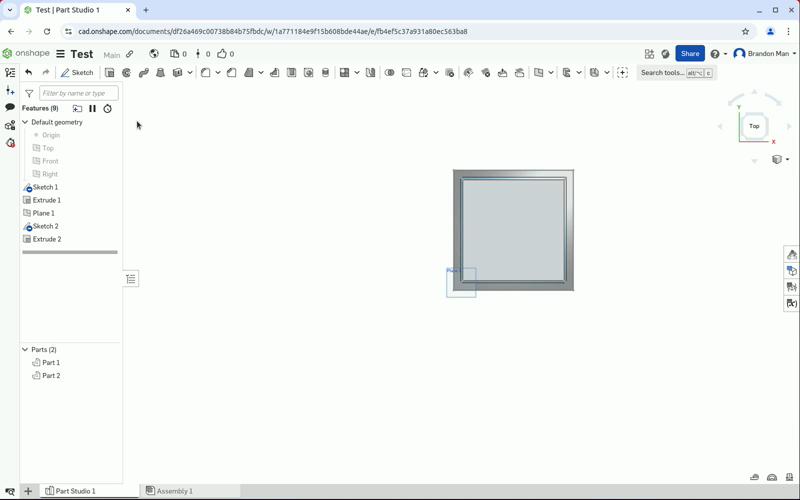
key(shift+7)
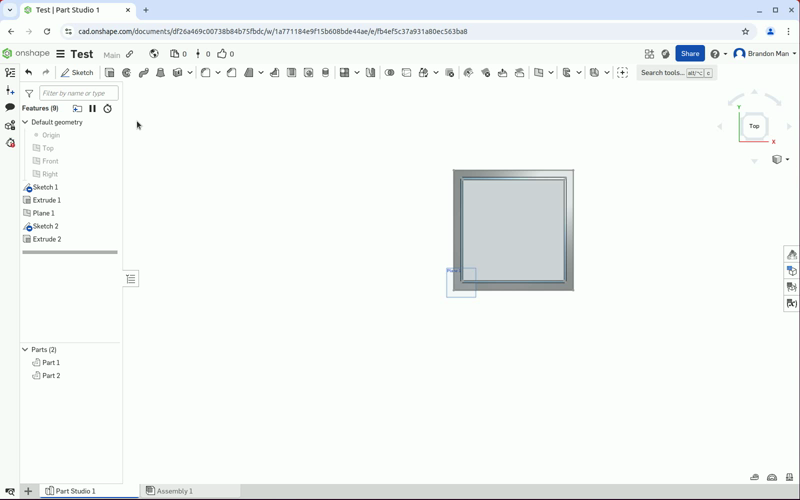
key(up, 3)
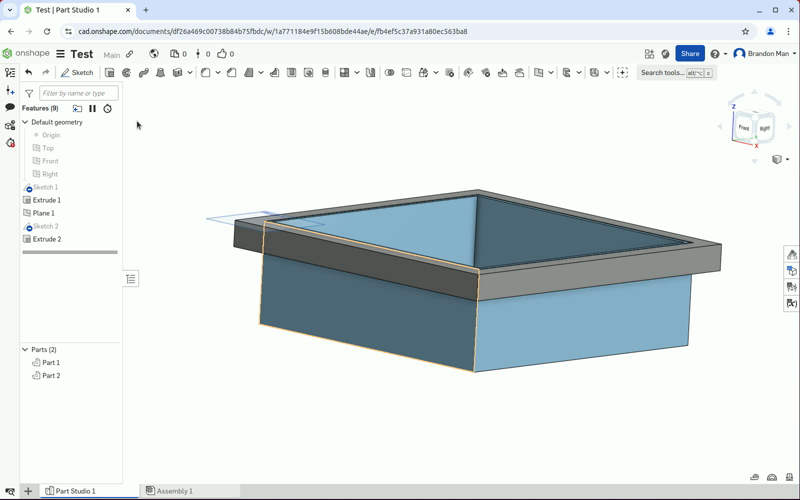
key(left, 3)
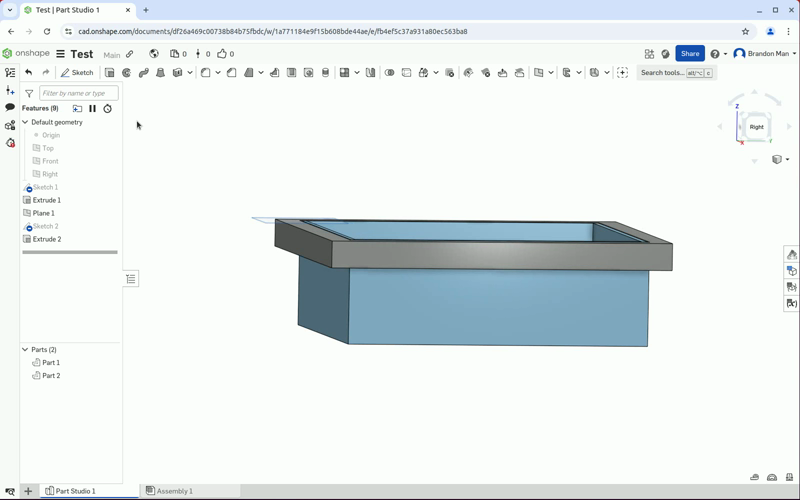
key(right, 3)
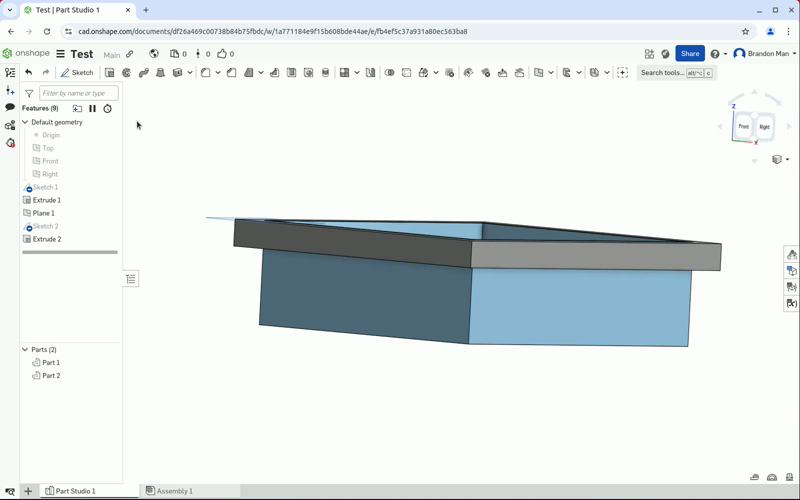
key(down, 3)
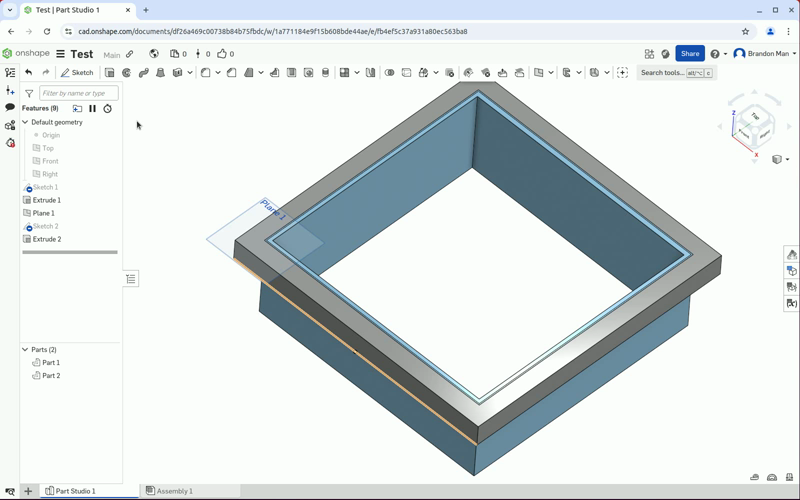
mouse_move(73, 189)
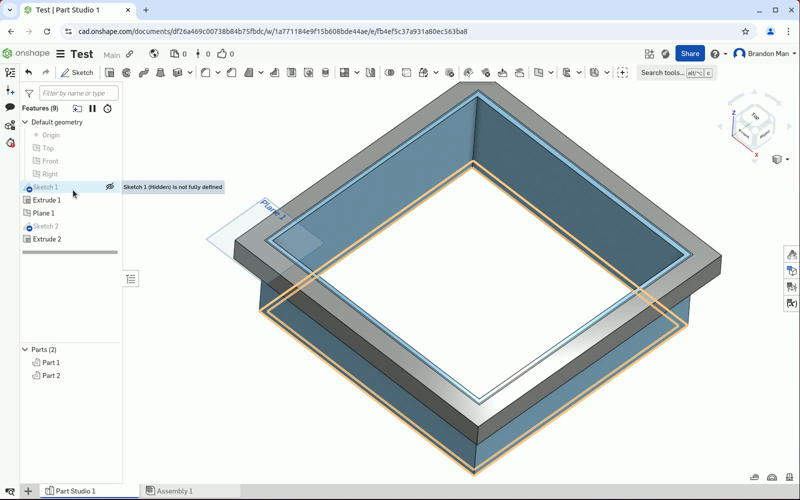
click(73, 189)